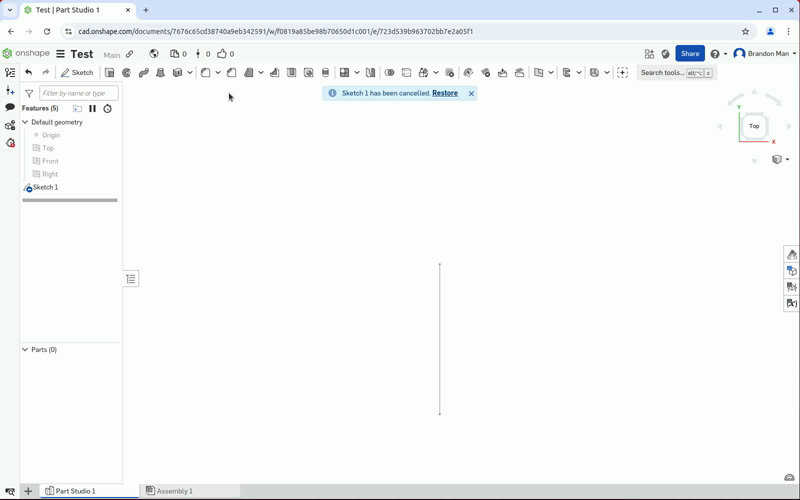
key(shift+h)
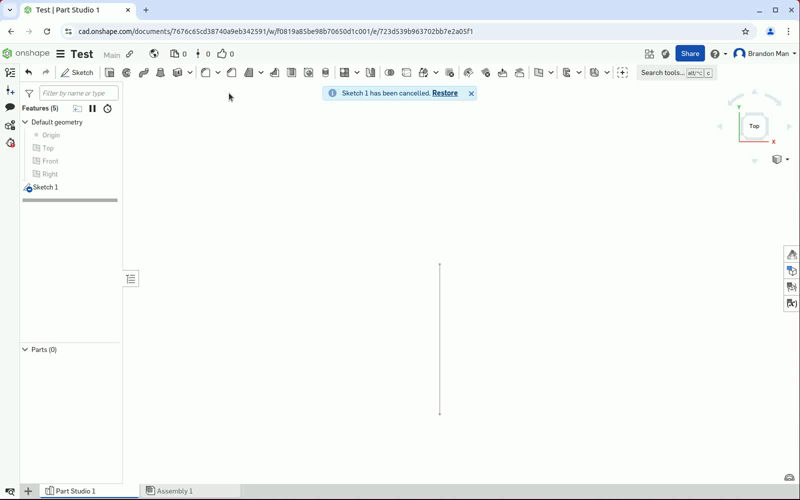
key(shift+s)
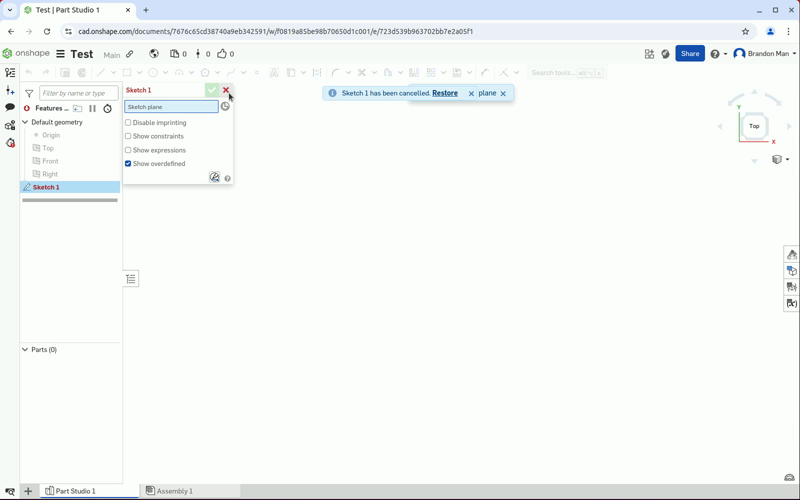
mouse_move(73, 150)
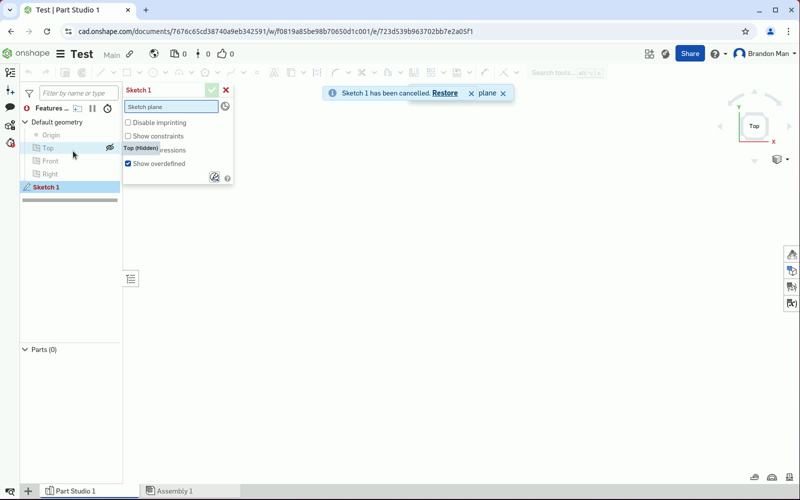
click(73, 150)
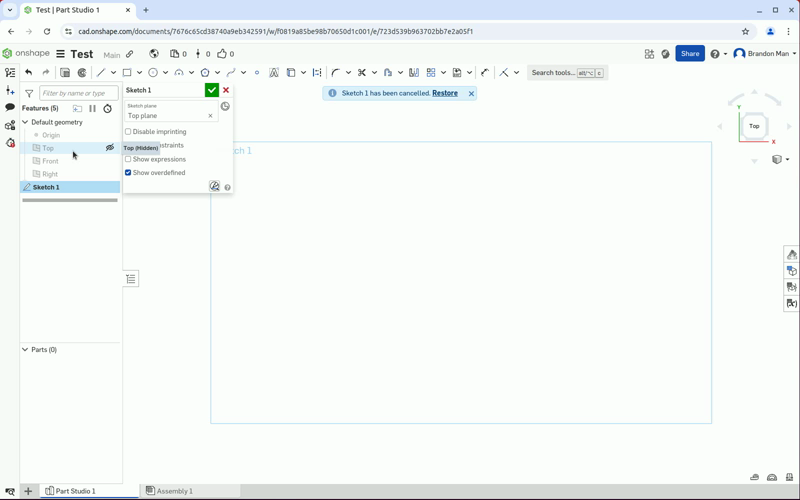
mouse_move(73, 352)
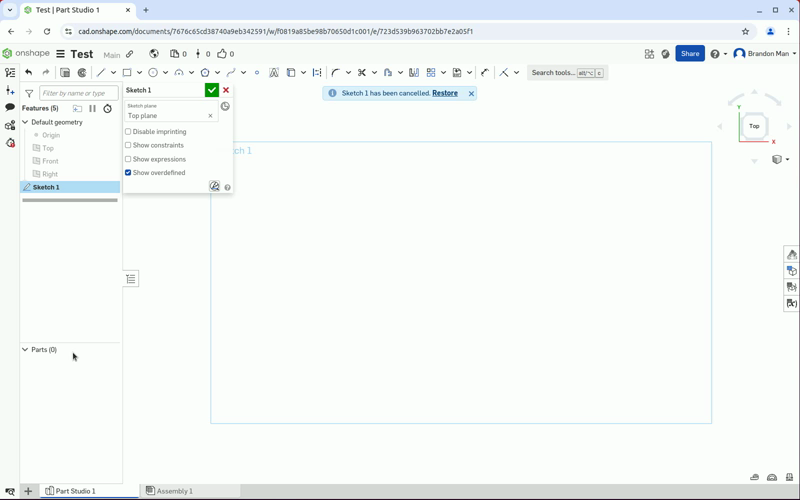
key(y)
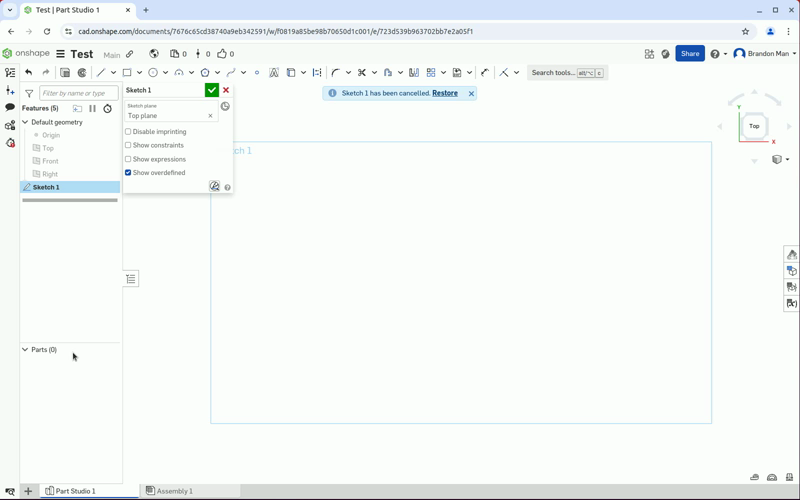
key(c)
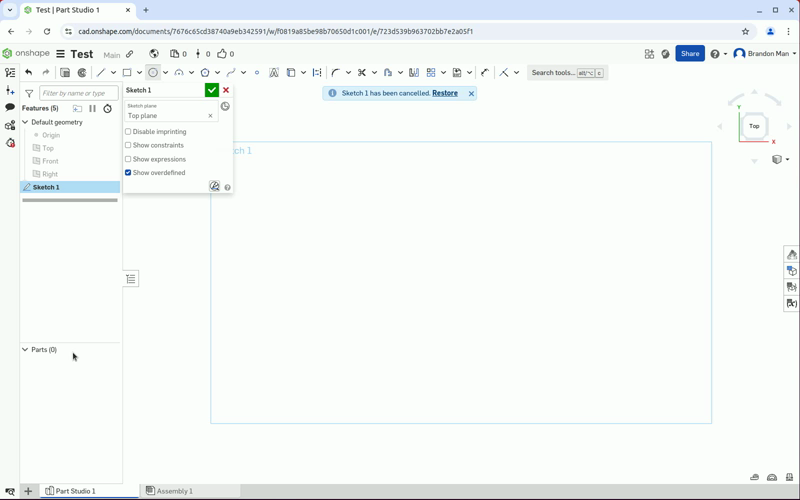
key_down(shift)
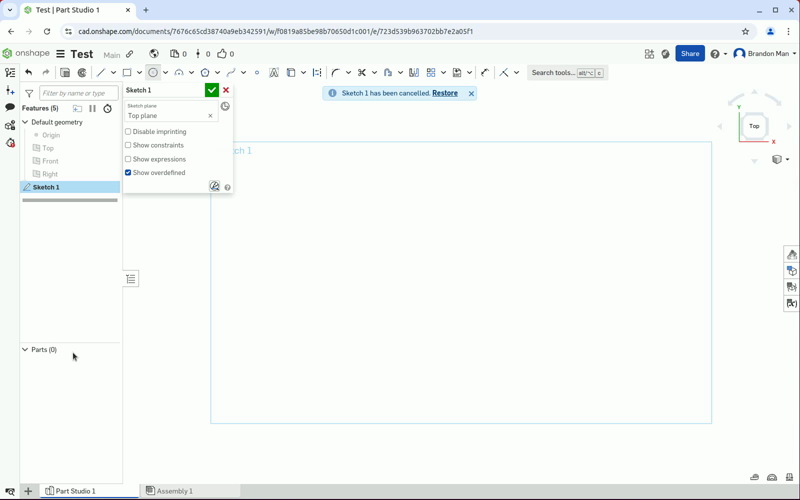
mouse_move(461, 282)
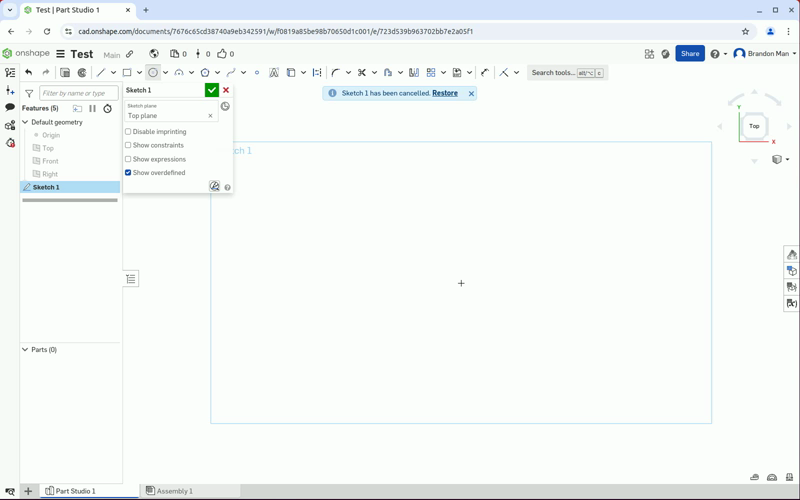
click(461, 282)
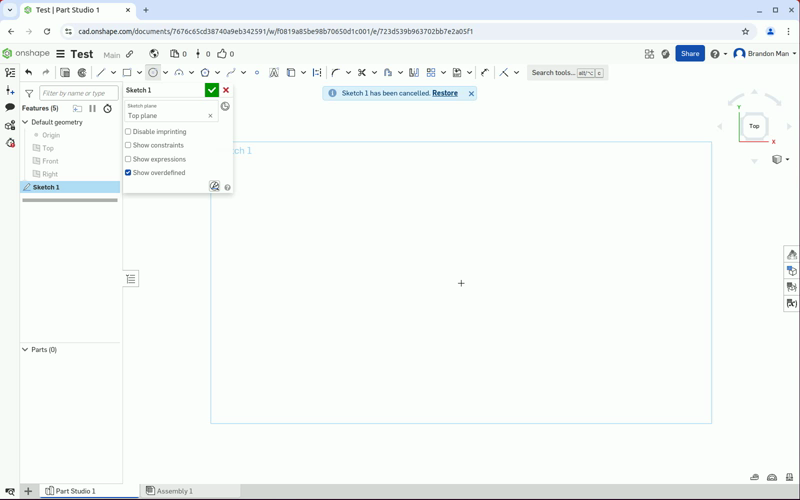
key_up(shift)
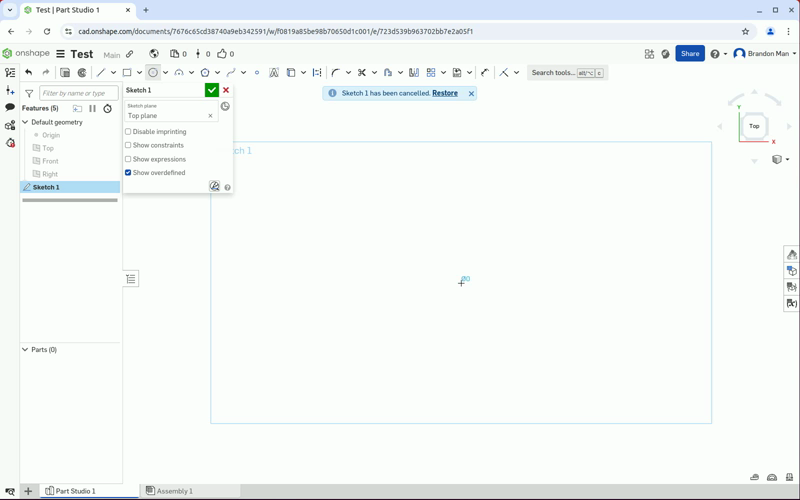
mouse_move(574, 282)
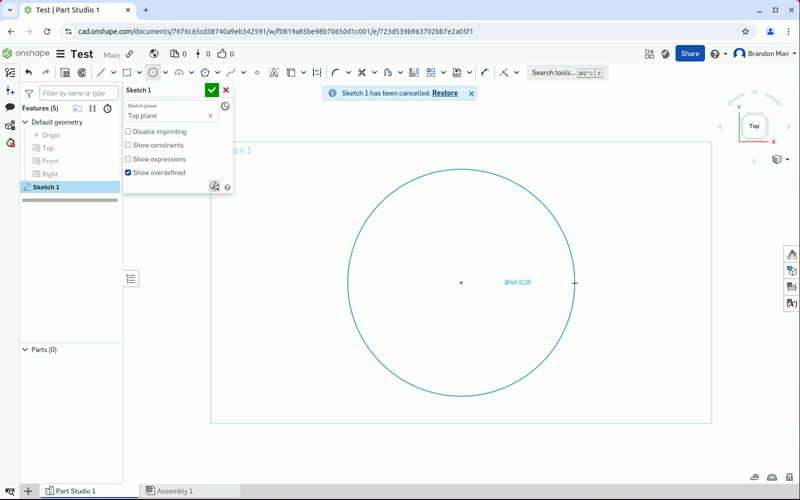
click(574, 282)
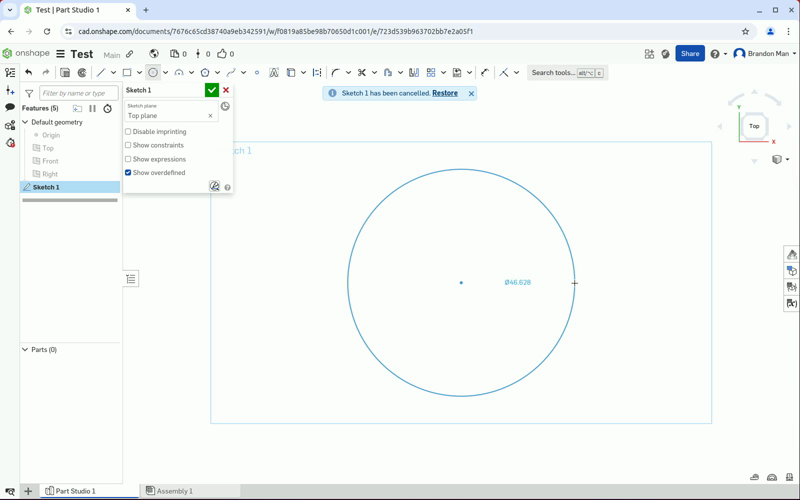
key(esc)
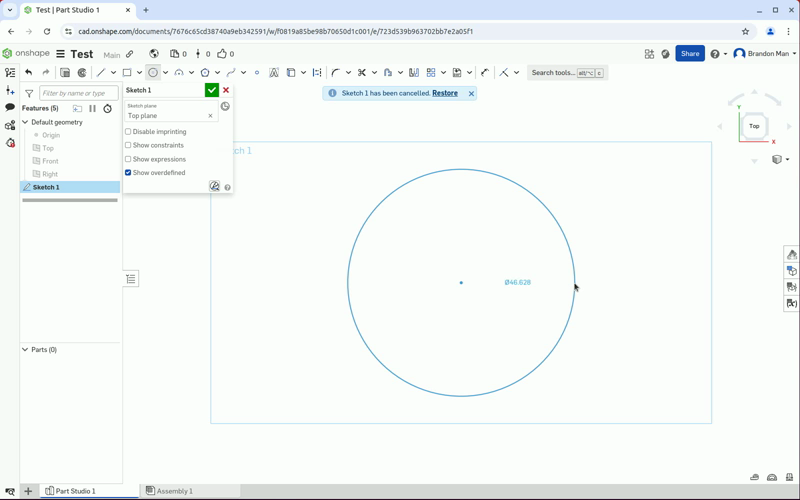
mouse_move(518, 296)
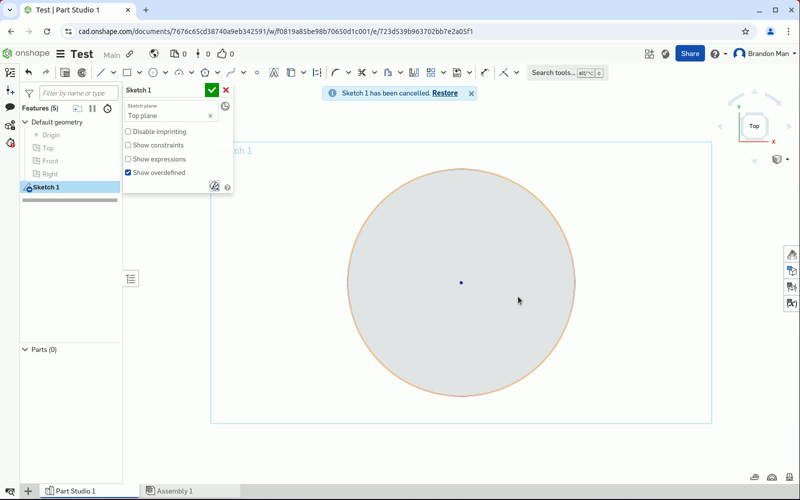
click(518, 296)
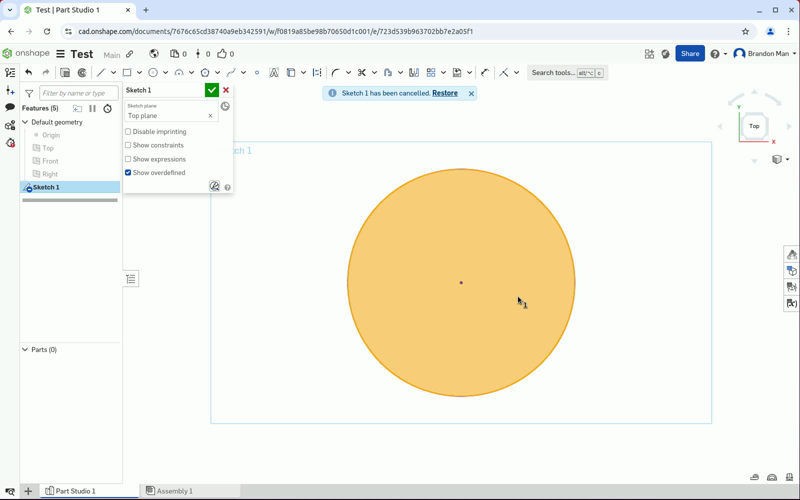
mouse_move(73, 352)
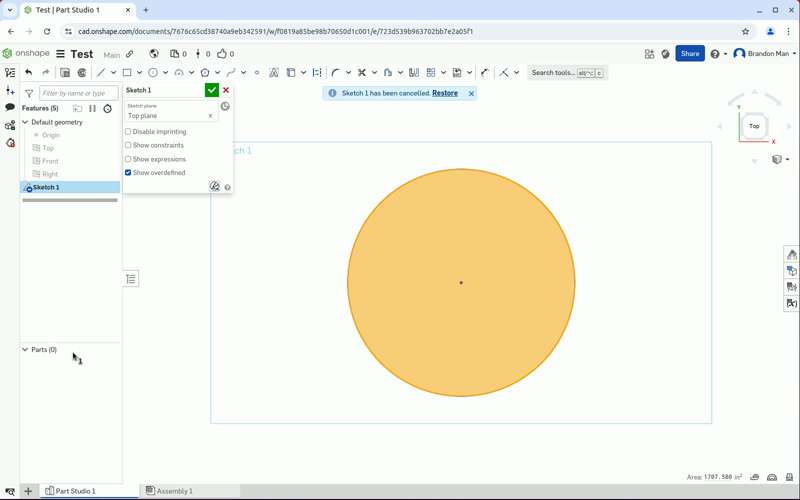
key(shift+y)
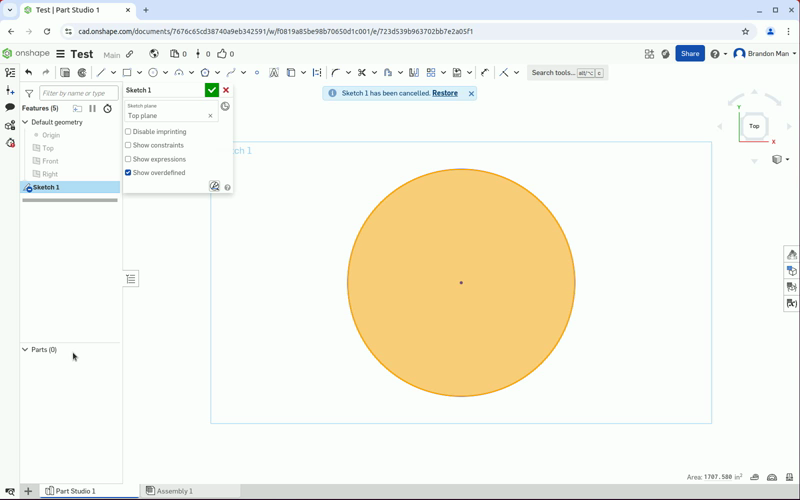
key(shift+e)
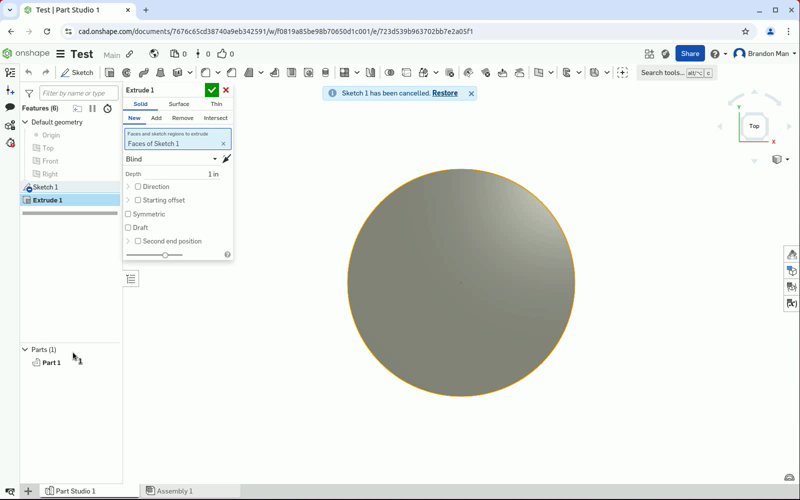
mouse_move(143, 106)
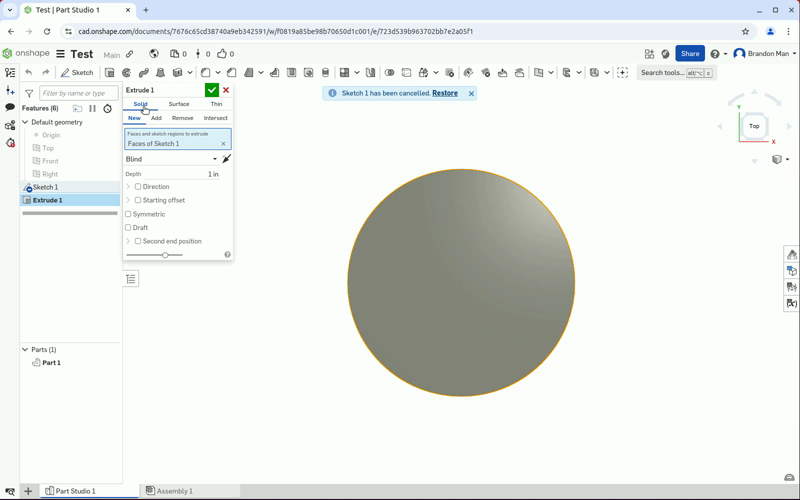
click(143, 106)
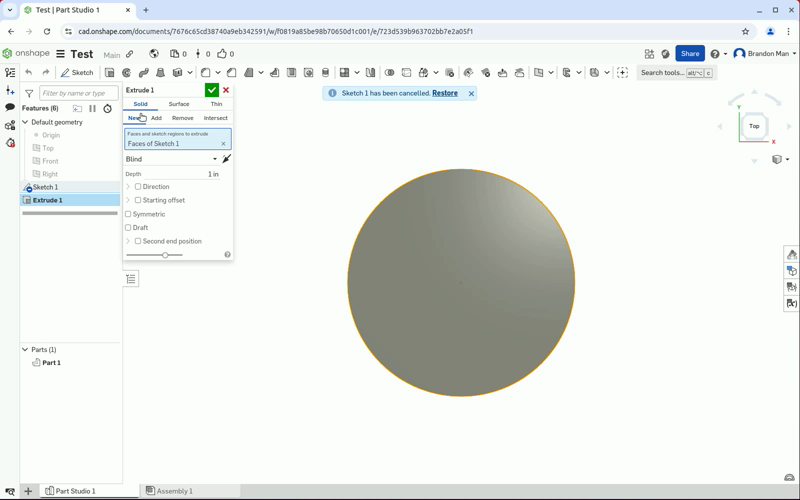
mouse_move(137, 120)
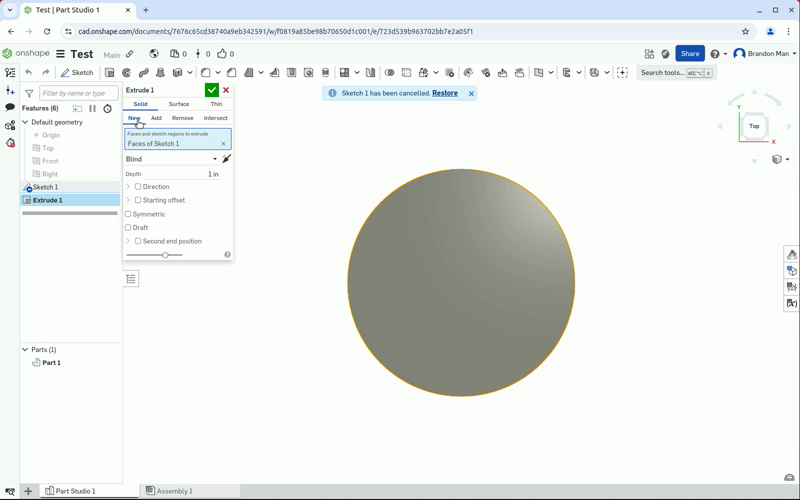
click(137, 120)
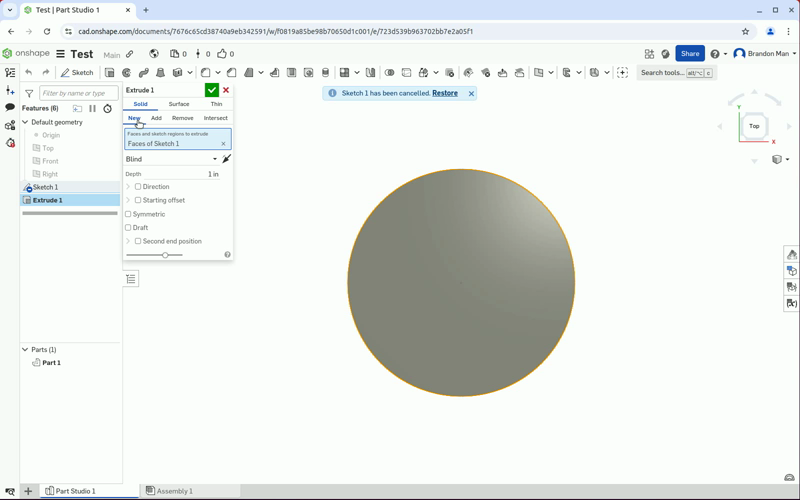
key(tab, 4)
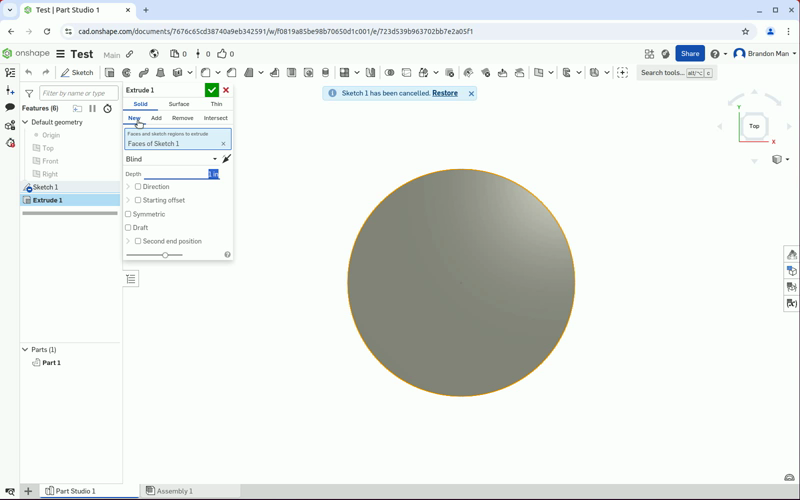
text(-2.648)
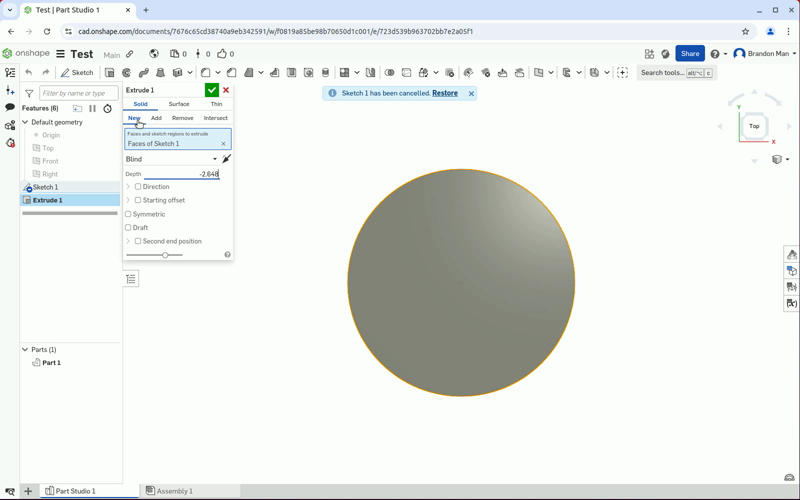
key(enter)
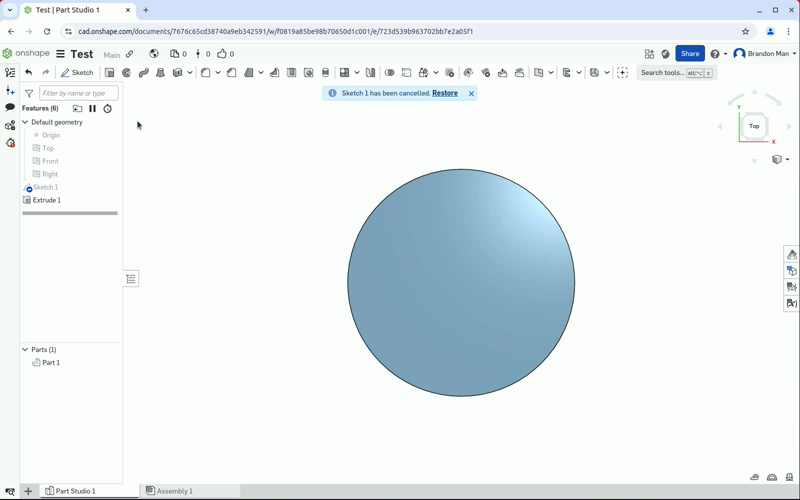
key(shift+h)
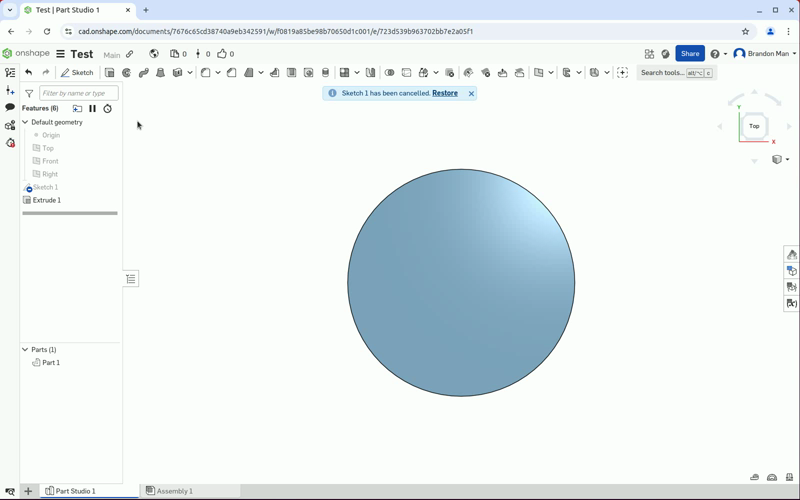
key(shift+h)
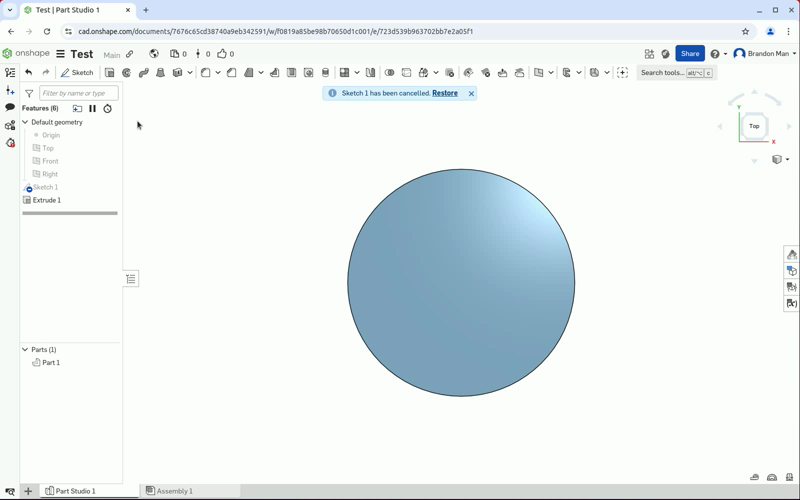
mouse_move(73, 189)
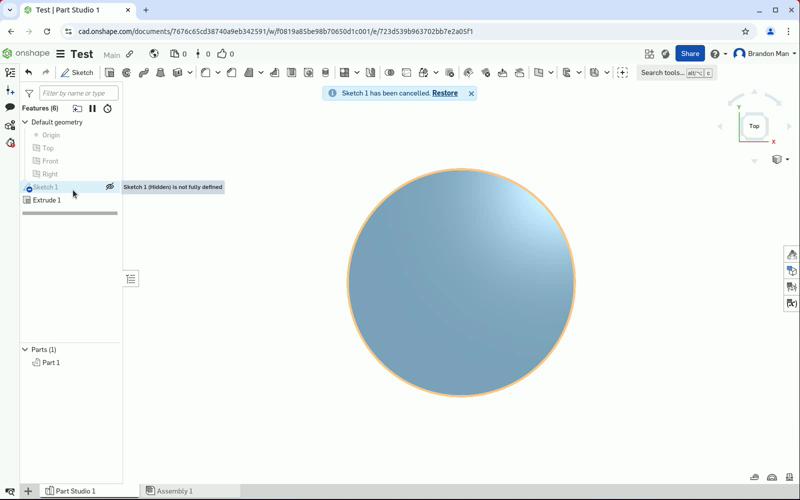
click(73, 189)
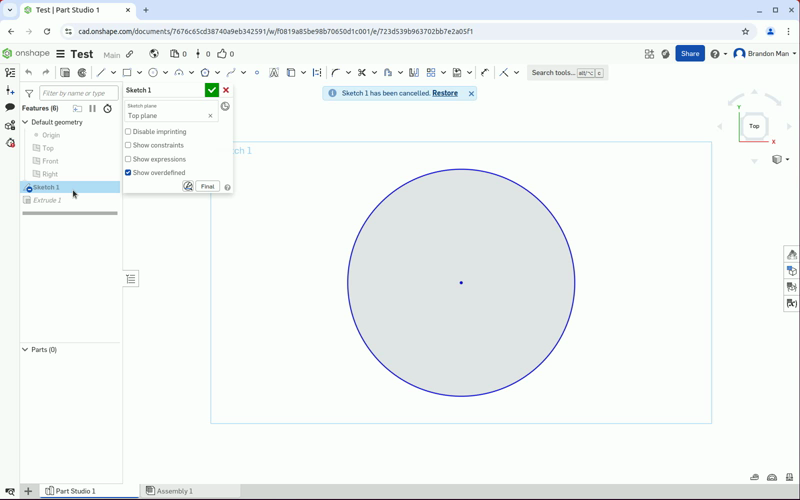
mouse_move(229, 92)
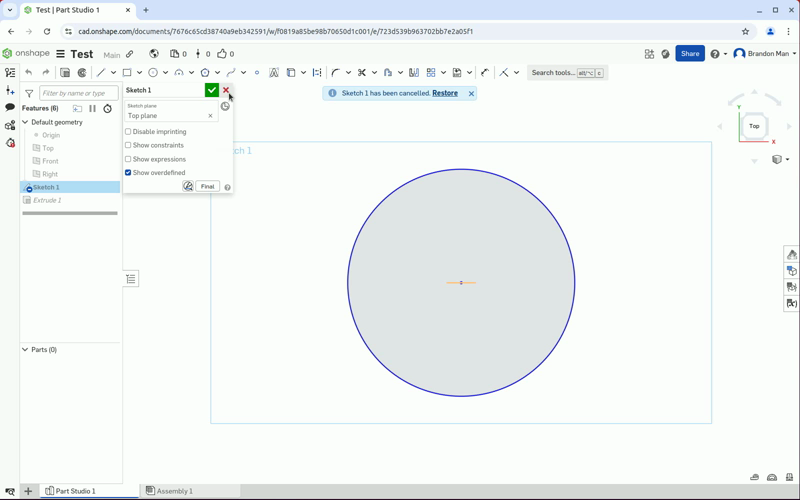
click(229, 92)
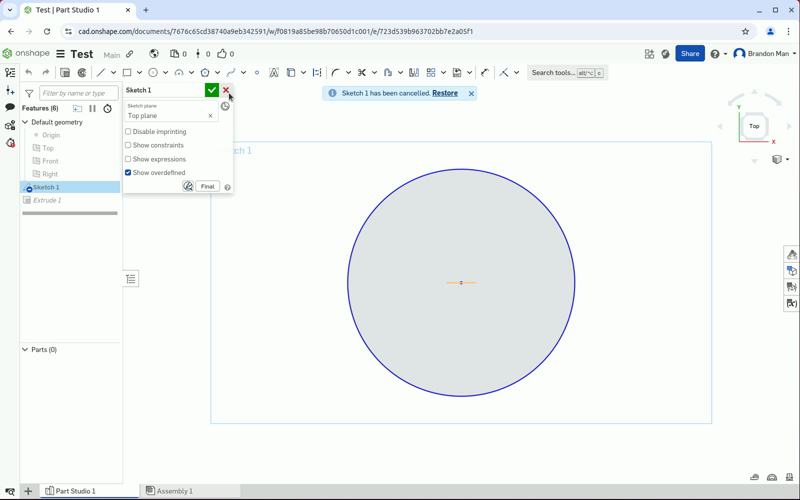
key(shift+s)
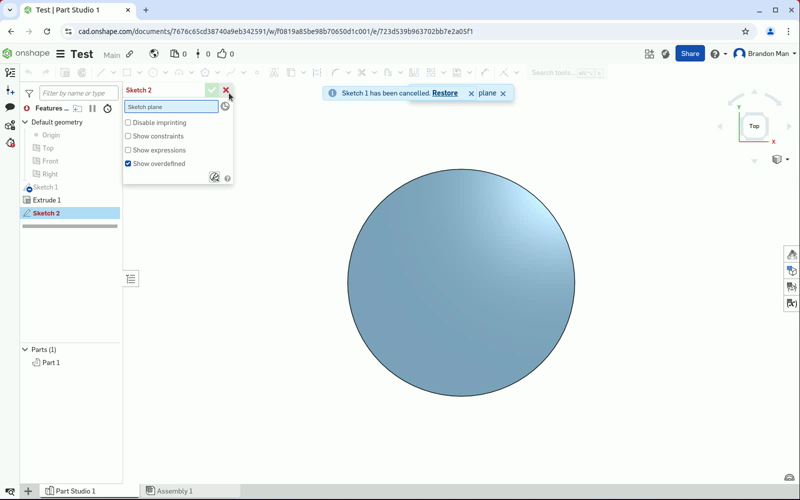
mouse_move(73, 150)
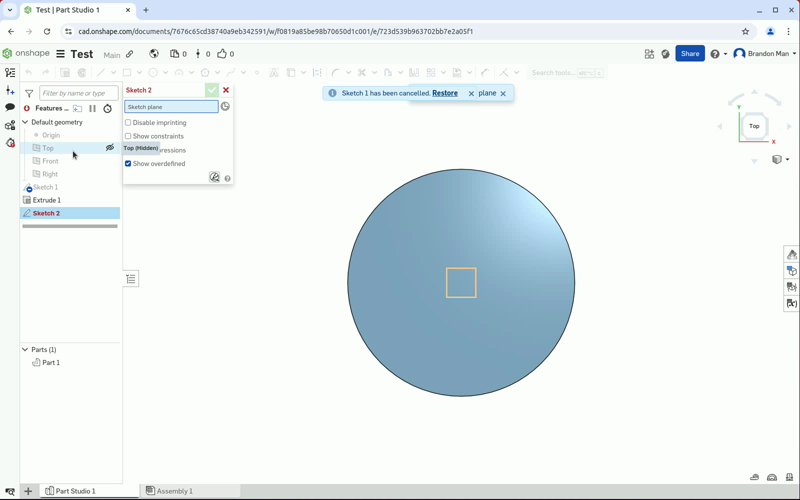
click(73, 150)
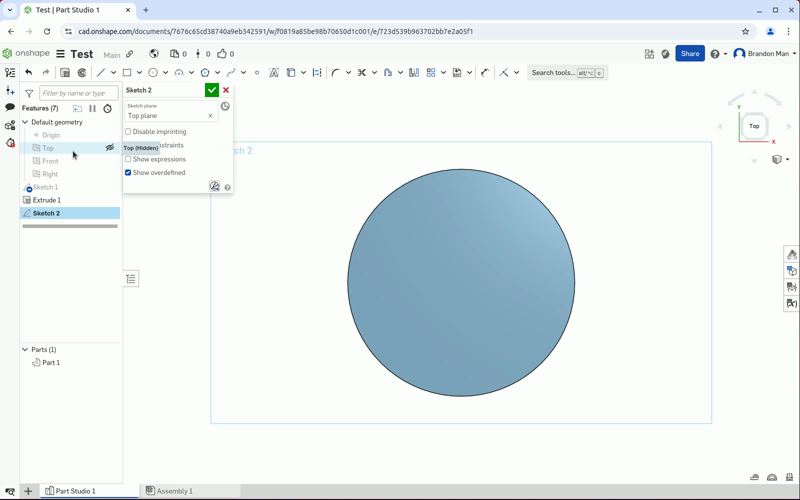
mouse_move(73, 352)
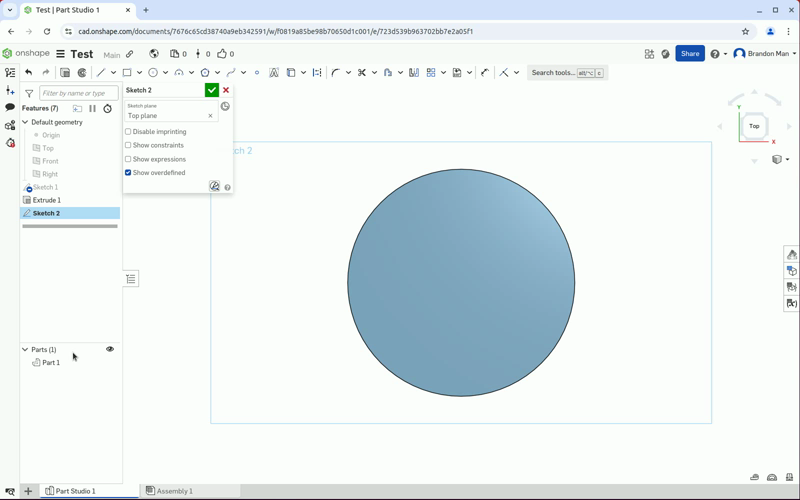
key(y)
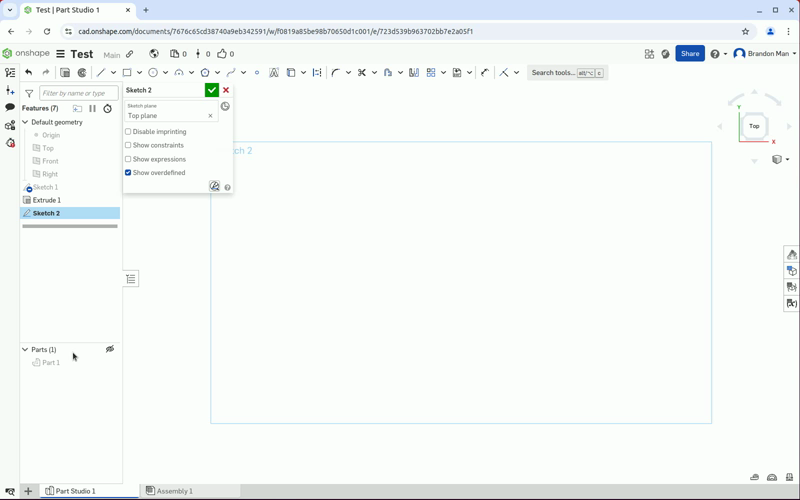
key(c)
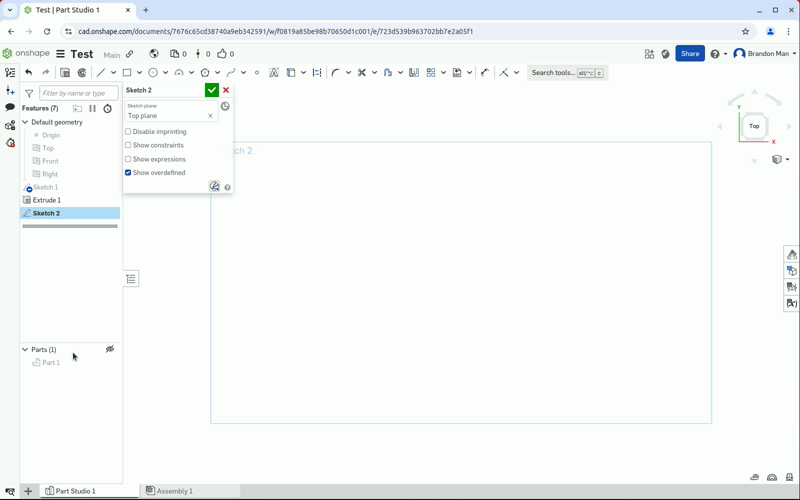
key_down(shift)
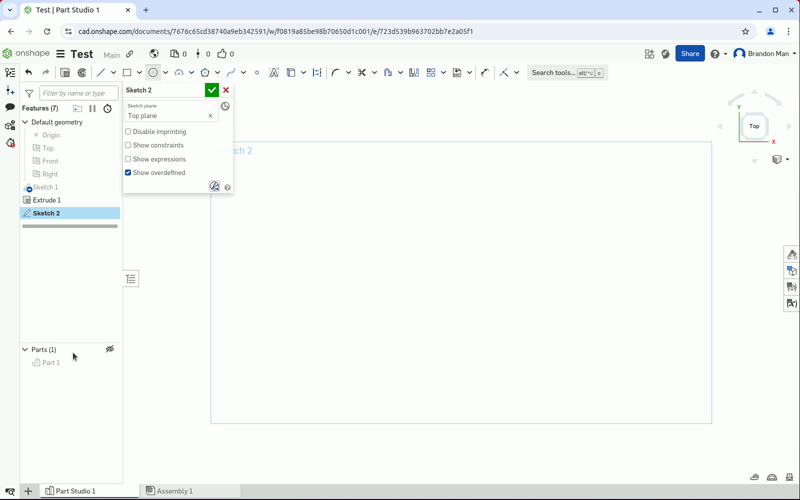
mouse_move(461, 185)
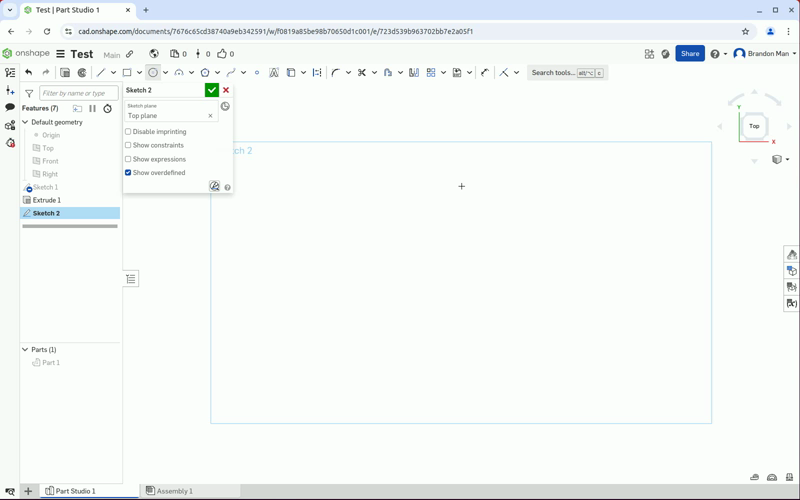
click(461, 185)
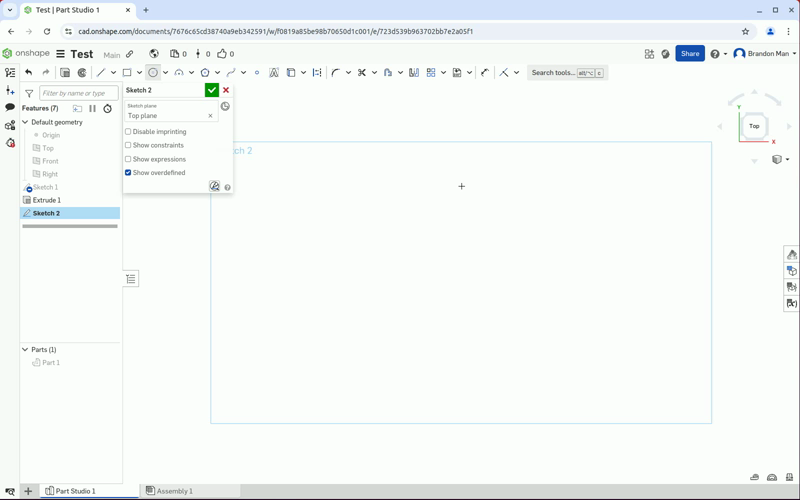
key_up(shift)
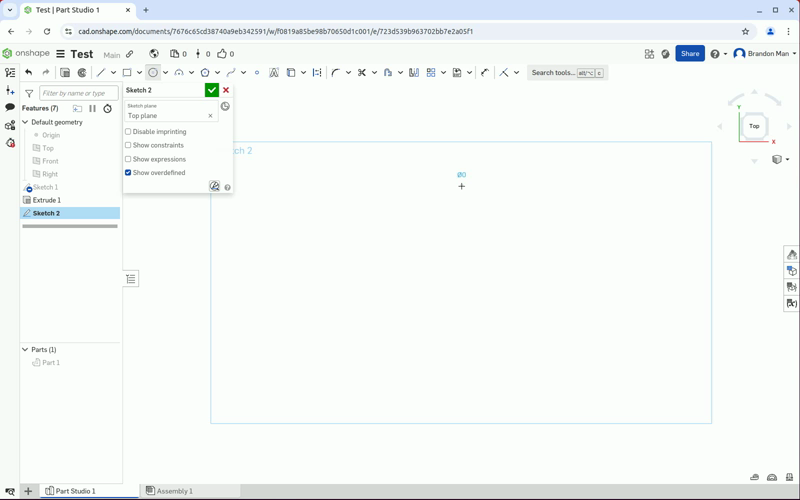
mouse_move(468, 185)
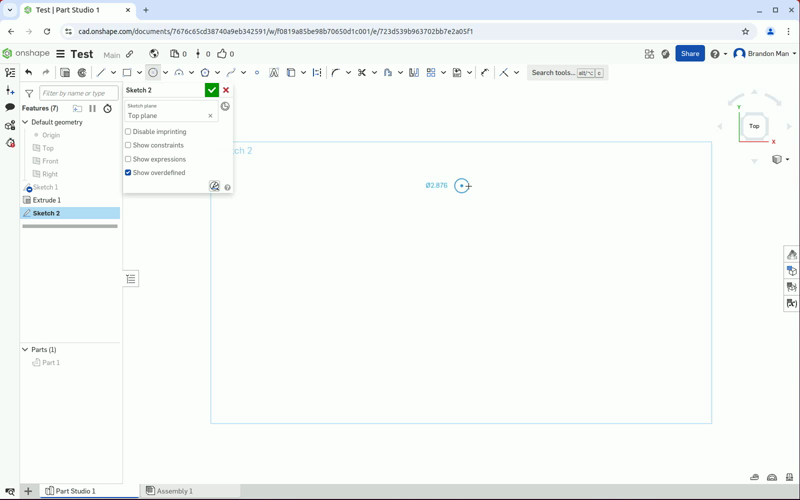
click(468, 185)
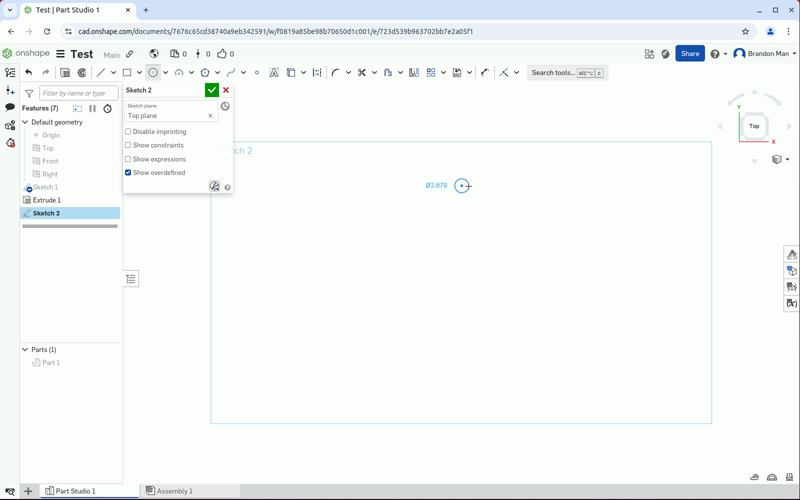
key(esc)
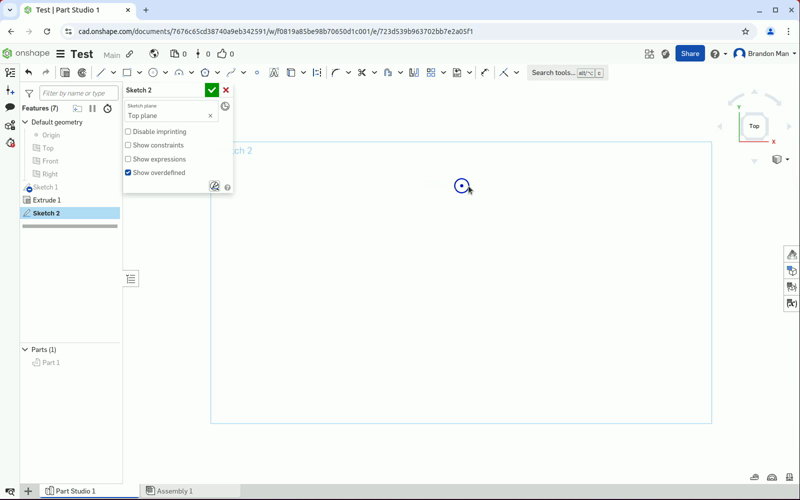
mouse_move(465, 189)
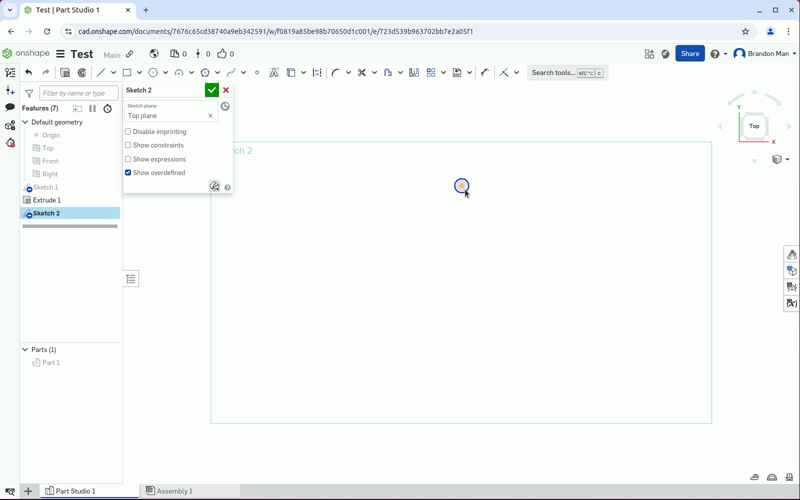
scroll(6)
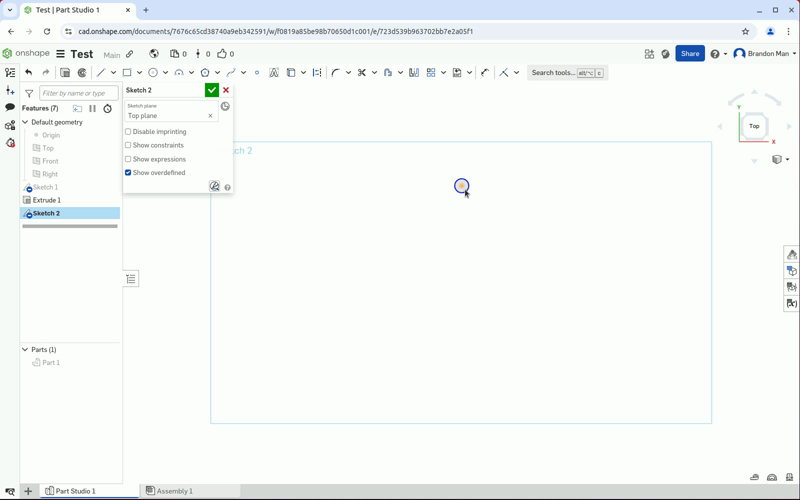
scroll(6)
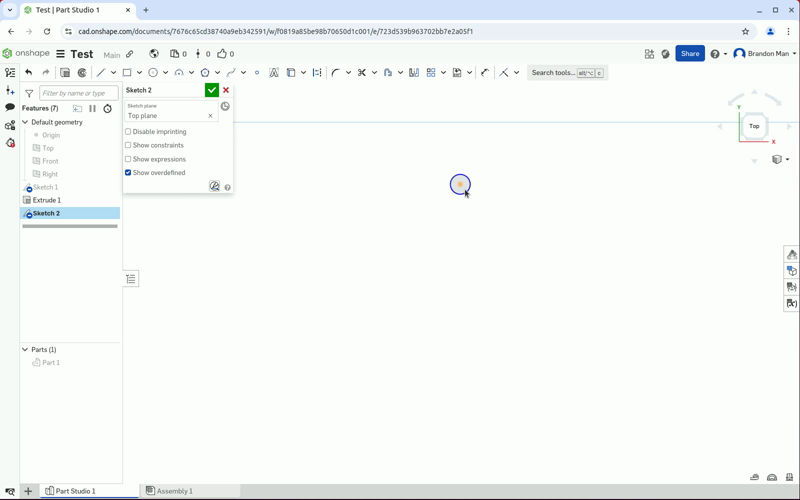
scroll(6)
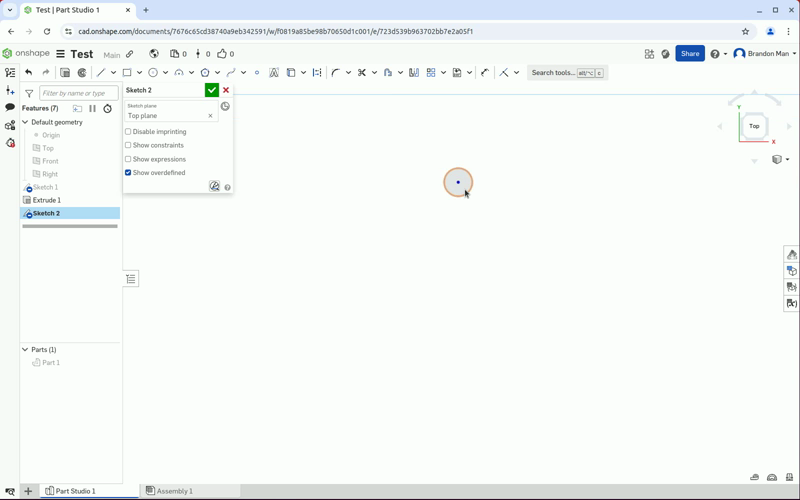
scroll(6)
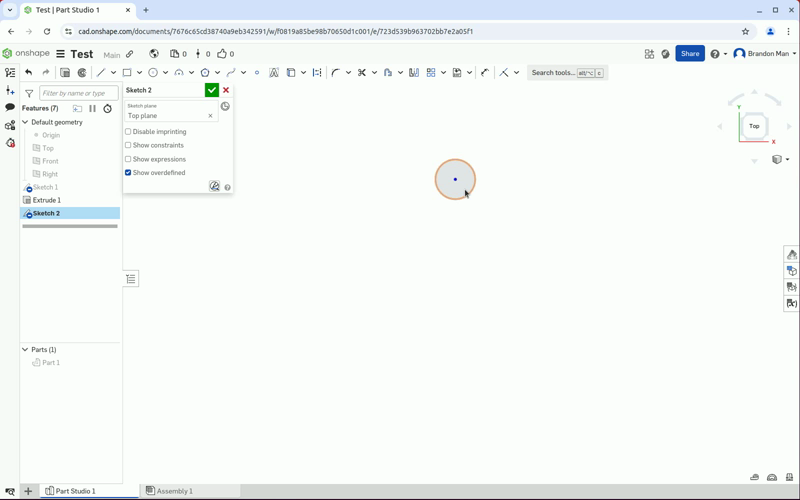
scroll(6)
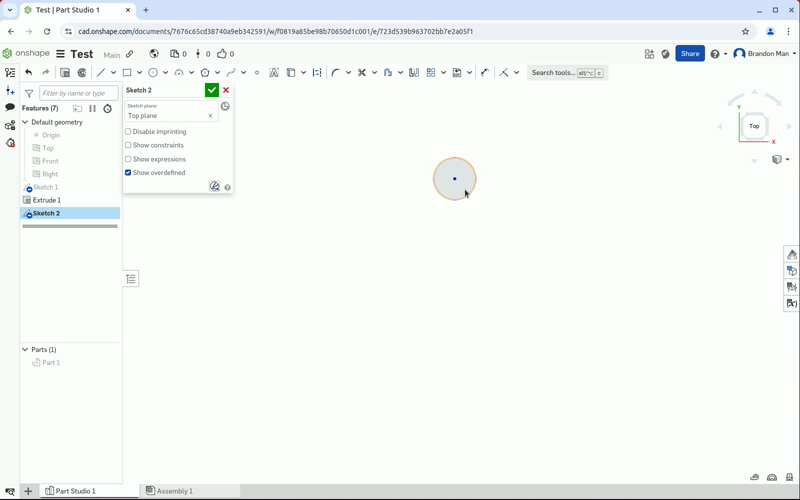
scroll(6)
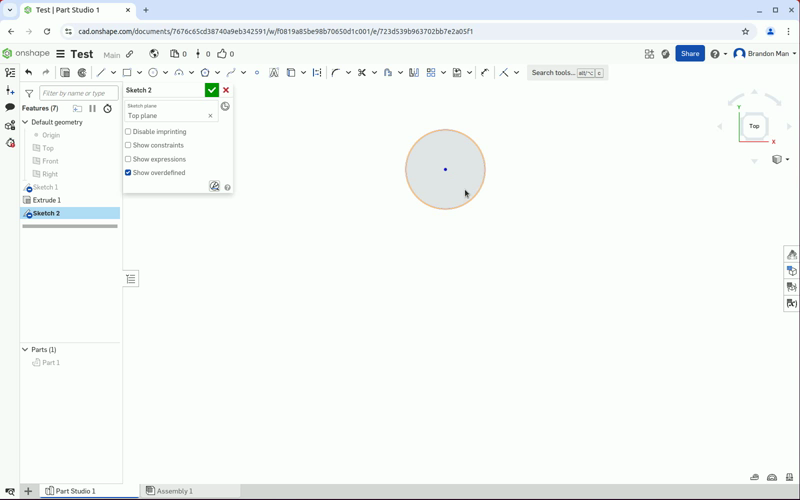
scroll(6)
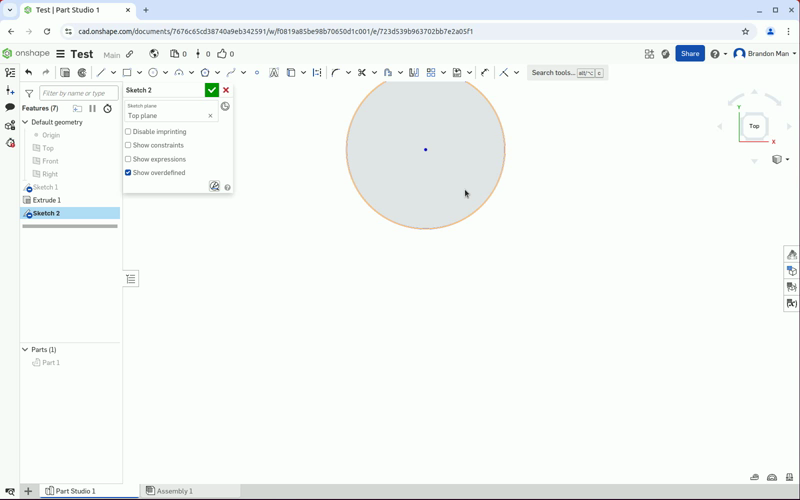
click(465, 189)
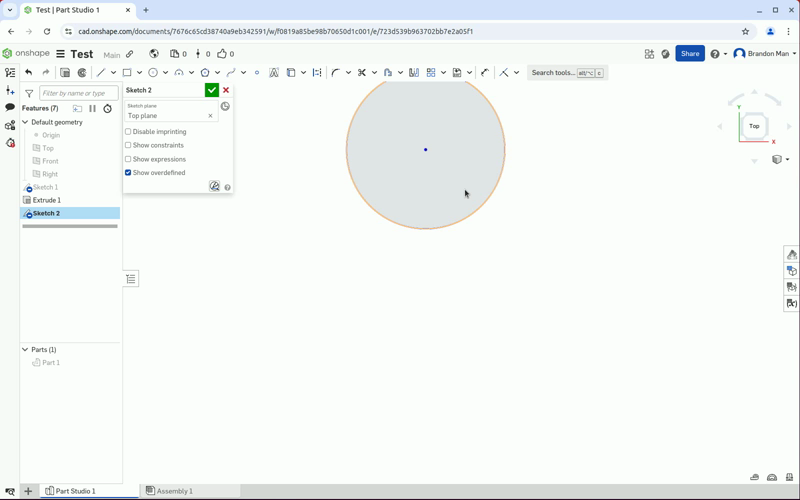
scroll(-6)
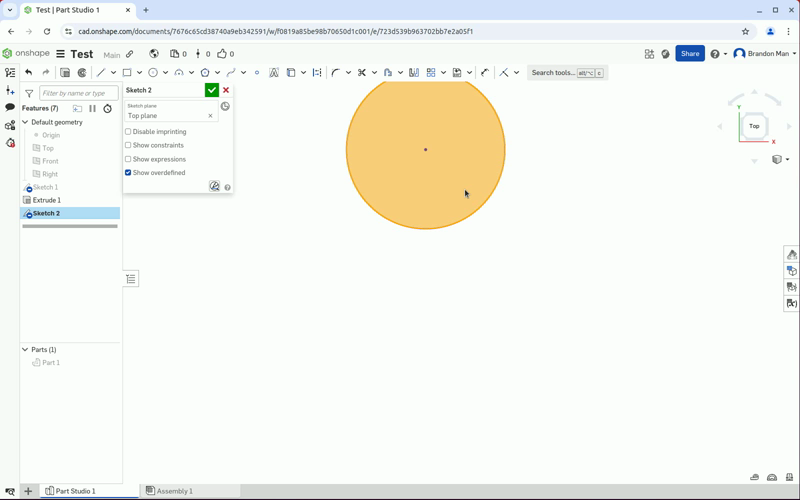
scroll(-6)
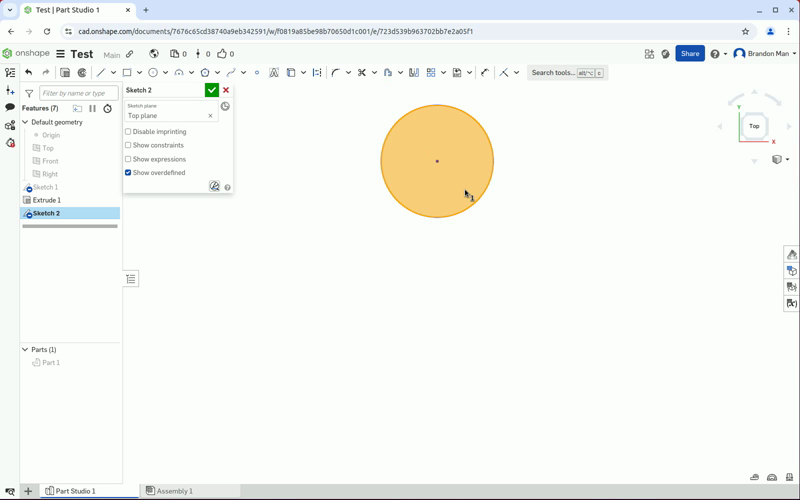
scroll(-6)
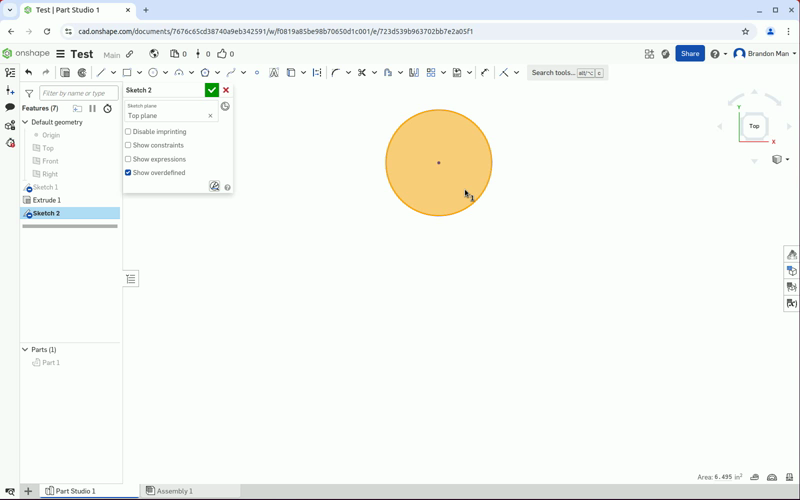
scroll(-6)
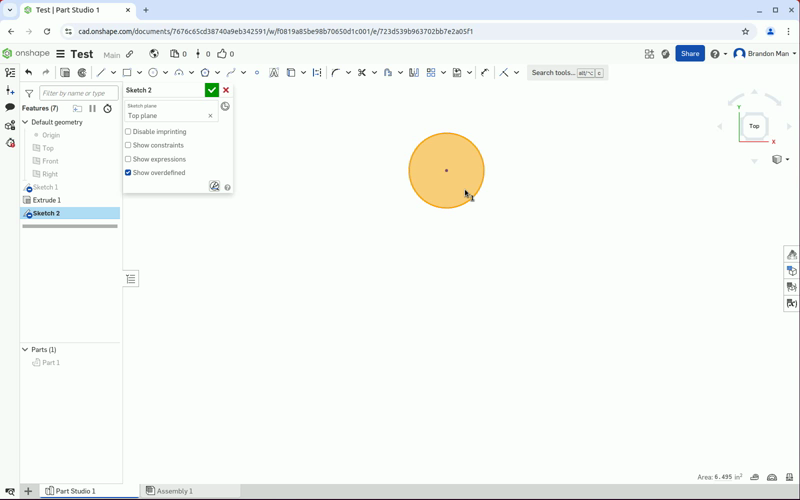
scroll(-6)
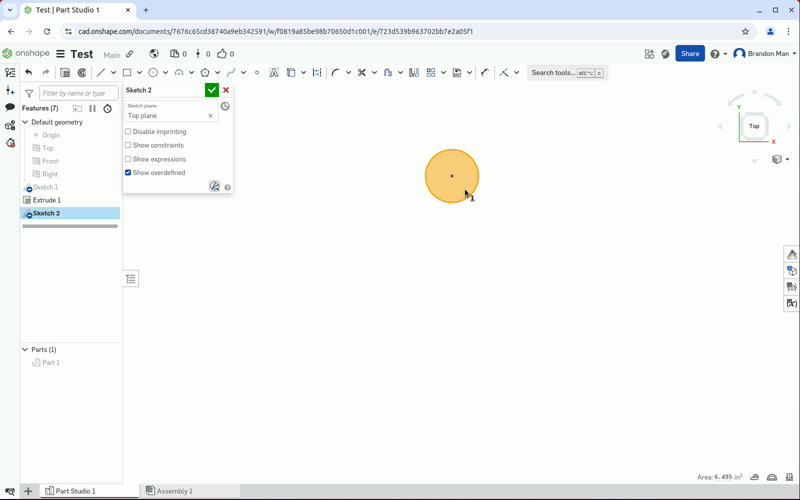
scroll(-6)
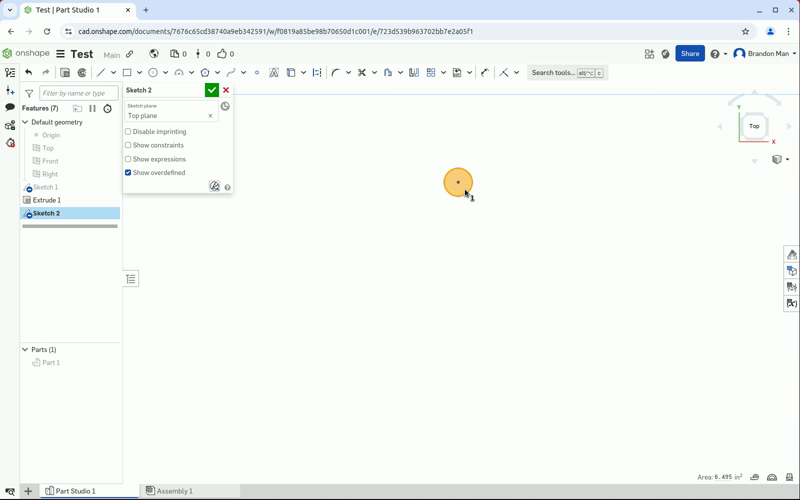
scroll(-6)
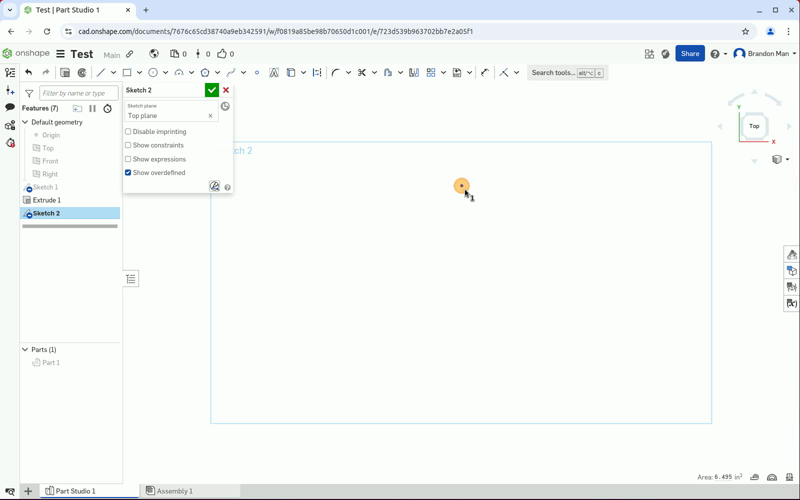
mouse_move(73, 352)
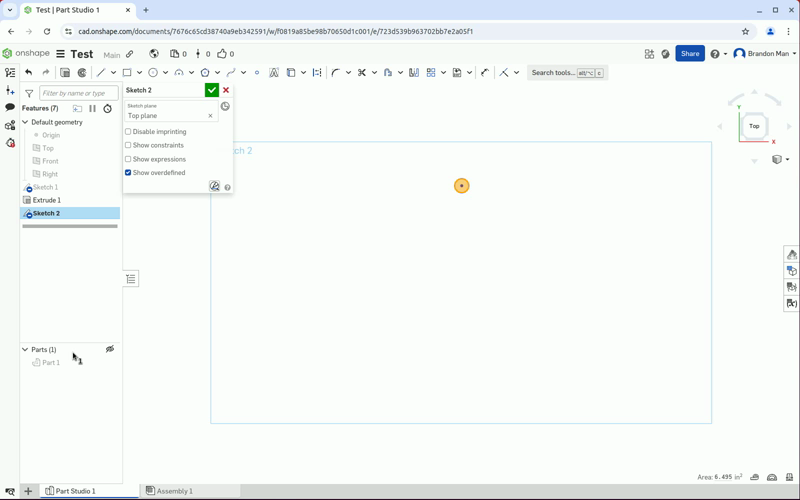
key(shift+y)
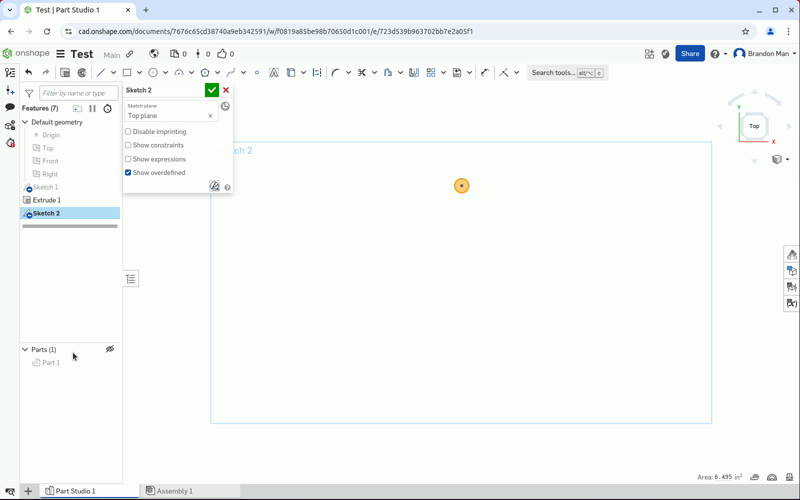
key(shift+e)
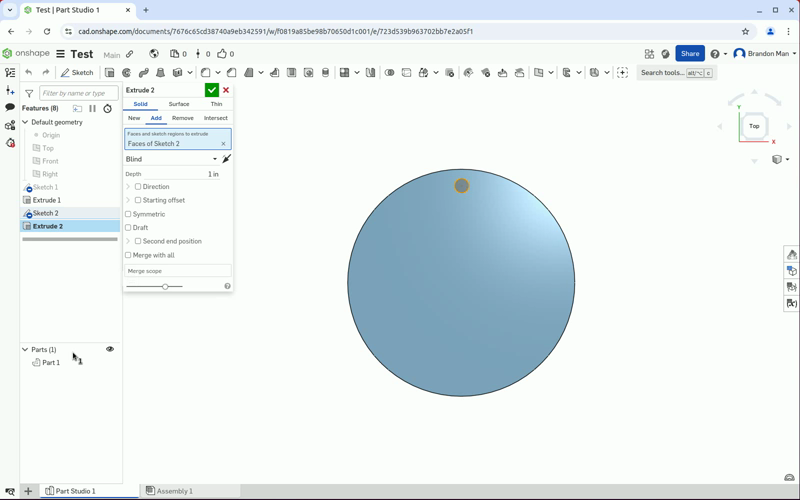
mouse_move(143, 106)
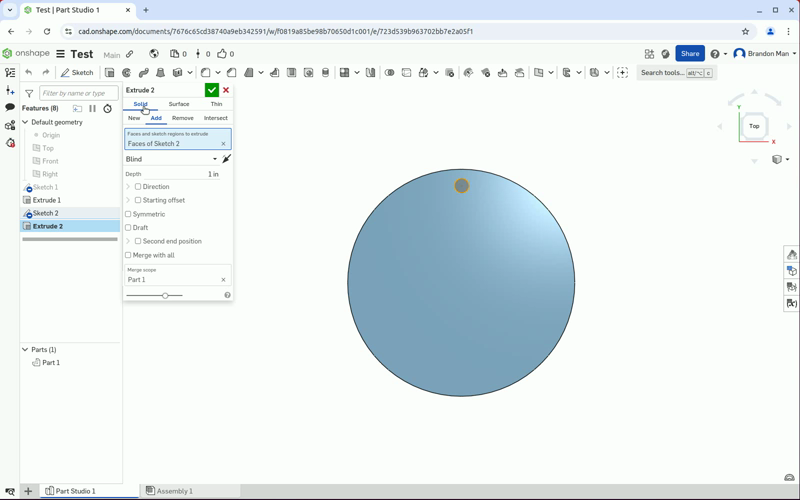
click(143, 106)
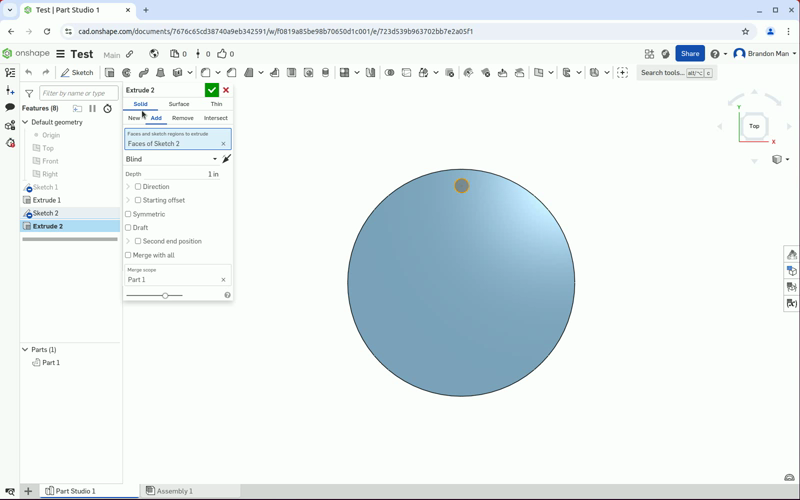
mouse_move(137, 120)
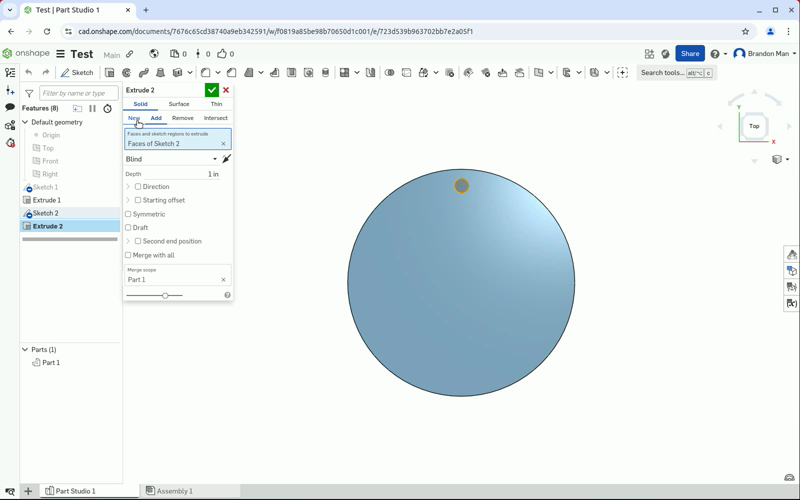
click(137, 120)
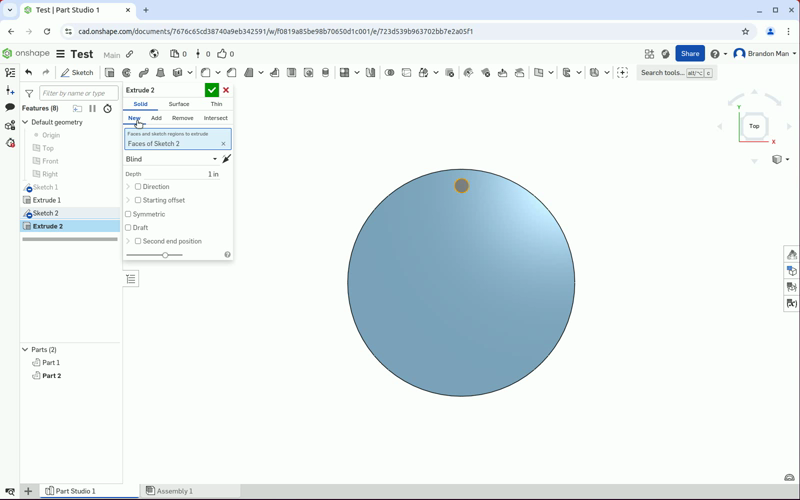
key(tab, 4)
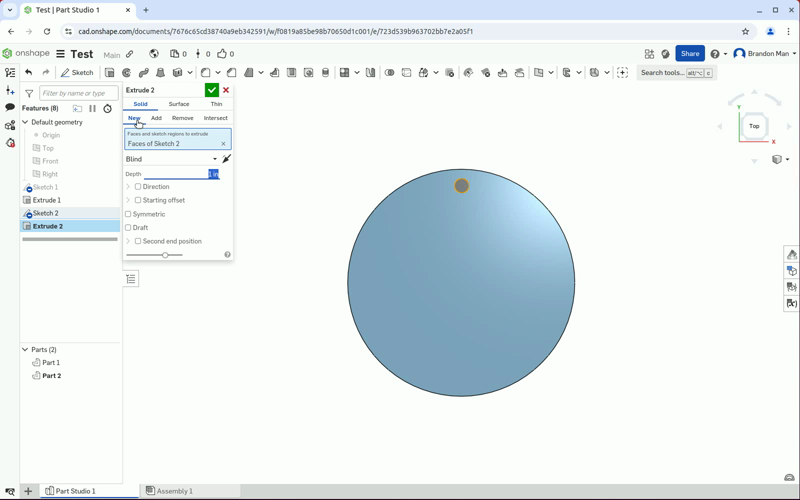
text(2.648)
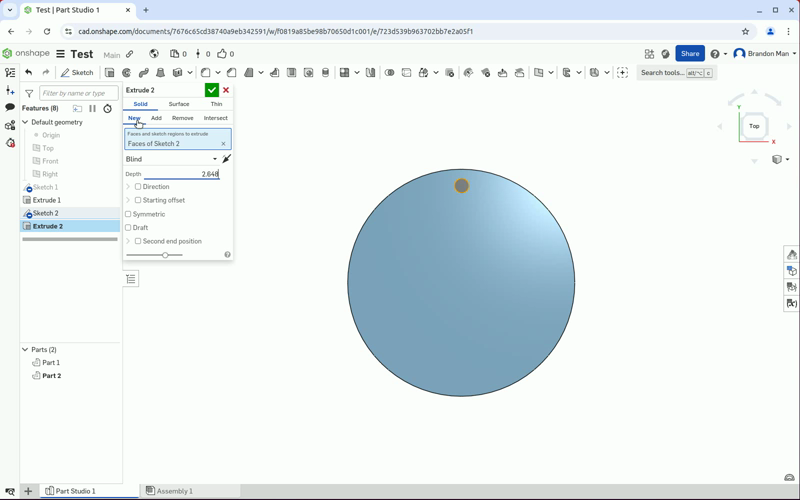
key(enter)
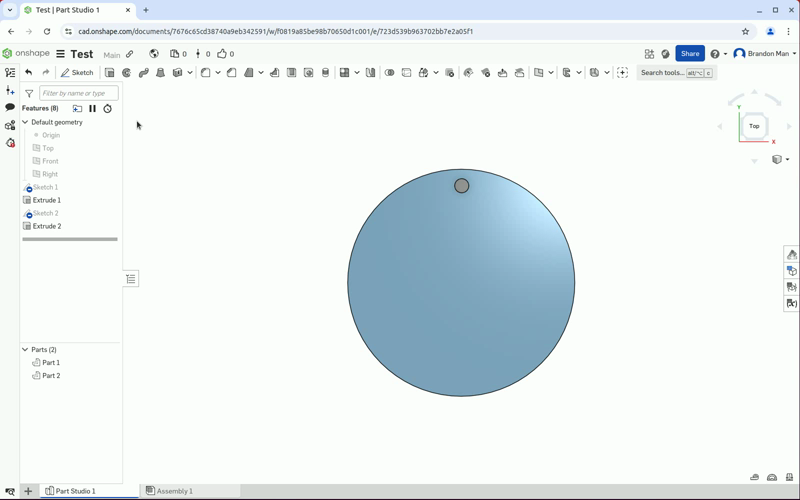
key(shift+h)
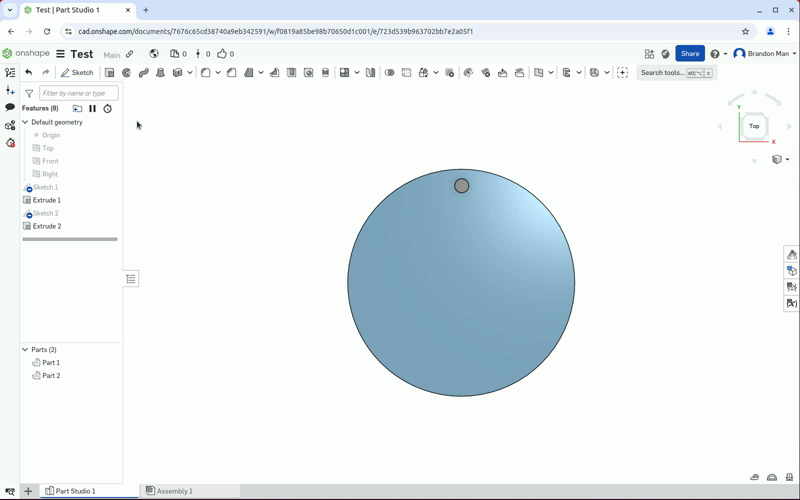
key(shift+h)
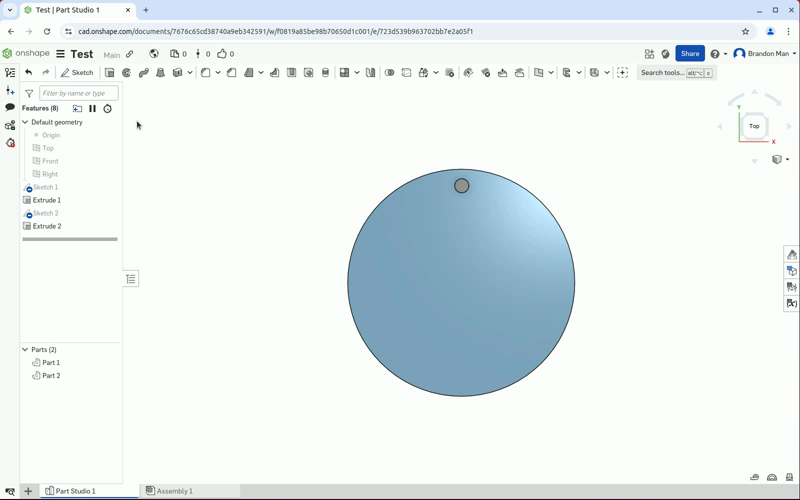
mouse_move(73, 189)
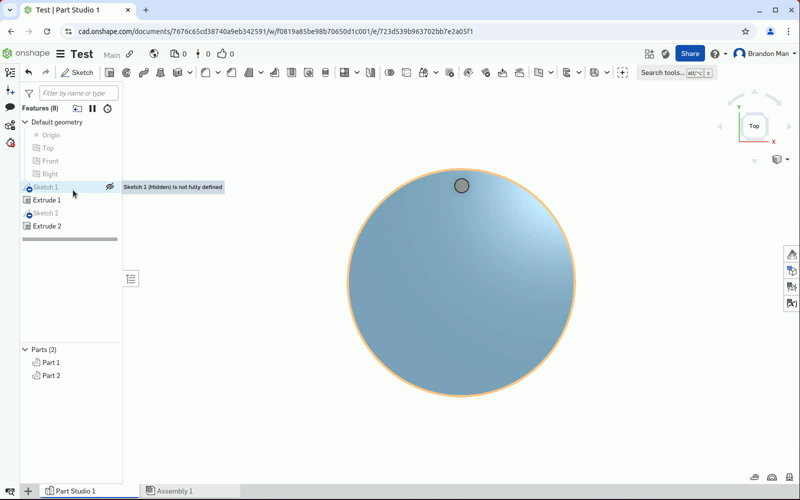
click(73, 189)
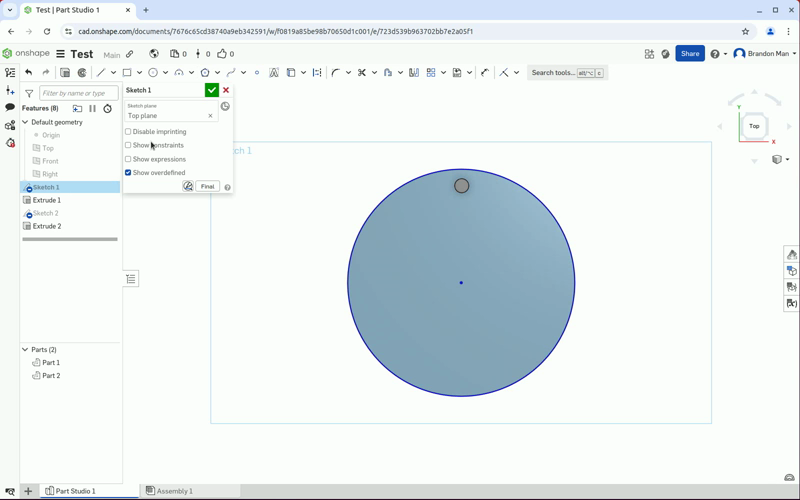
mouse_move(229, 92)
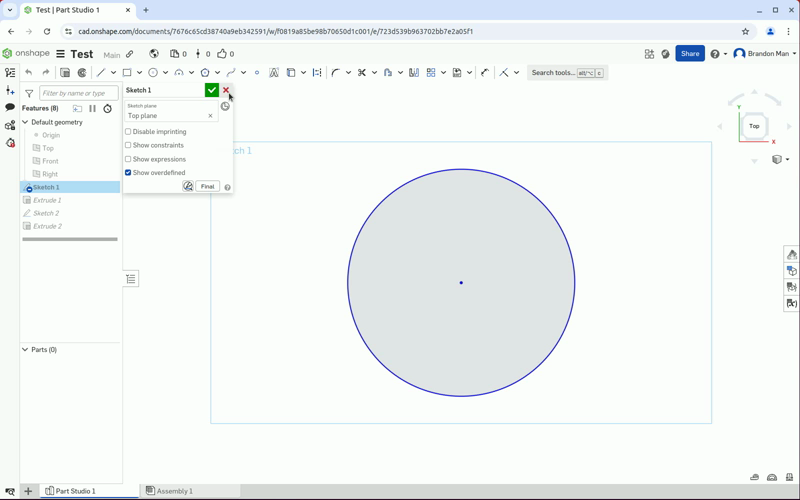
click(229, 92)
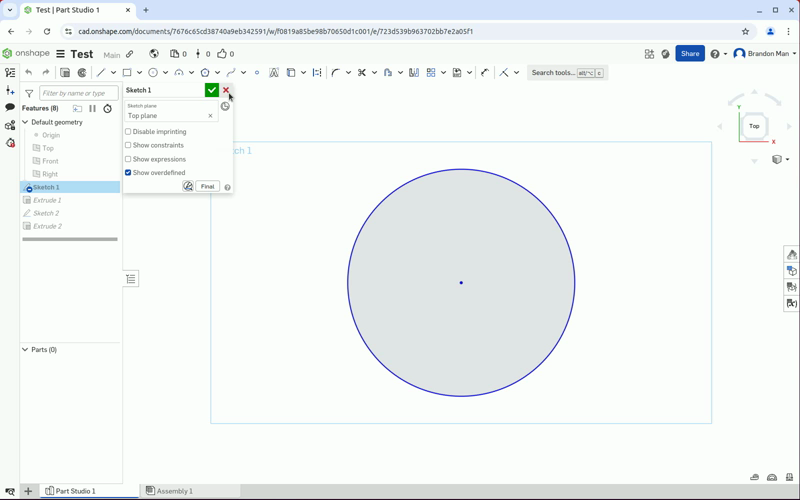
key(shift+s)
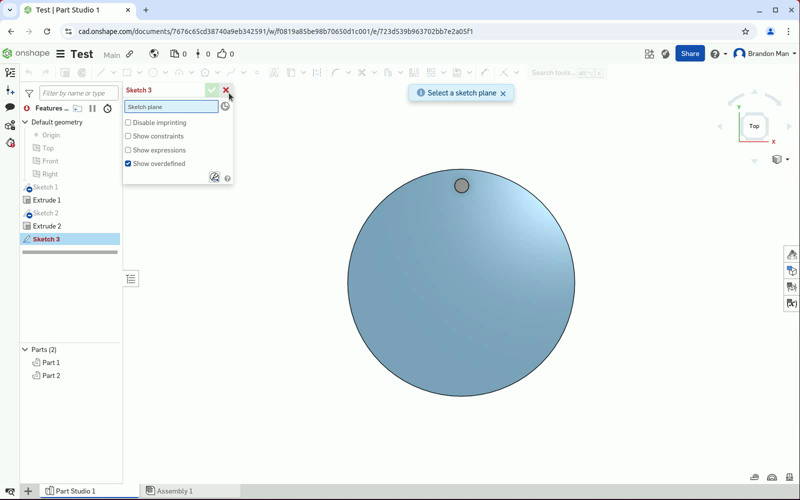
mouse_move(73, 150)
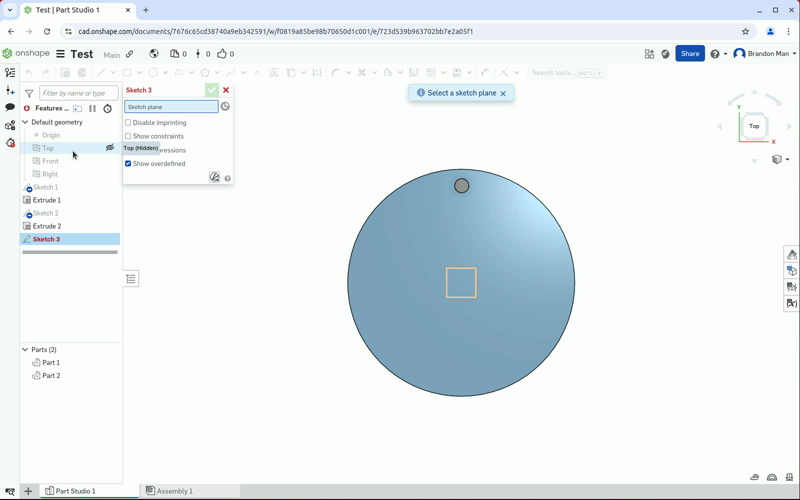
click(73, 150)
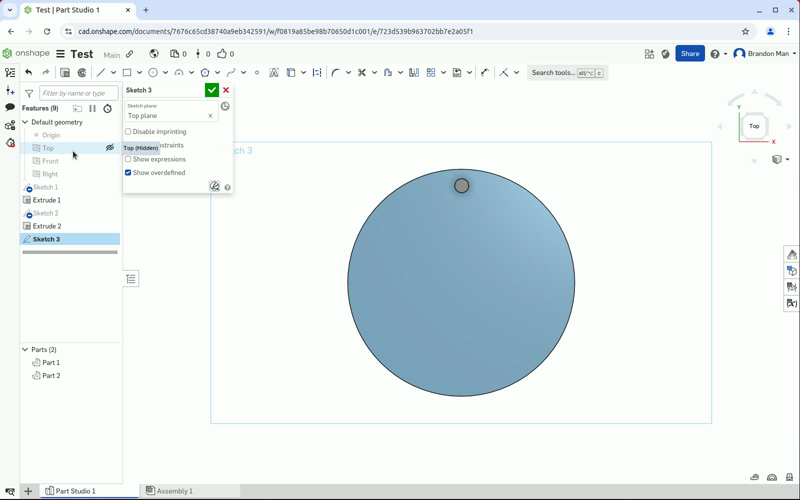
mouse_move(73, 352)
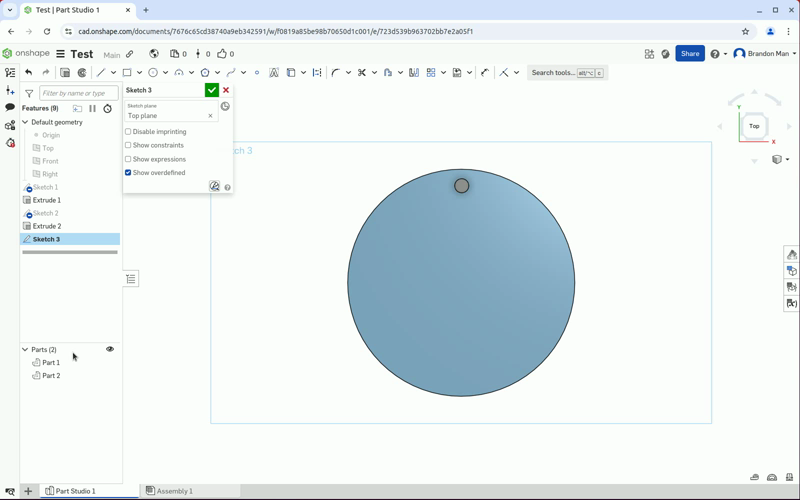
key(y)
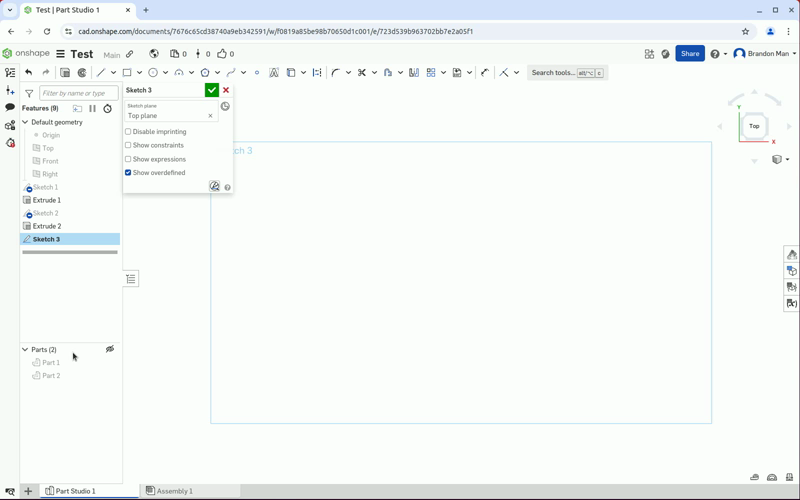
key(c)
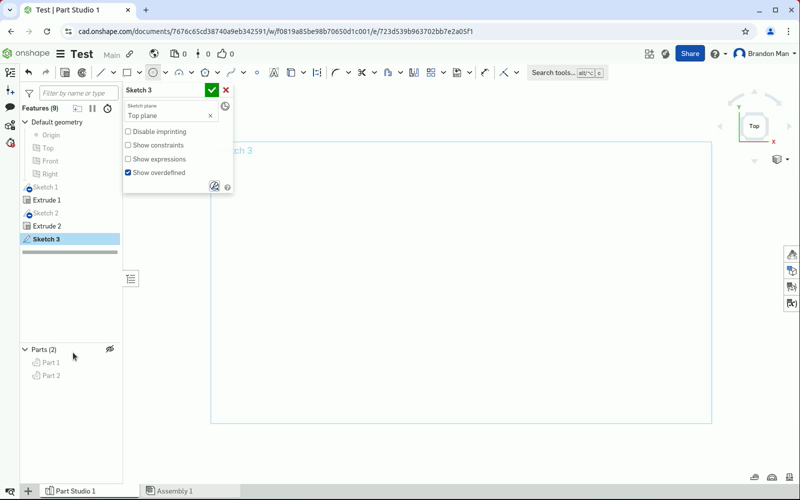
key_down(shift)
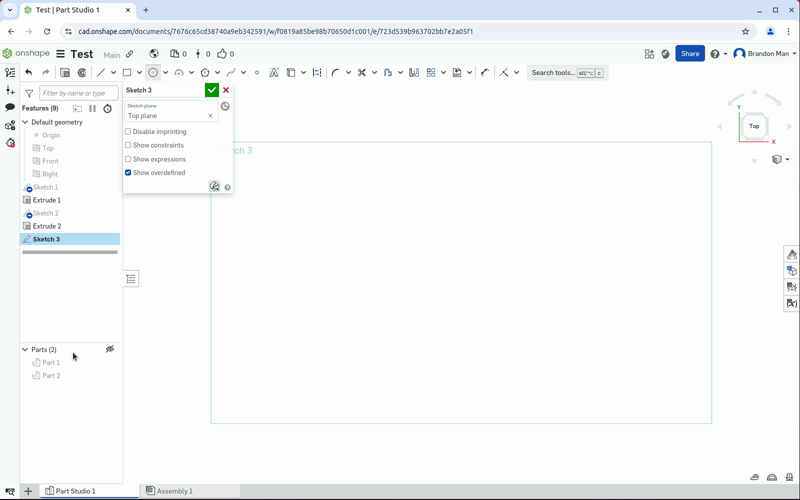
mouse_move(364, 282)
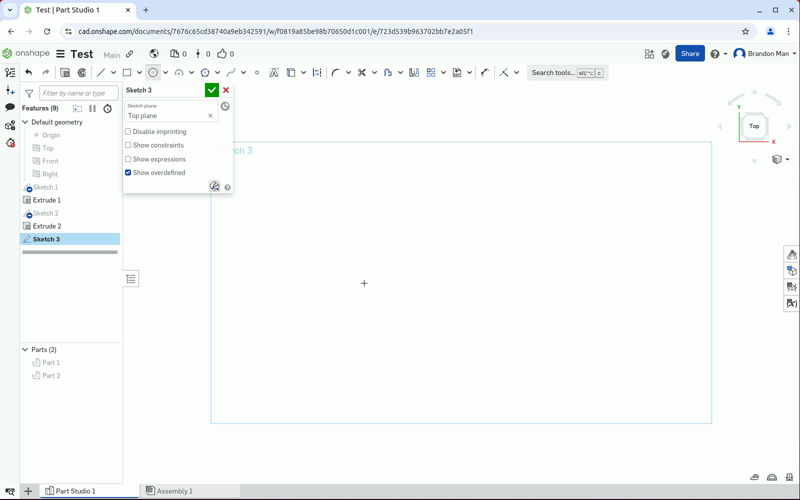
click(364, 282)
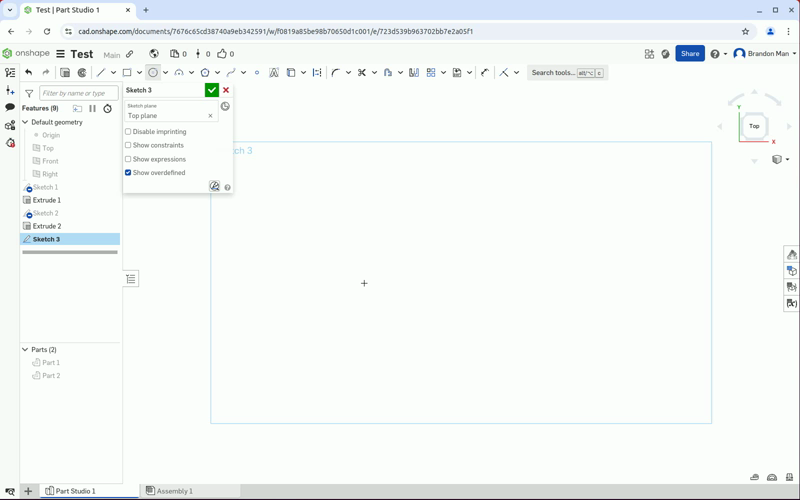
key_up(shift)
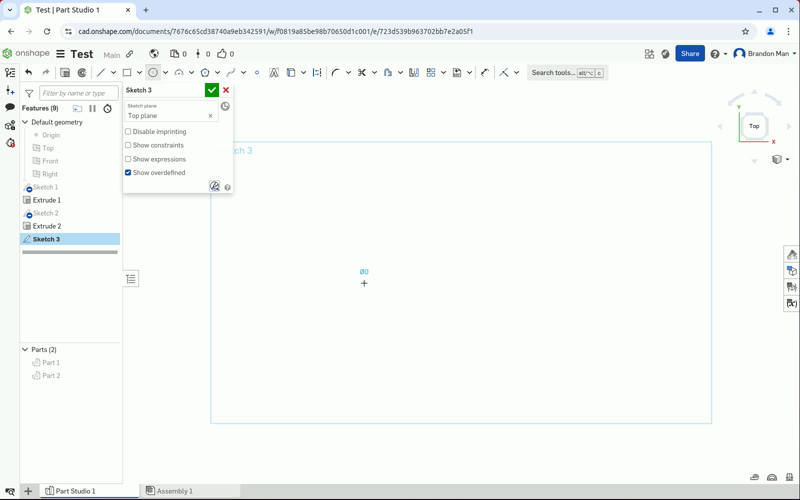
mouse_move(371, 282)
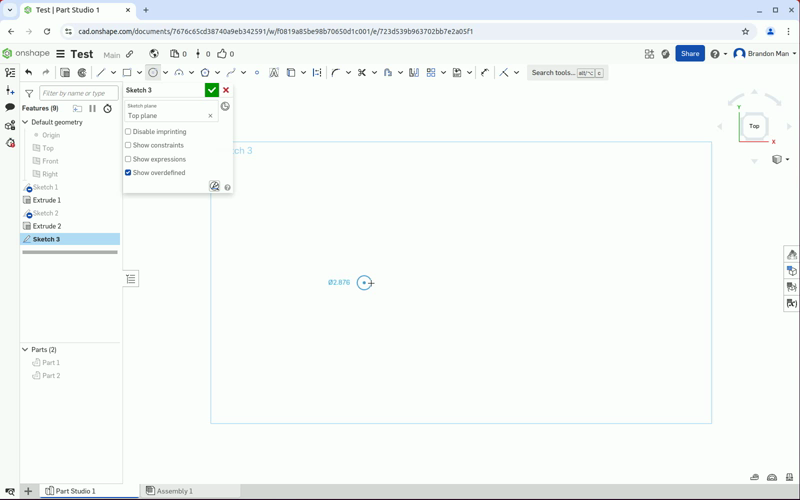
click(371, 282)
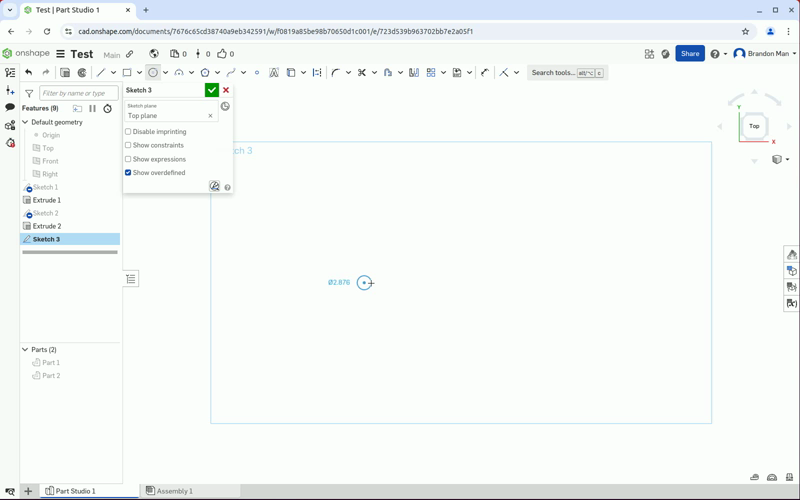
key(esc)
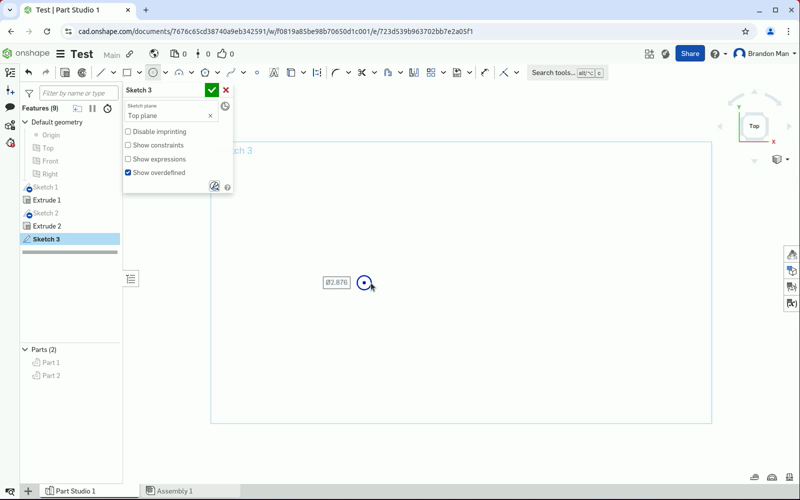
mouse_move(366, 280)
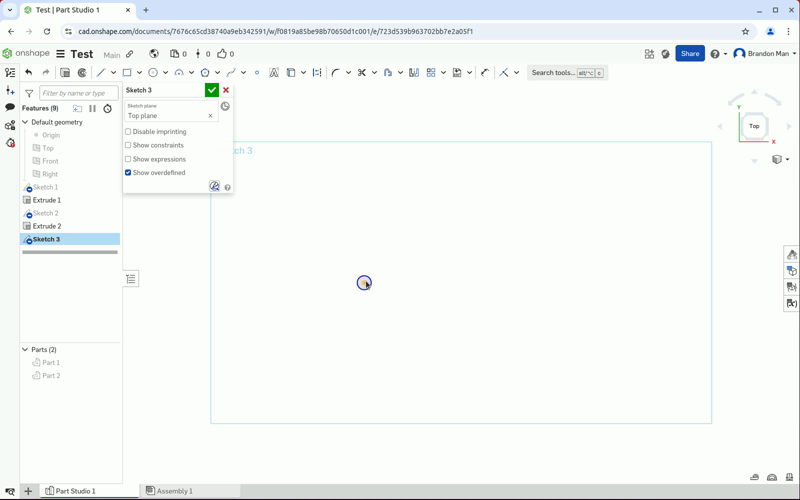
scroll(6)
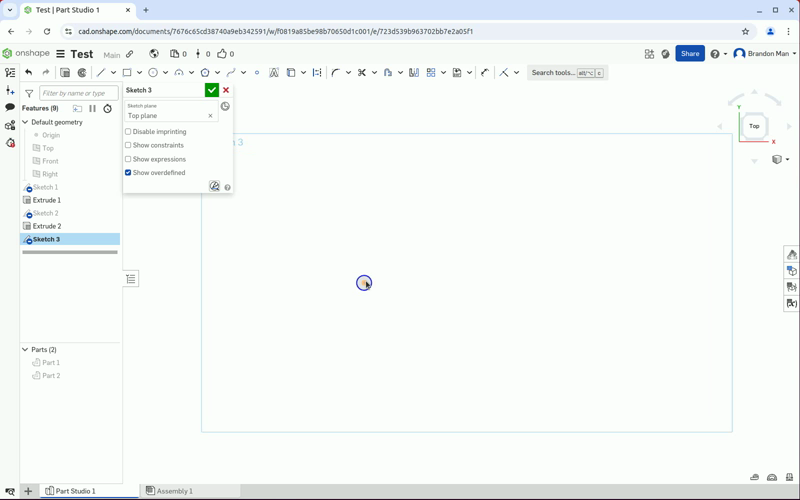
scroll(6)
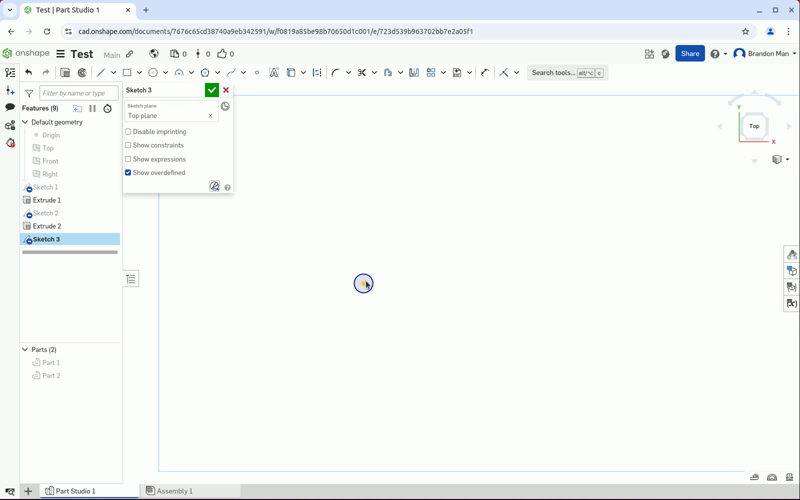
scroll(6)
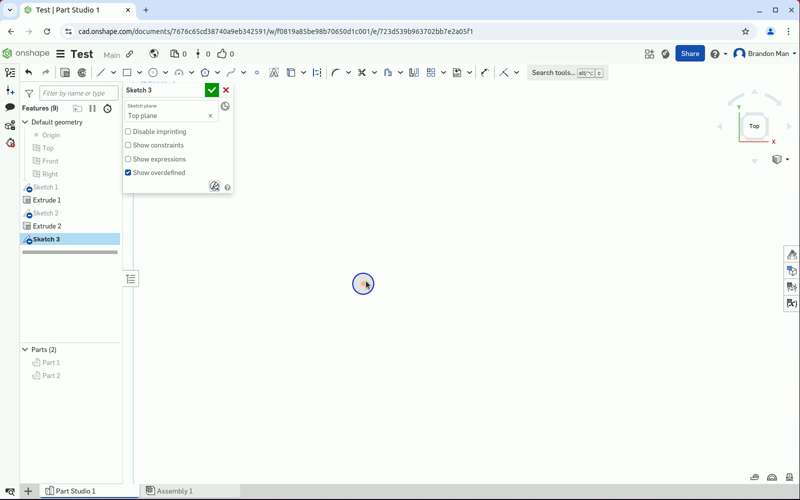
scroll(6)
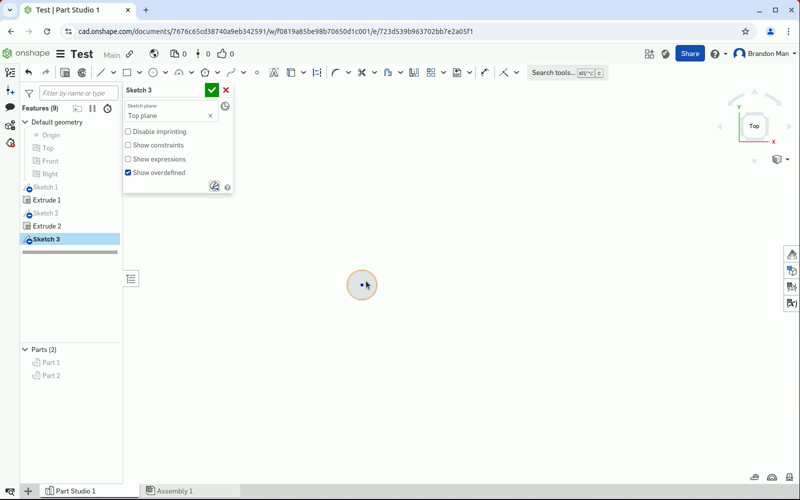
scroll(6)
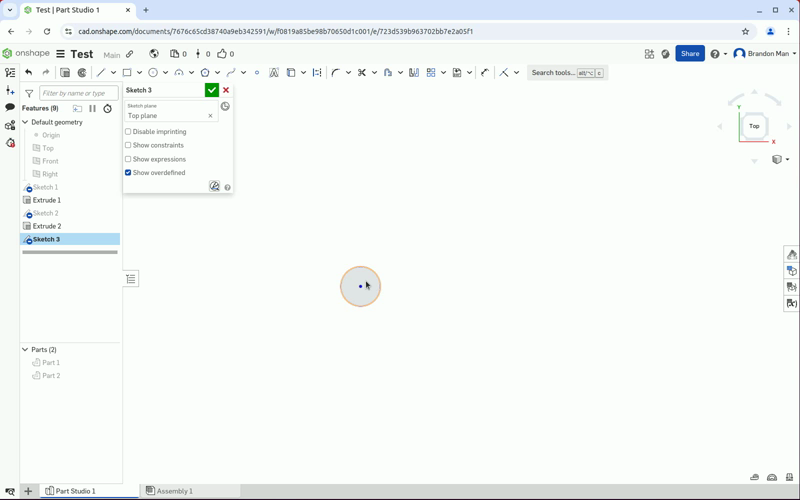
scroll(6)
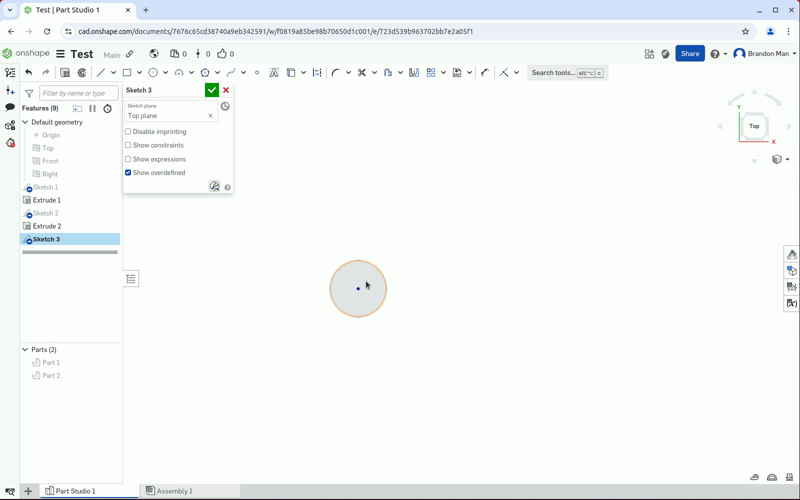
scroll(6)
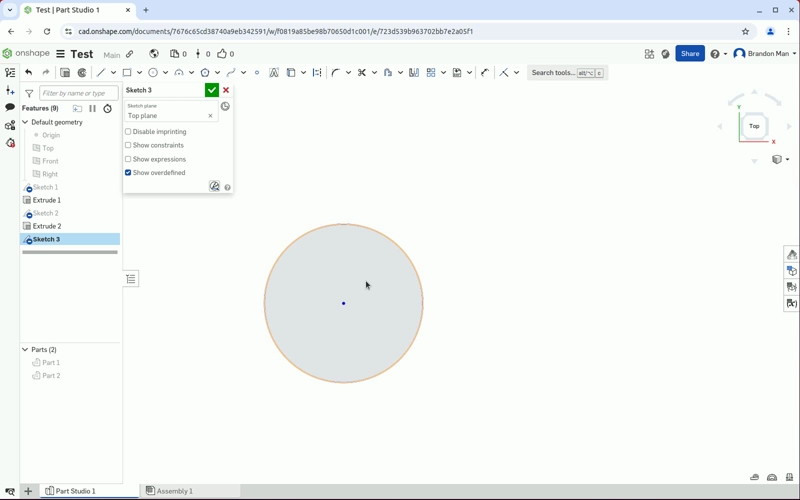
click(366, 280)
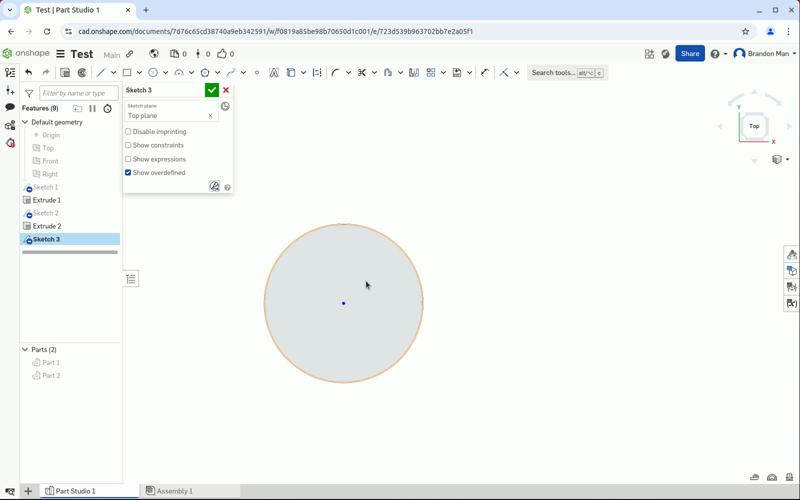
scroll(-6)
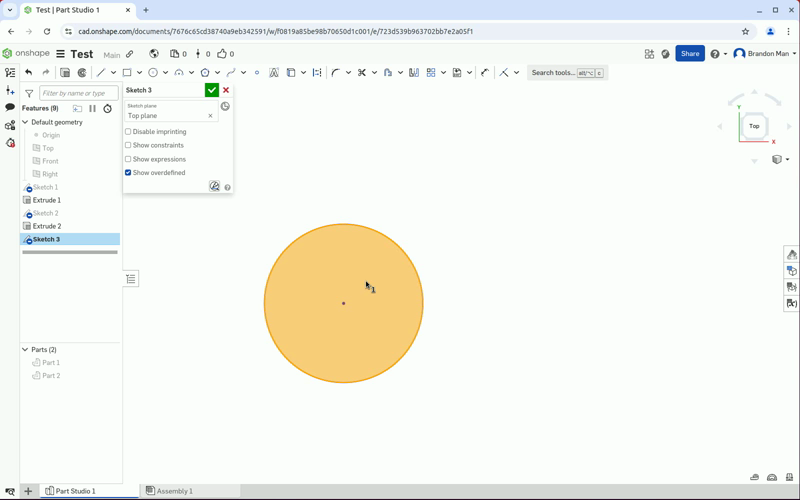
scroll(-6)
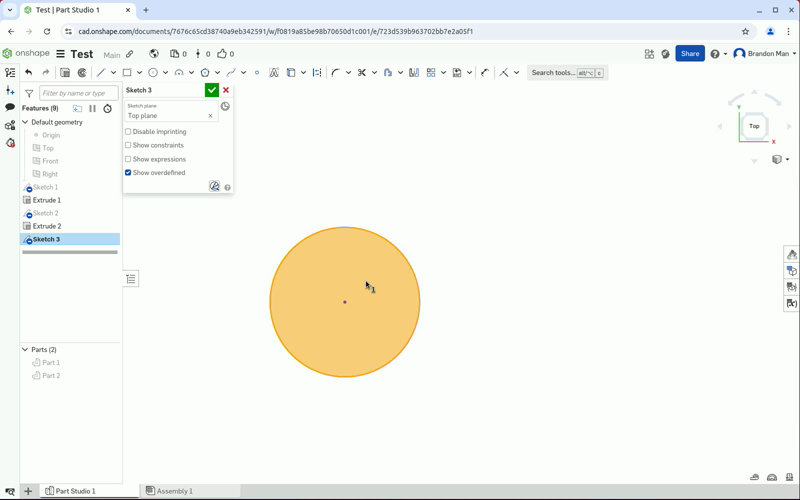
scroll(-6)
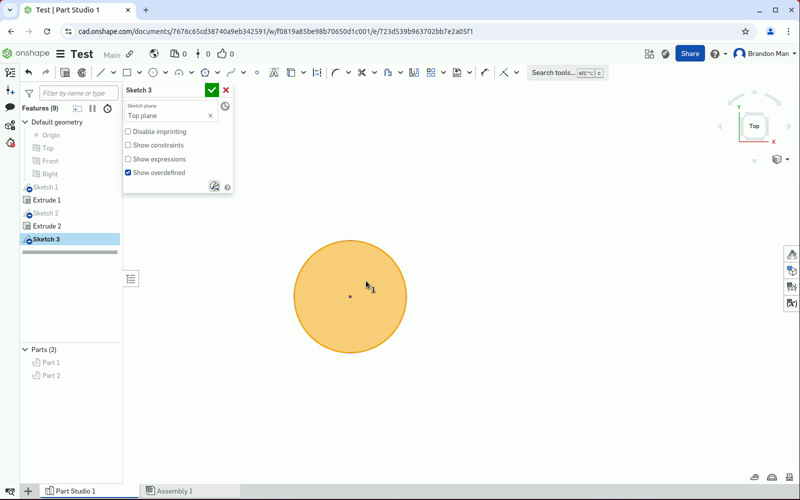
scroll(-6)
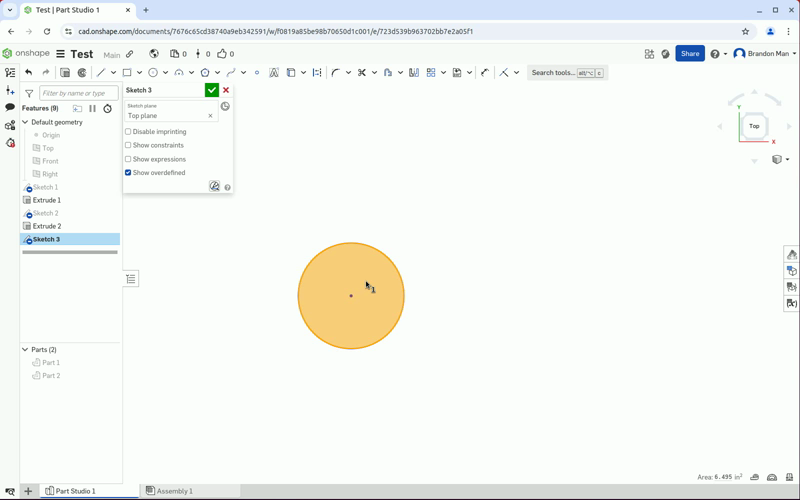
scroll(-6)
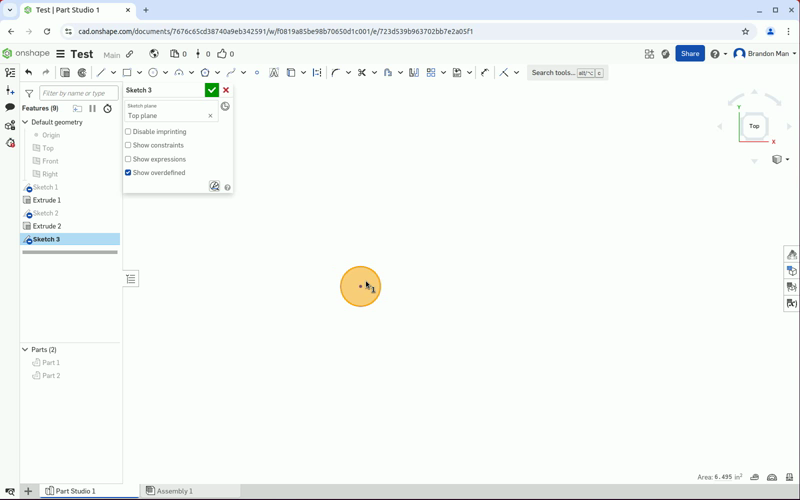
scroll(-6)
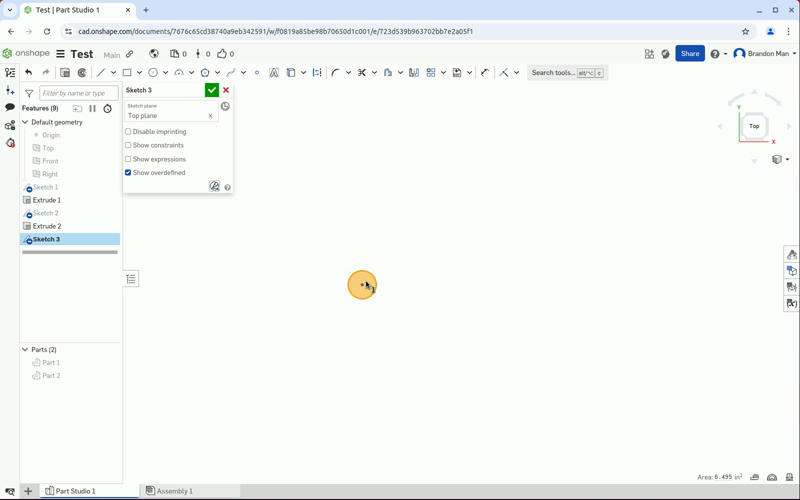
scroll(-6)
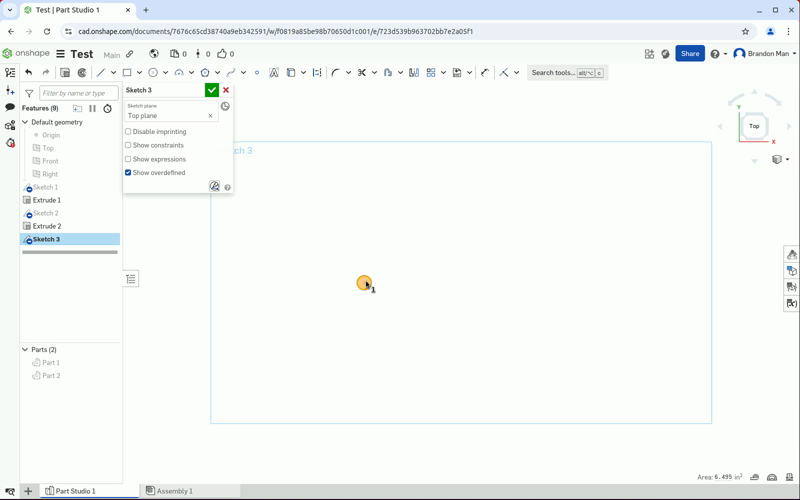
mouse_move(73, 352)
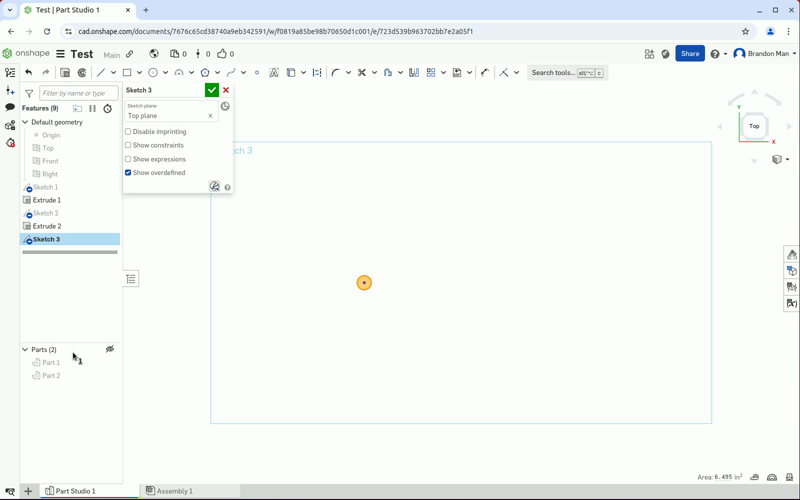
key(shift+y)
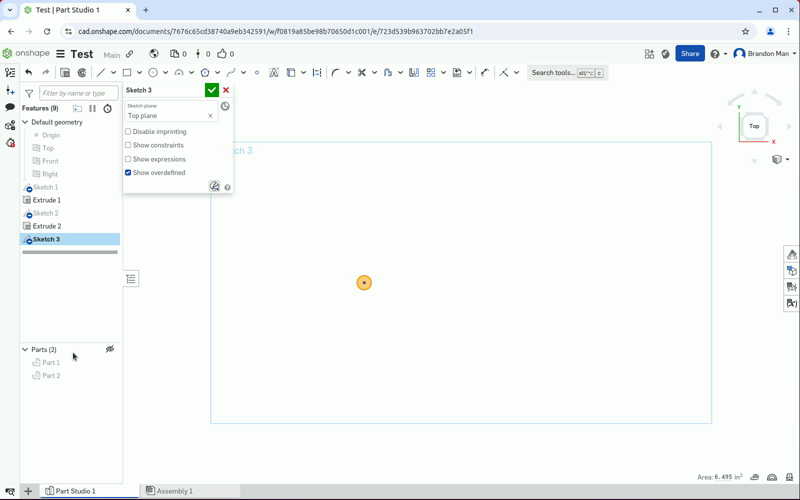
key(shift+e)
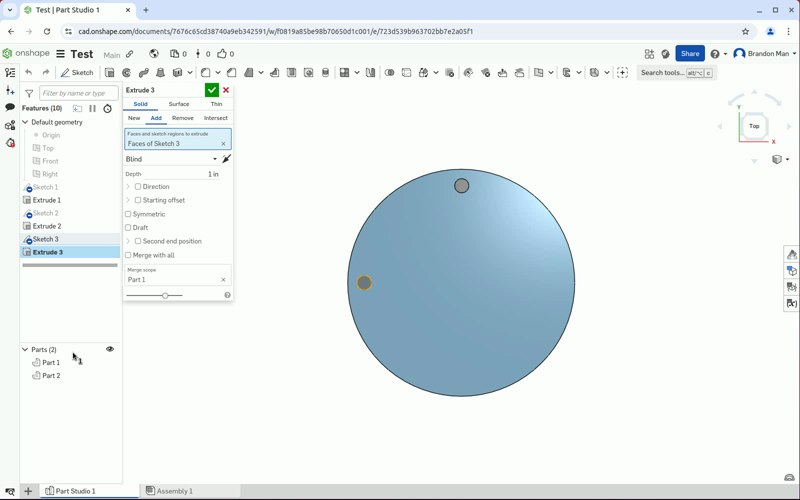
mouse_move(143, 106)
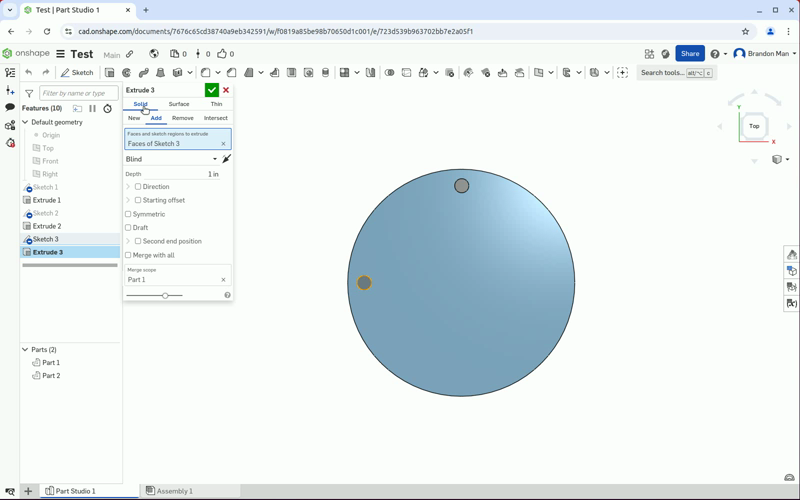
click(143, 106)
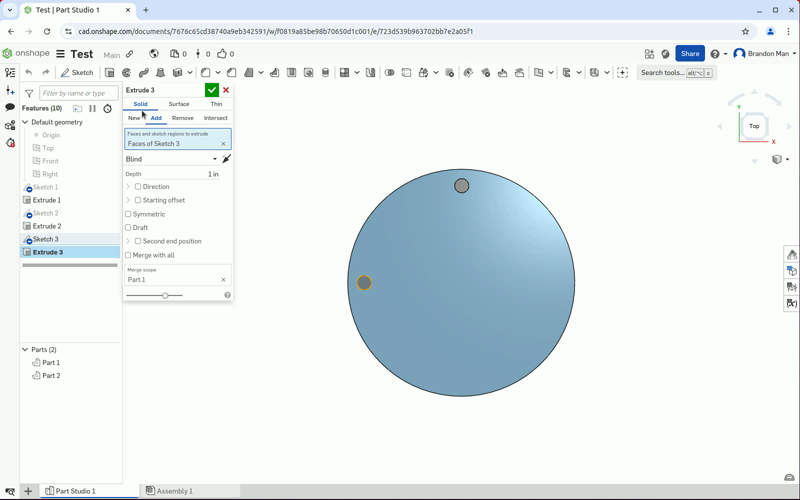
mouse_move(137, 120)
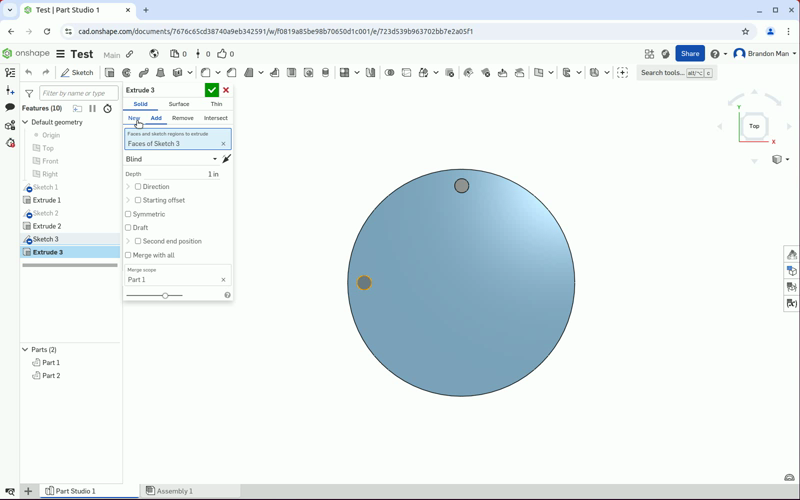
click(137, 120)
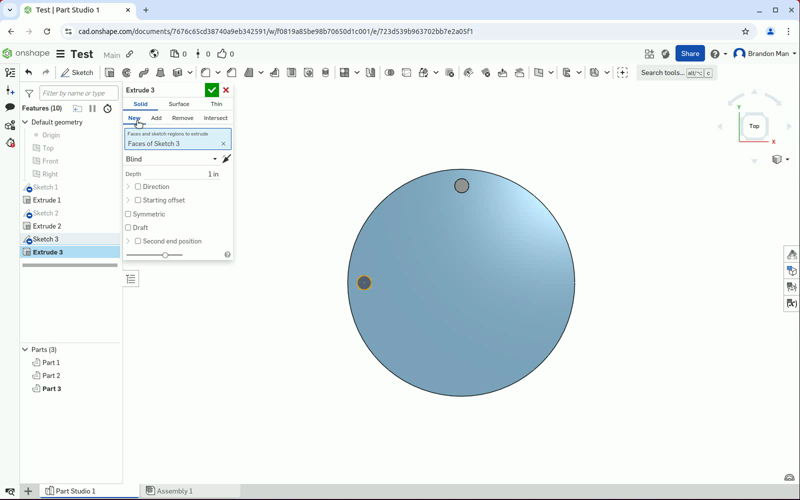
key(tab, 4)
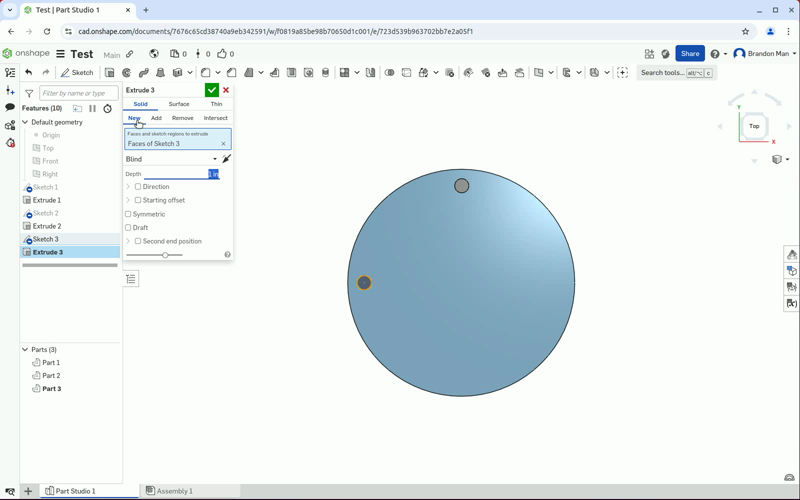
text(2.648)
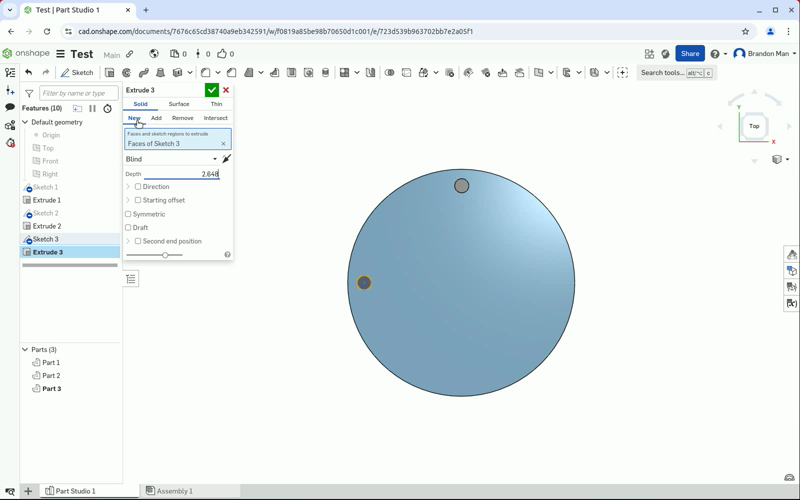
key(enter)
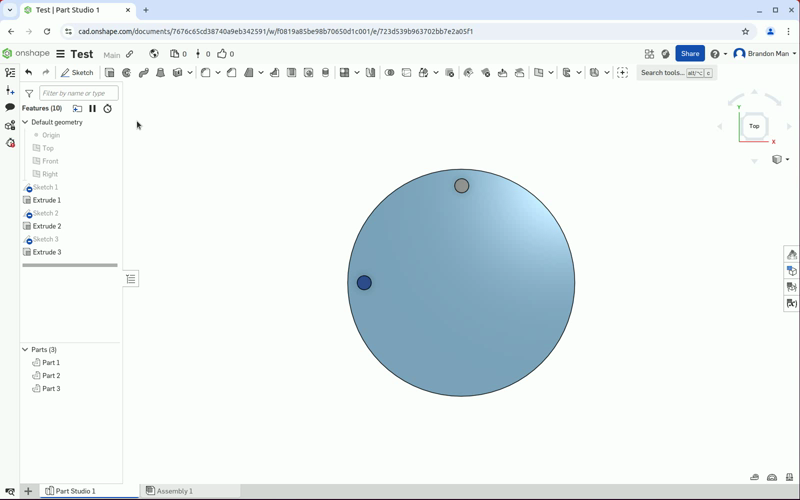
key(shift+h)
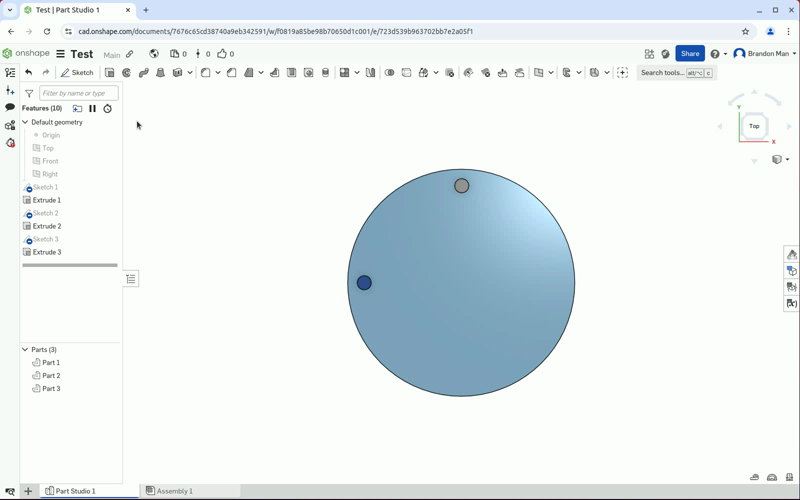
key(shift+h)
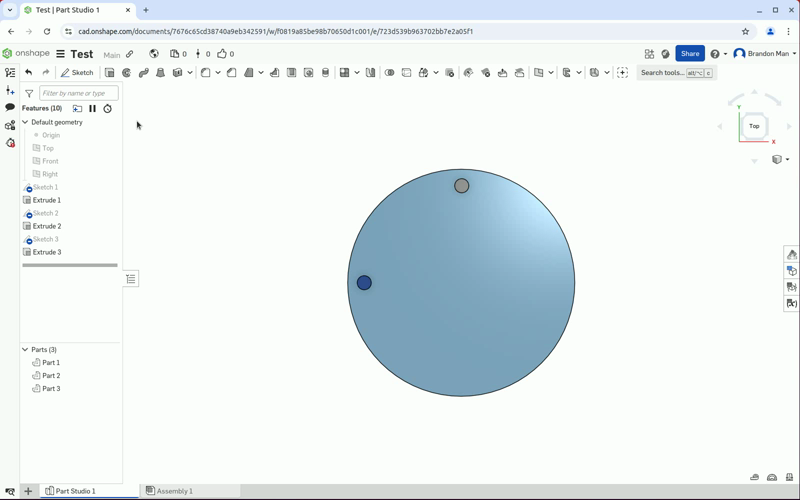
mouse_move(73, 189)
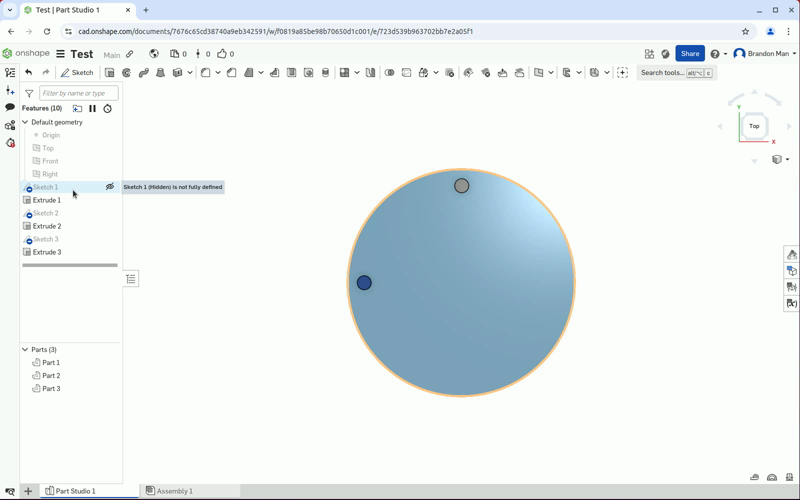
click(73, 189)
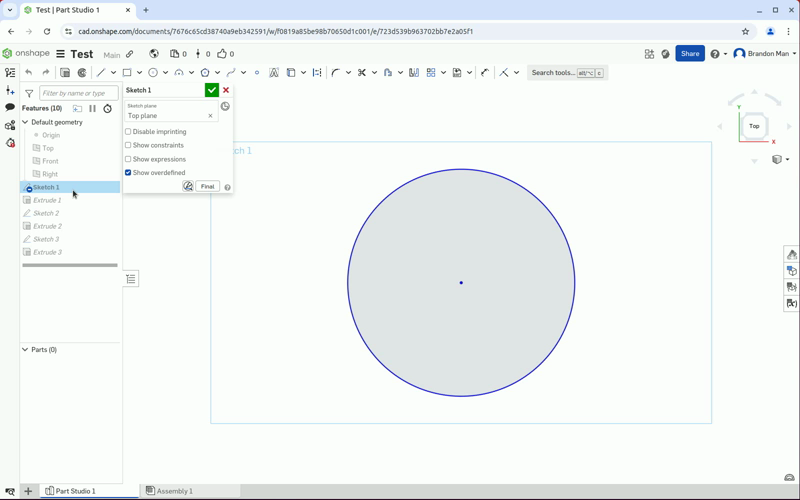
mouse_move(229, 92)
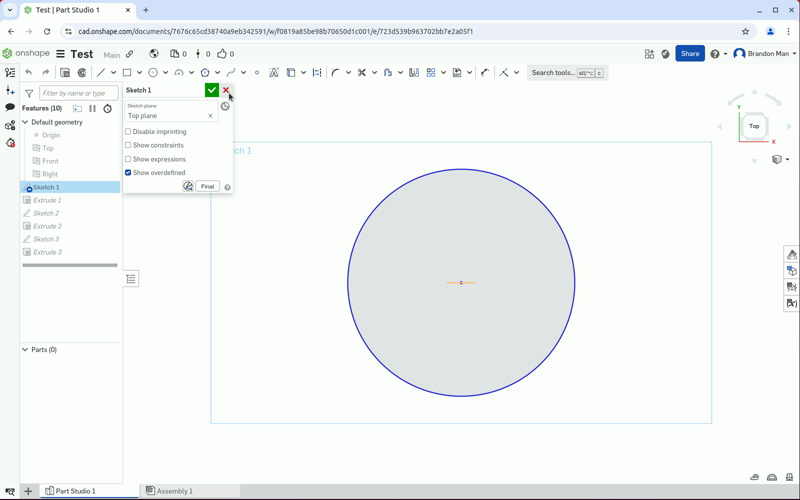
click(229, 92)
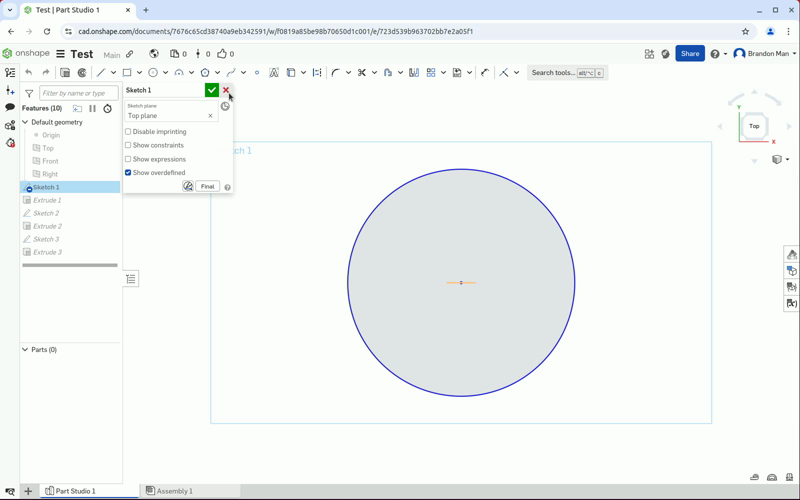
key(shift+s)
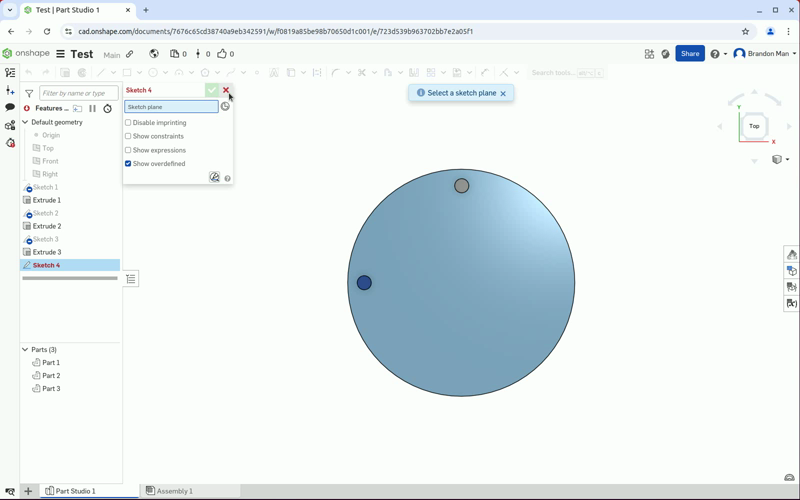
mouse_move(73, 150)
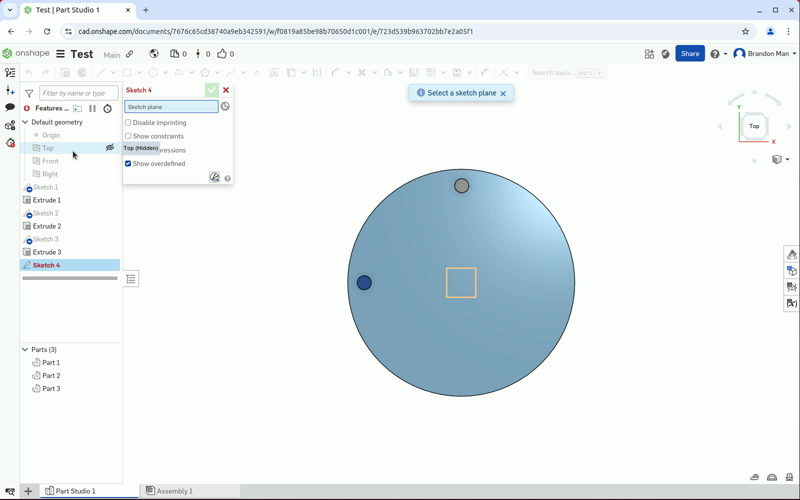
click(73, 150)
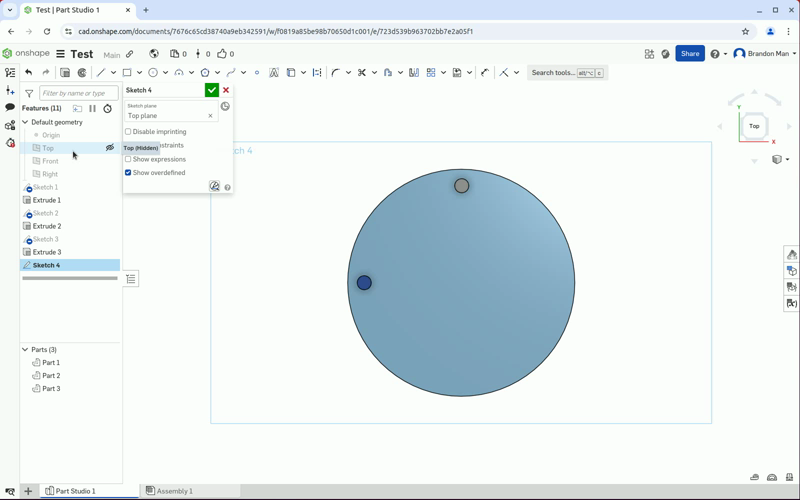
mouse_move(73, 352)
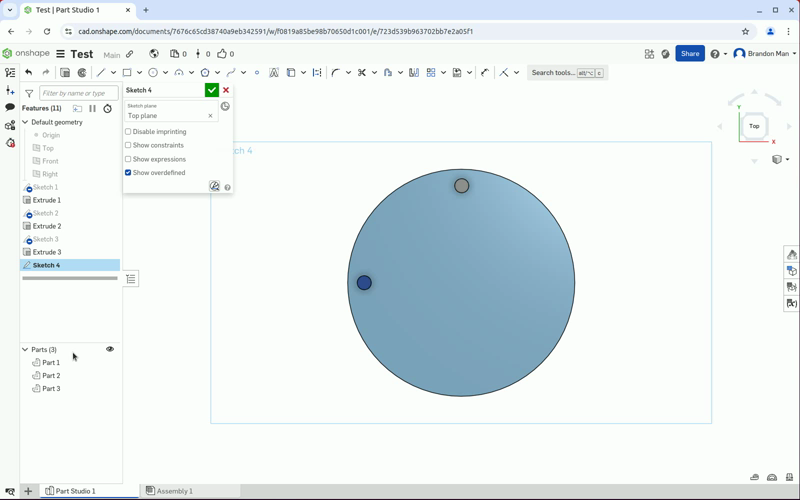
key(y)
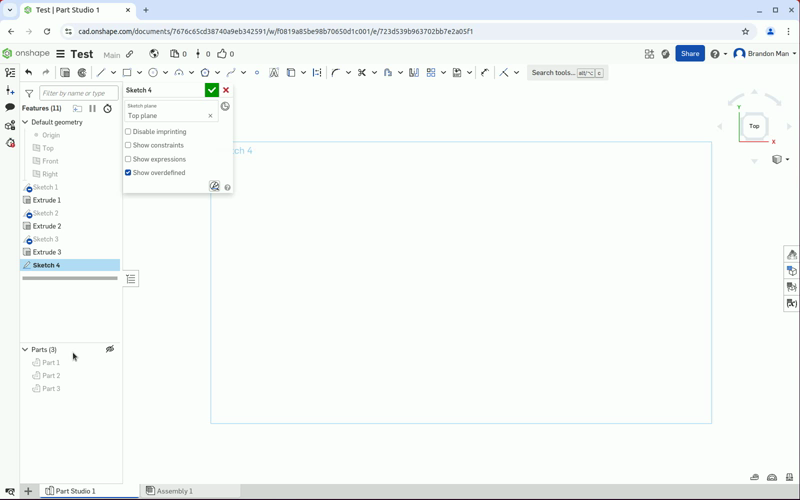
key(c)
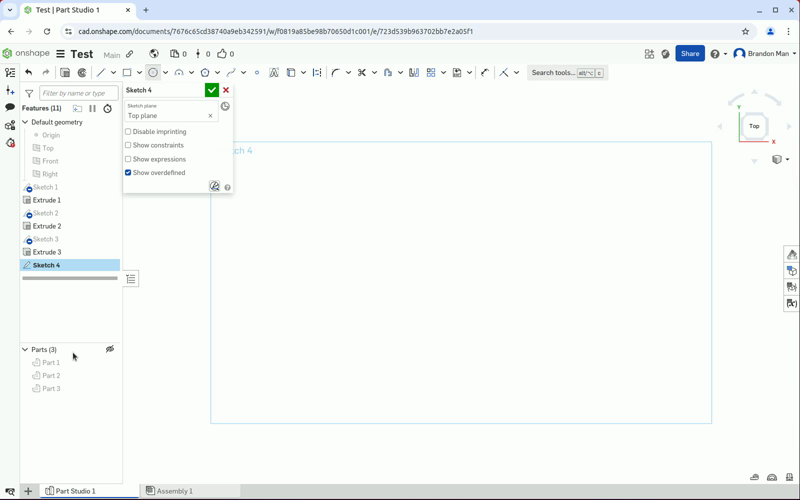
key_down(shift)
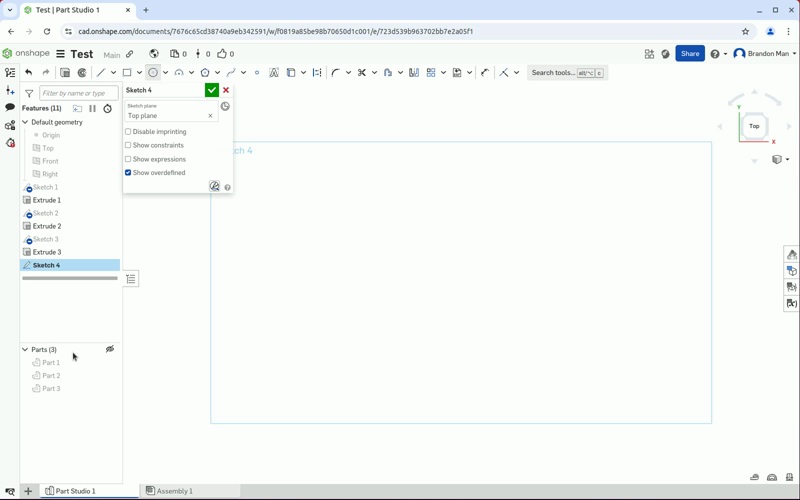
mouse_move(461, 380)
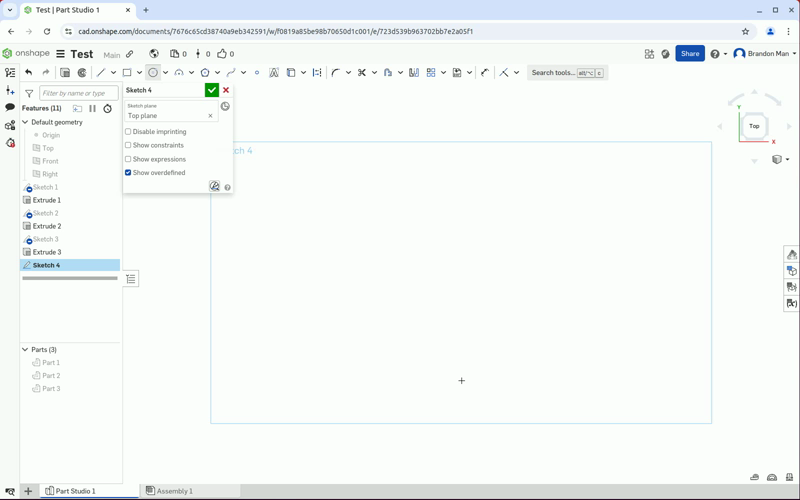
click(461, 380)
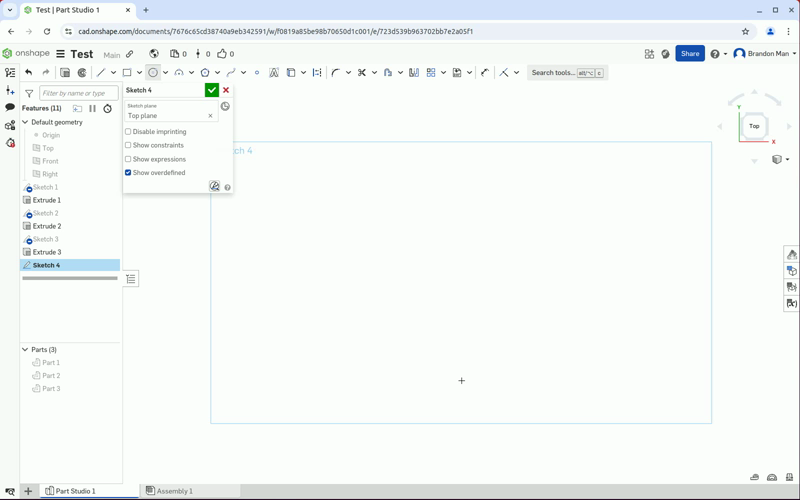
key_up(shift)
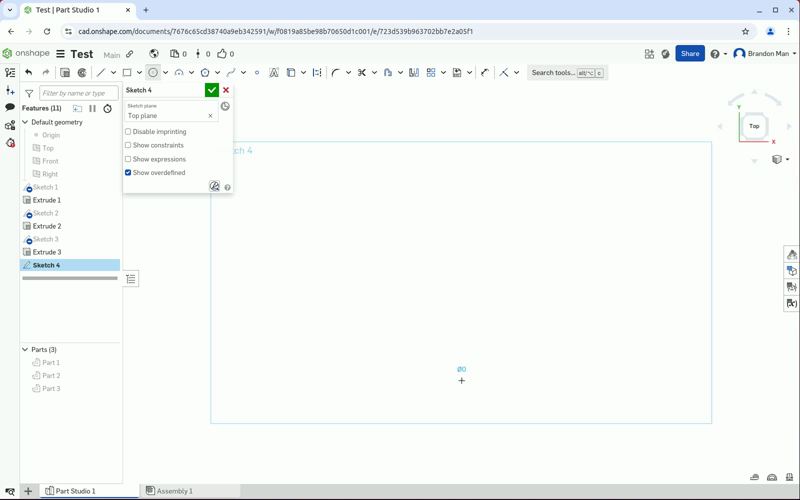
mouse_move(468, 380)
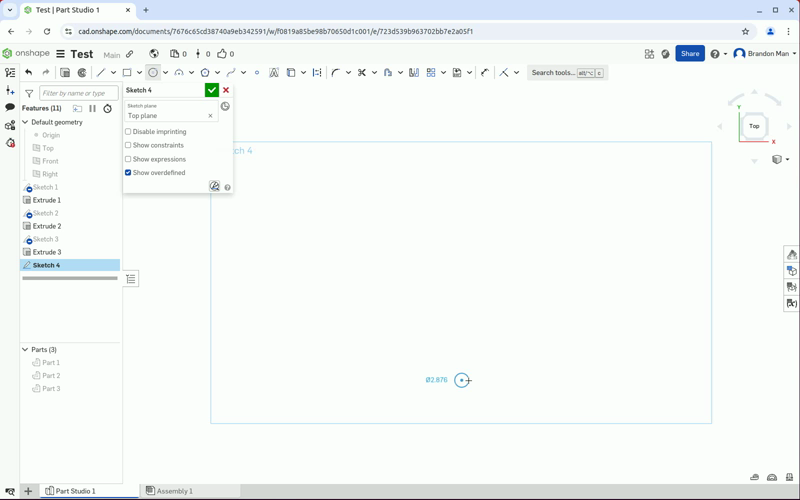
click(468, 380)
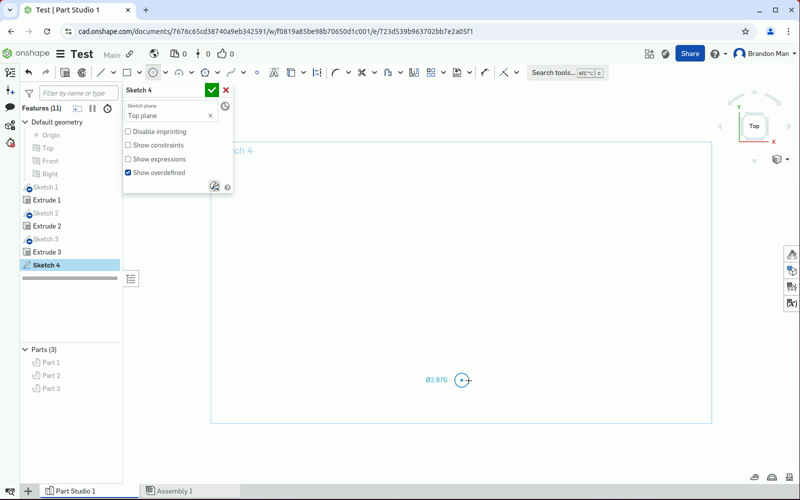
key(esc)
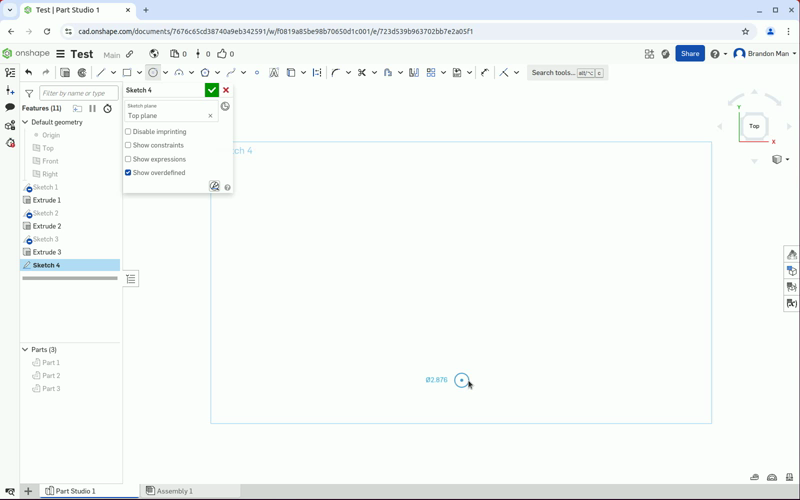
mouse_move(464, 383)
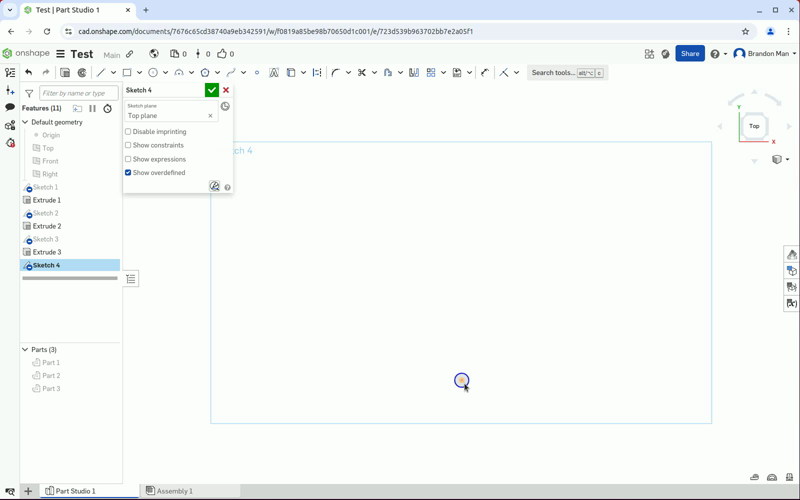
scroll(6)
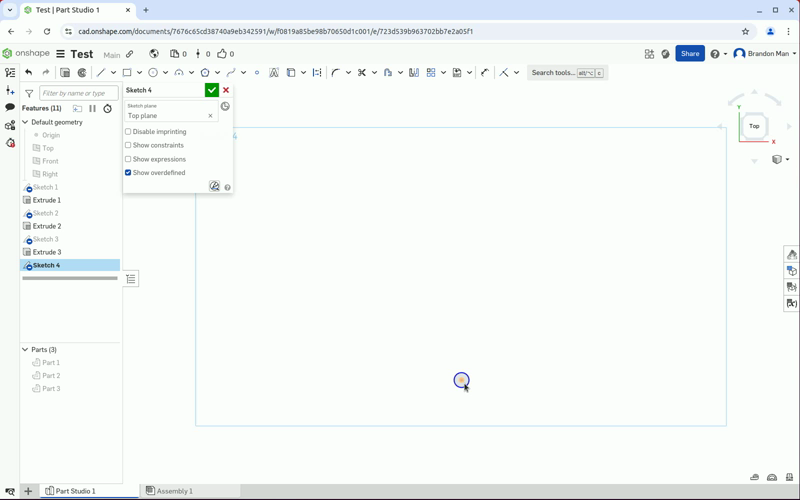
scroll(6)
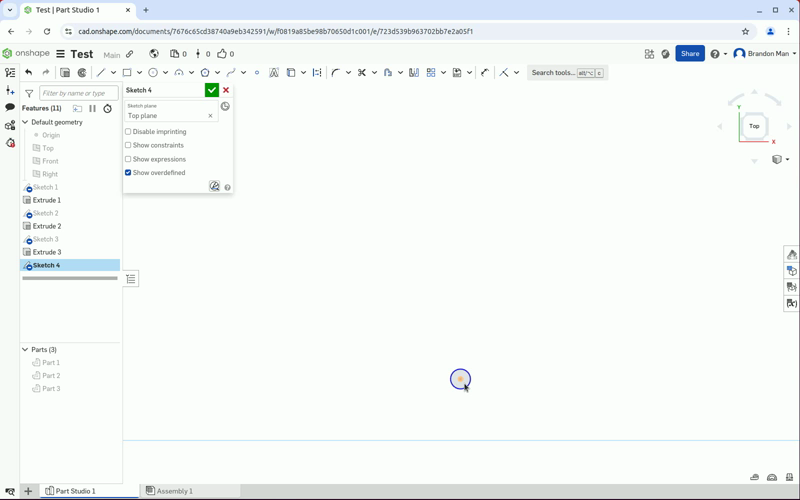
scroll(6)
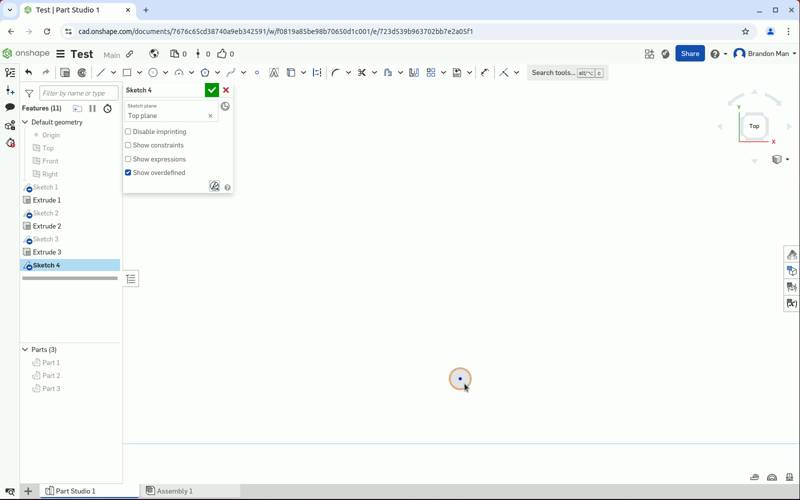
scroll(6)
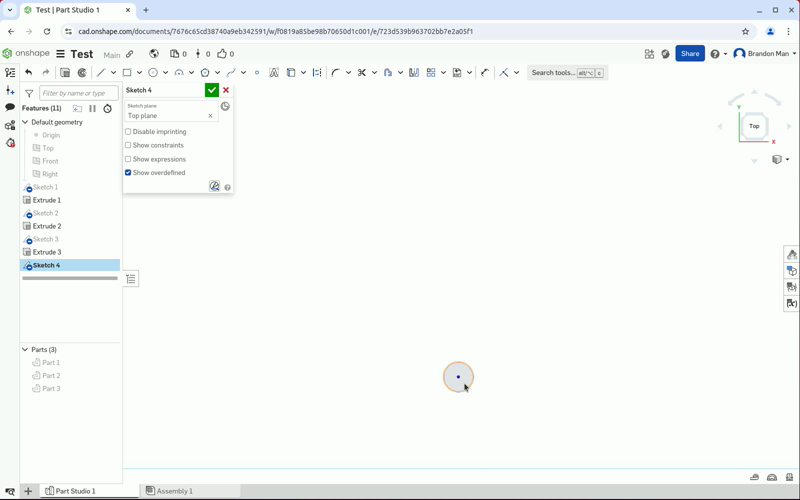
scroll(6)
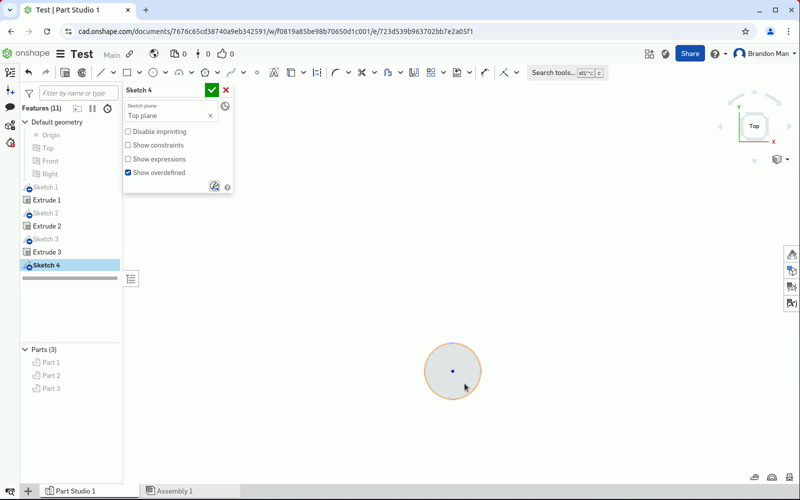
scroll(6)
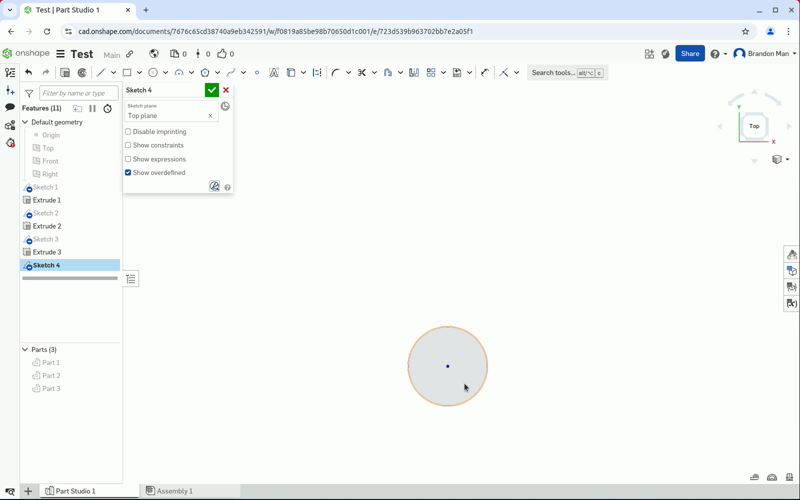
scroll(6)
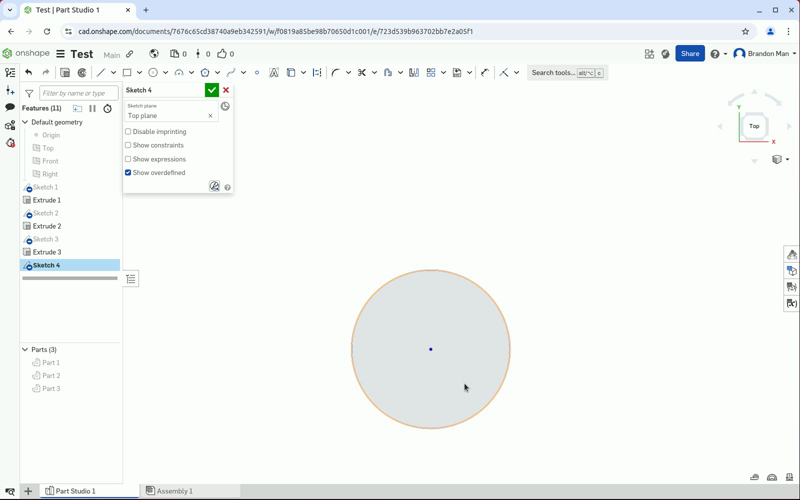
click(464, 383)
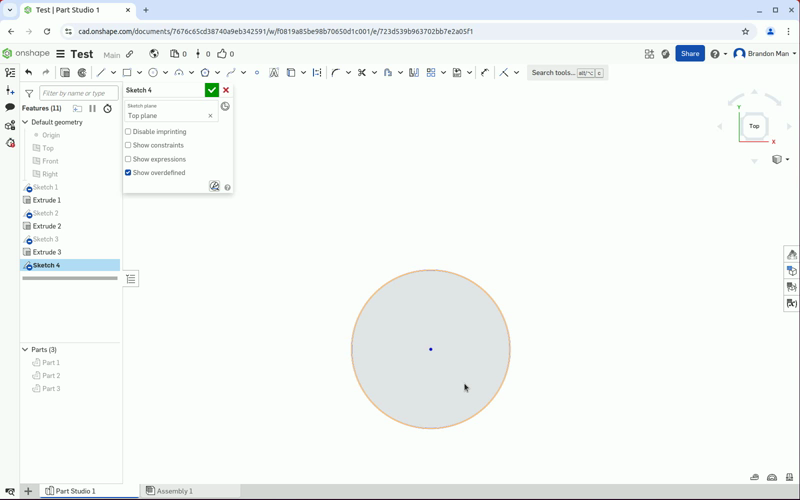
scroll(-6)
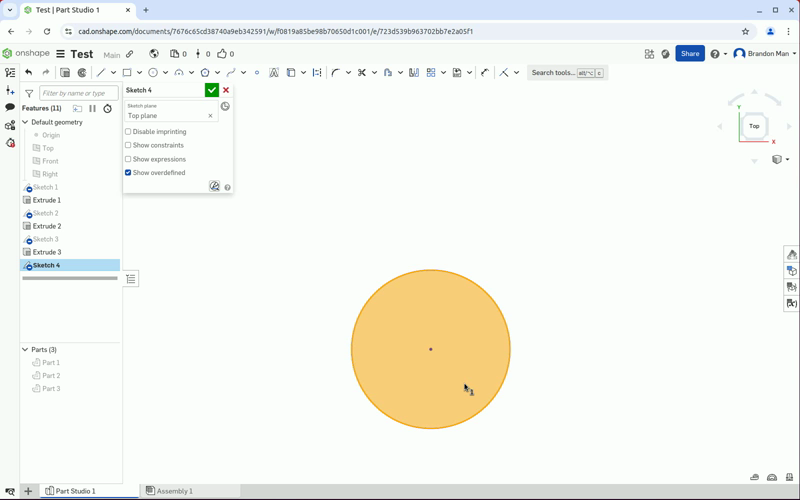
scroll(-6)
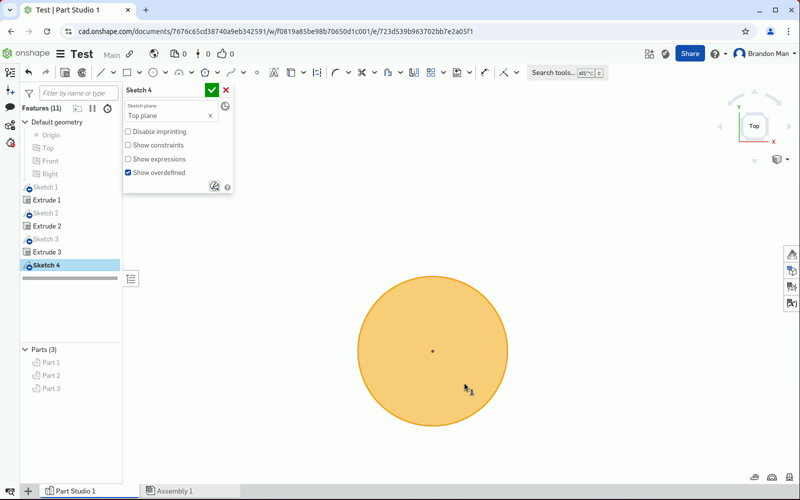
scroll(-6)
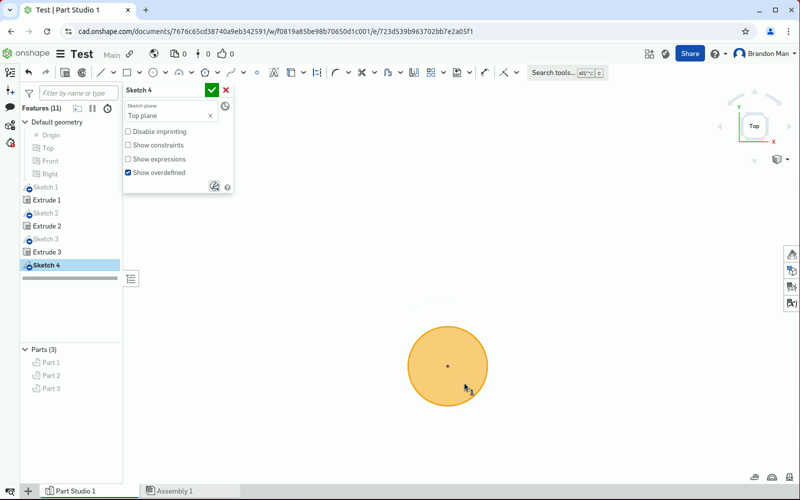
scroll(-6)
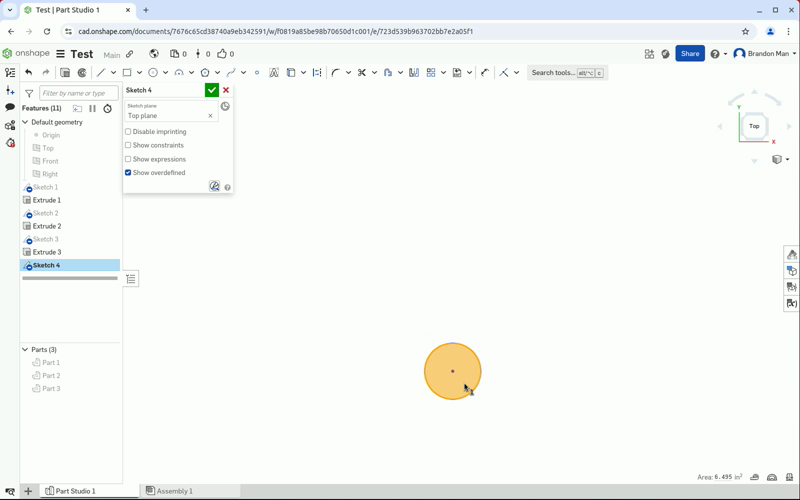
scroll(-6)
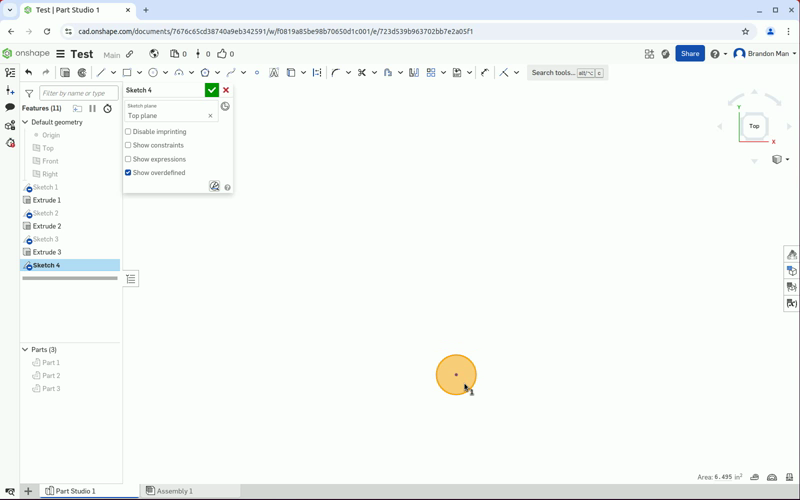
scroll(-6)
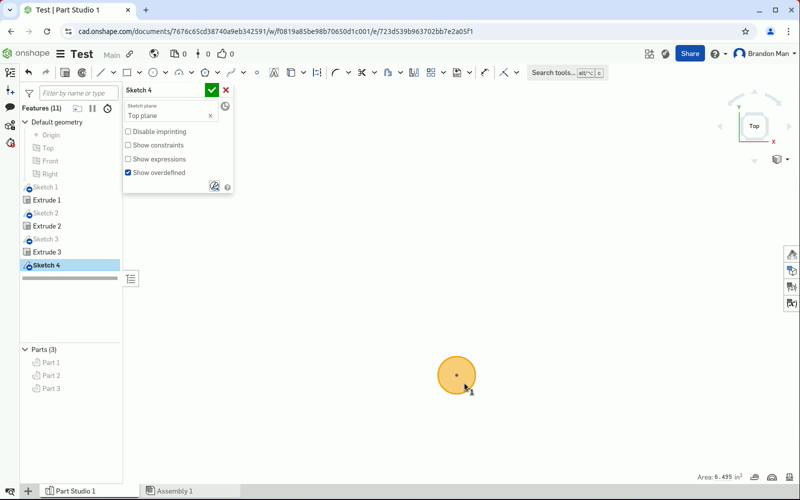
scroll(-6)
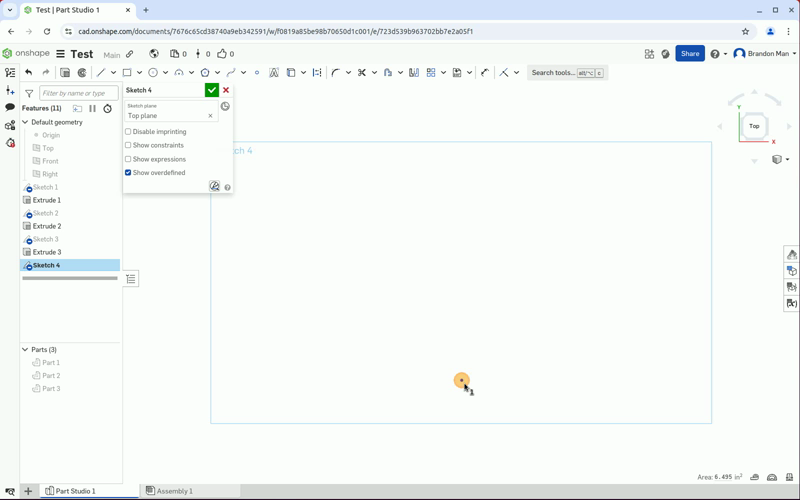
mouse_move(73, 352)
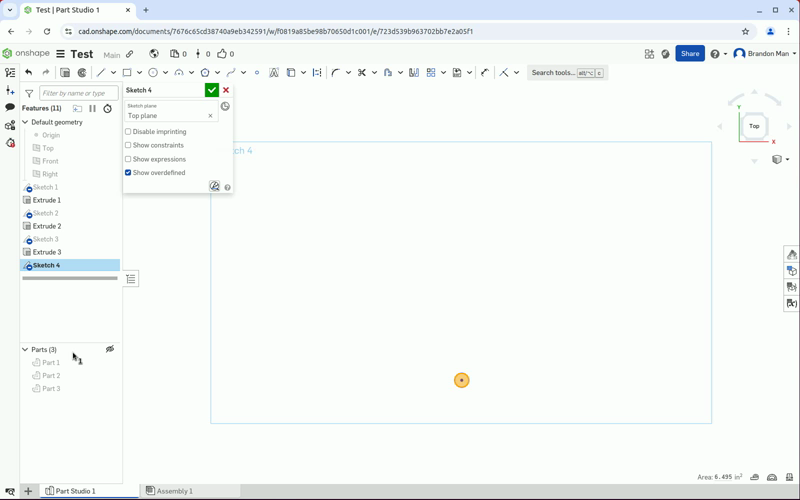
key(shift+y)
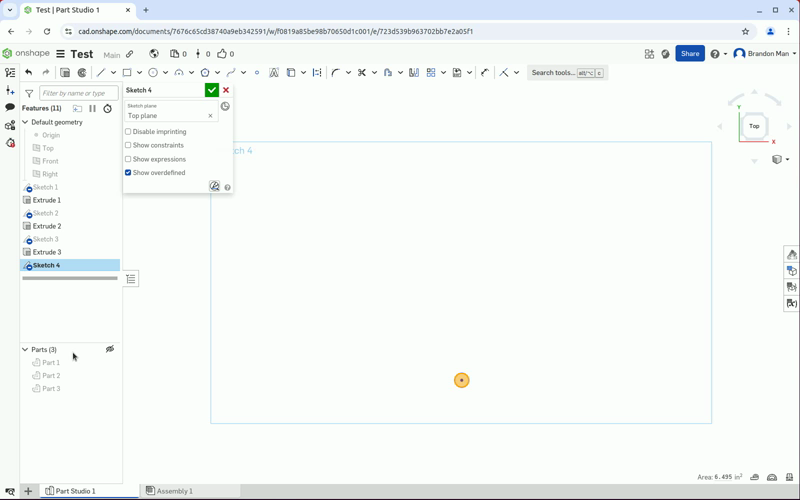
key(shift+e)
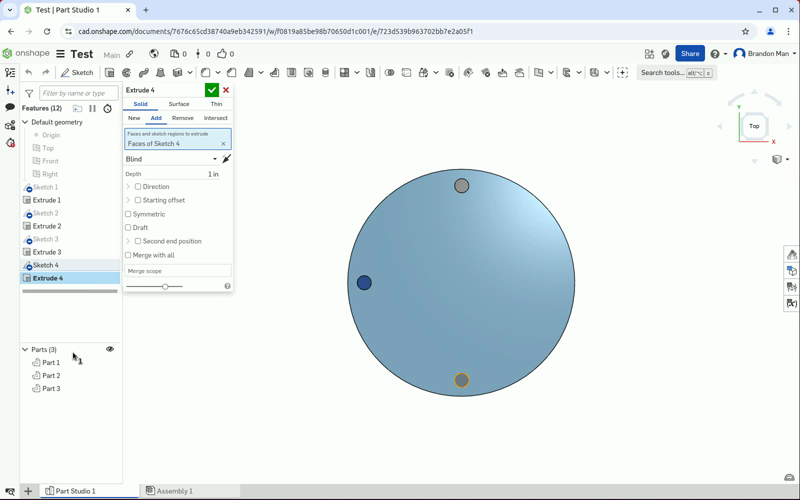
mouse_move(143, 106)
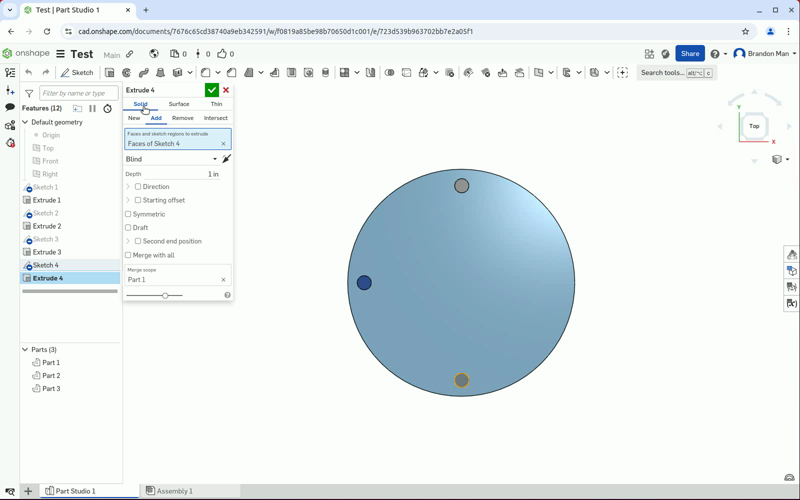
click(143, 106)
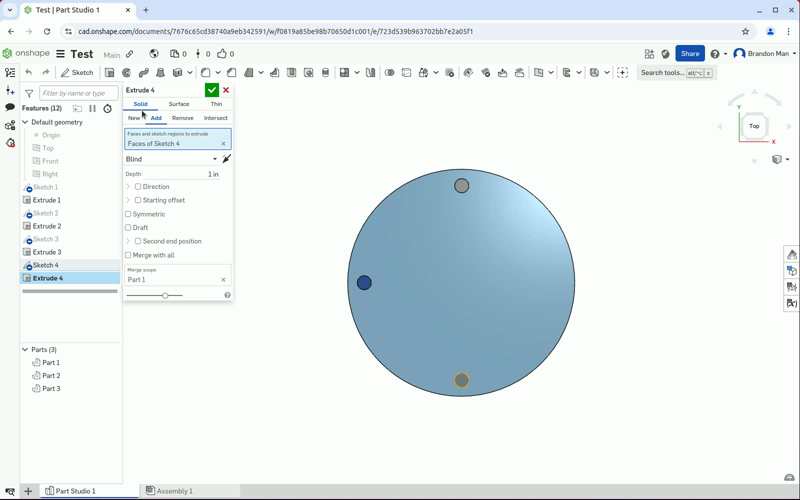
mouse_move(137, 120)
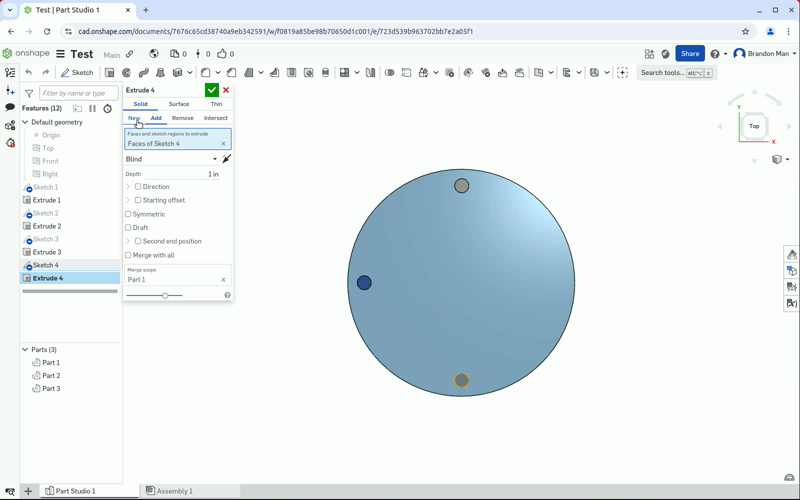
click(137, 120)
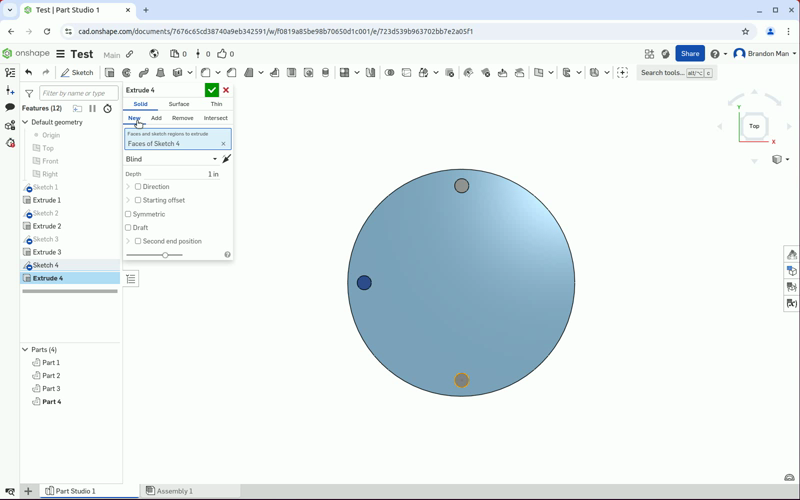
key(tab, 4)
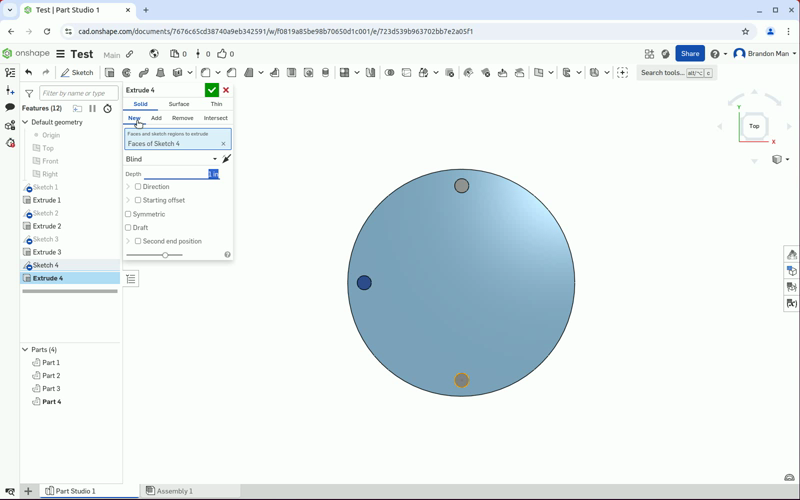
text(2.648)
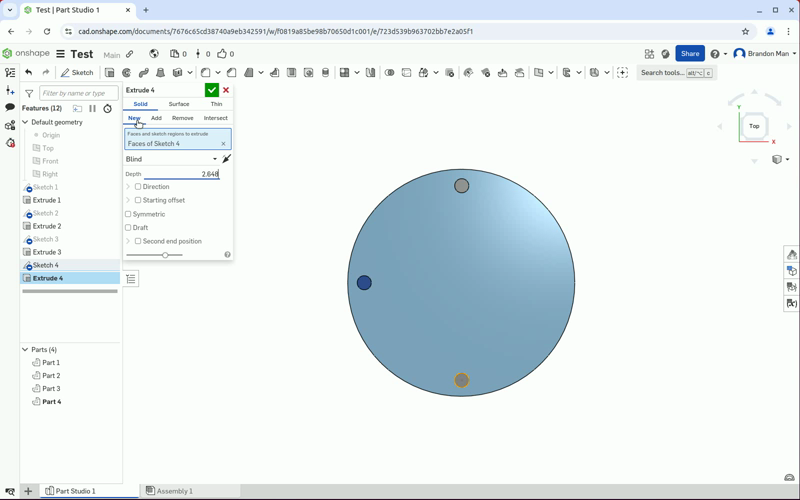
key(enter)
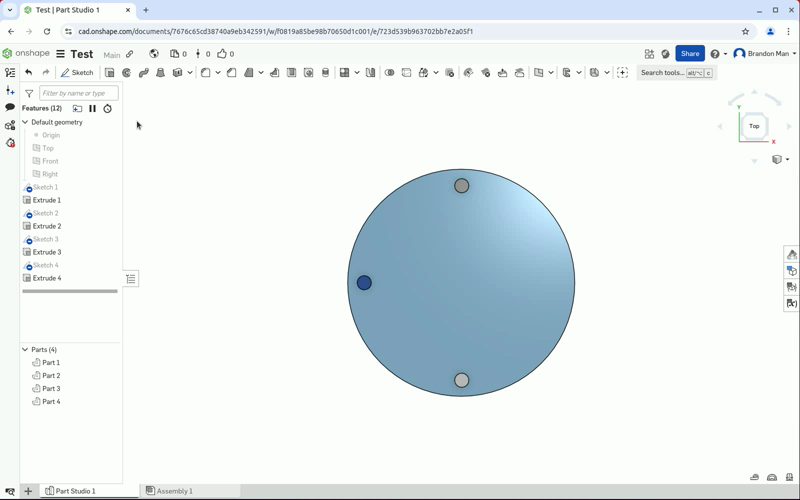
key(shift+h)
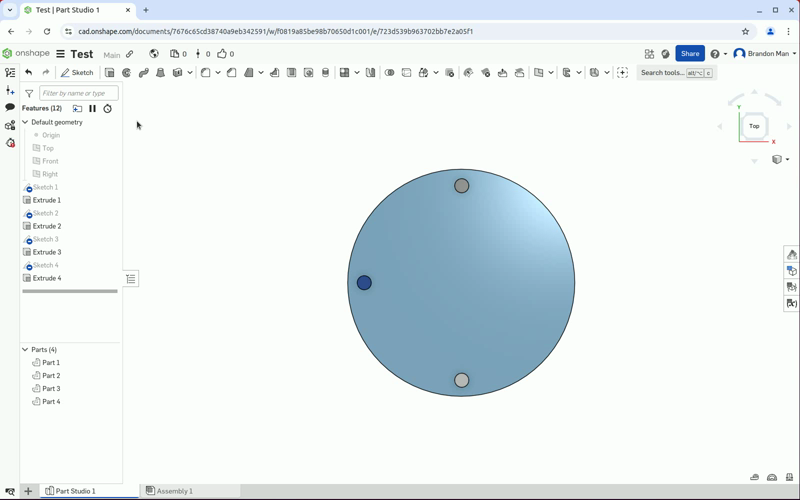
key(shift+h)
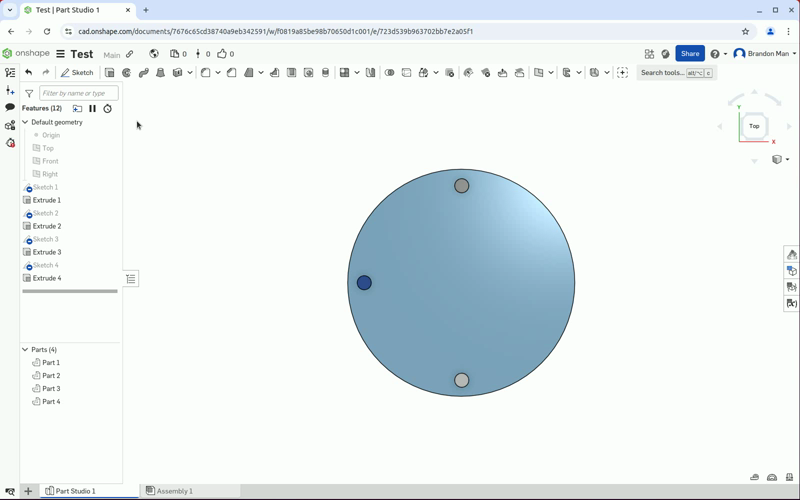
mouse_move(73, 189)
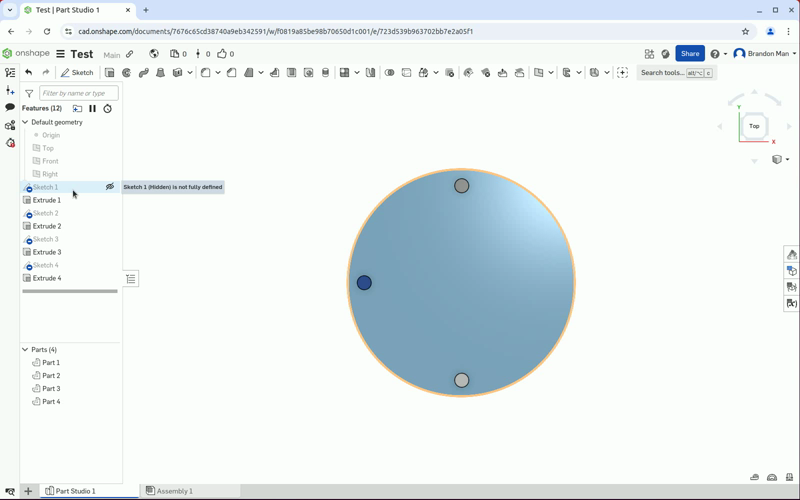
click(73, 189)
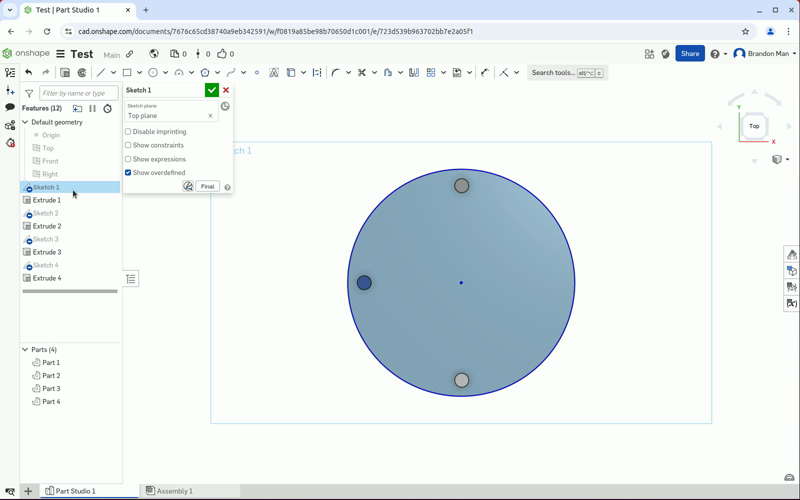
mouse_move(229, 92)
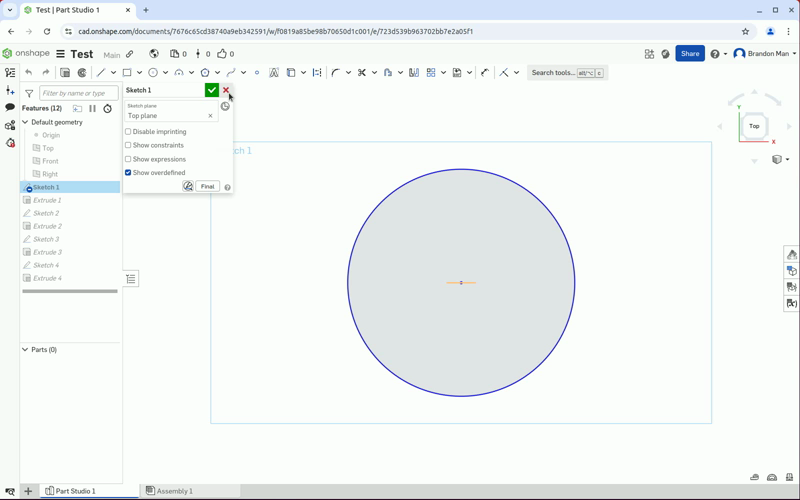
click(229, 92)
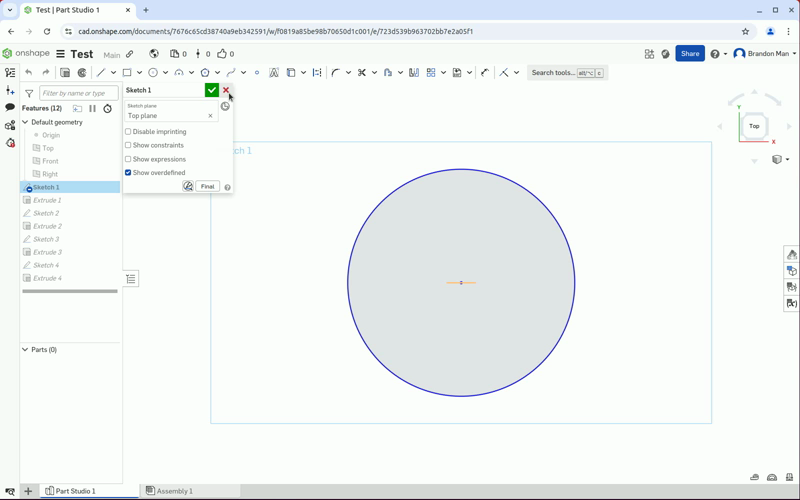
key(shift+s)
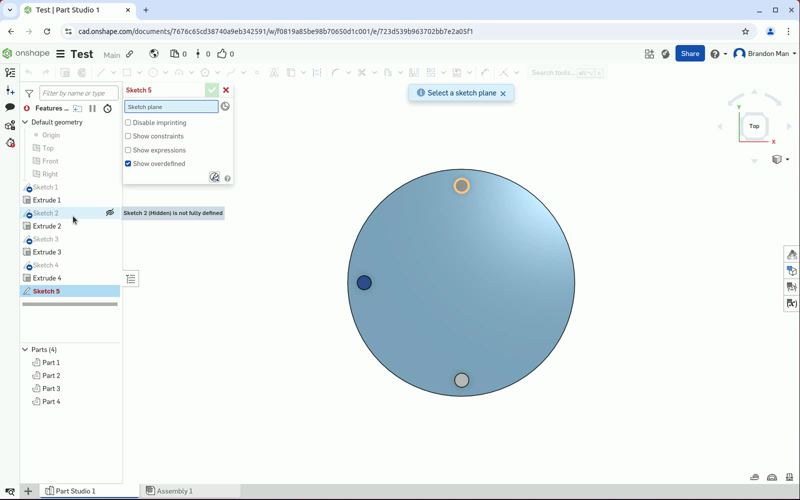
scroll(3)
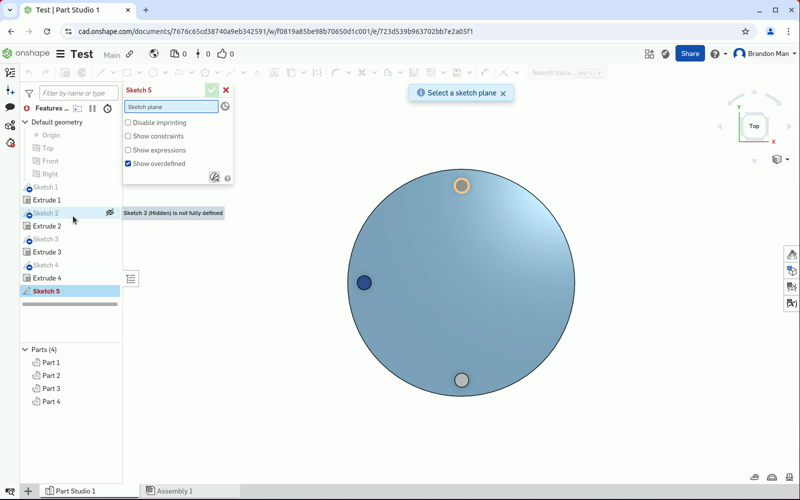
mouse_move(73, 150)
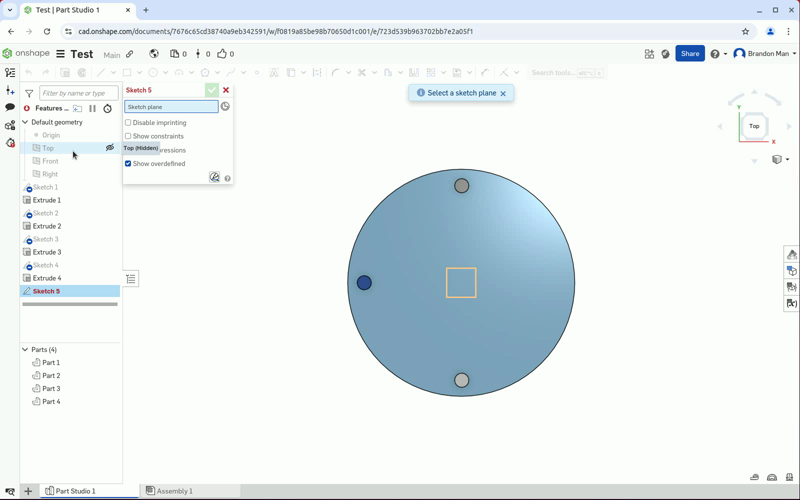
click(73, 150)
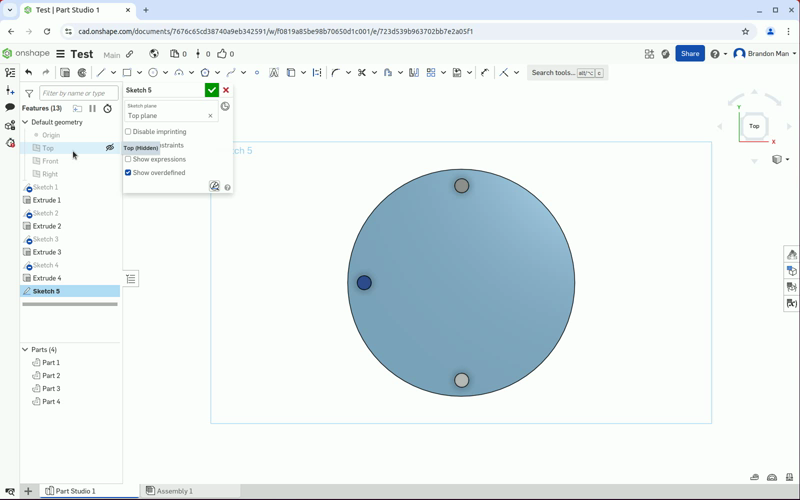
mouse_move(73, 352)
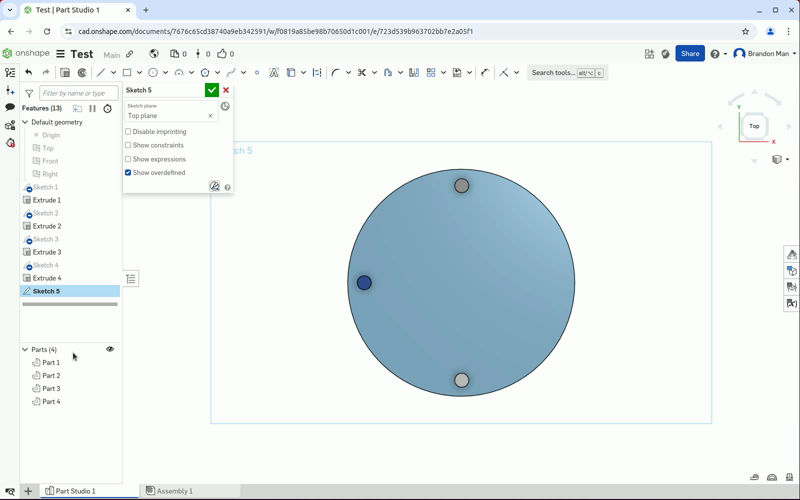
key(y)
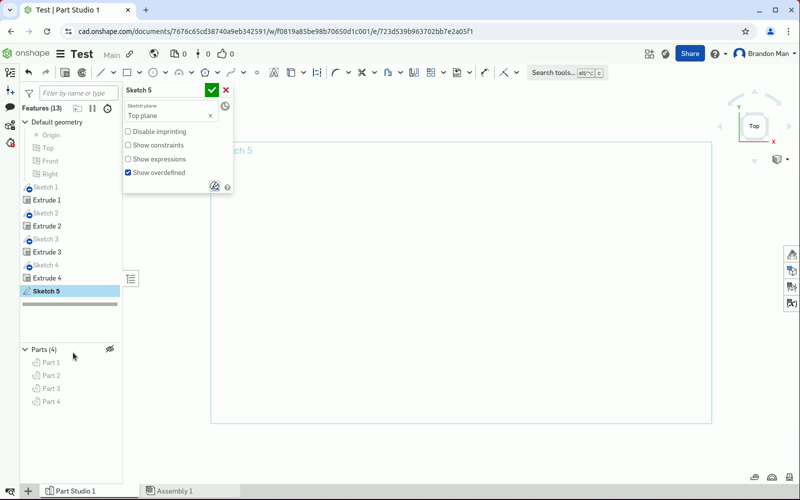
key(c)
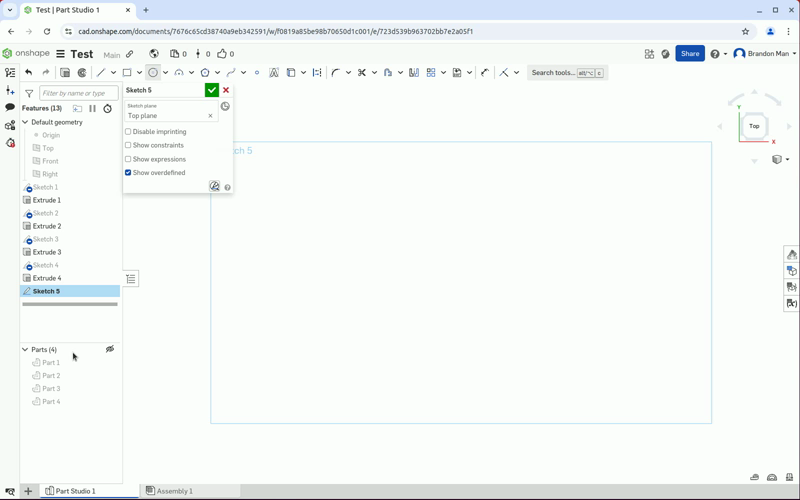
key_down(shift)
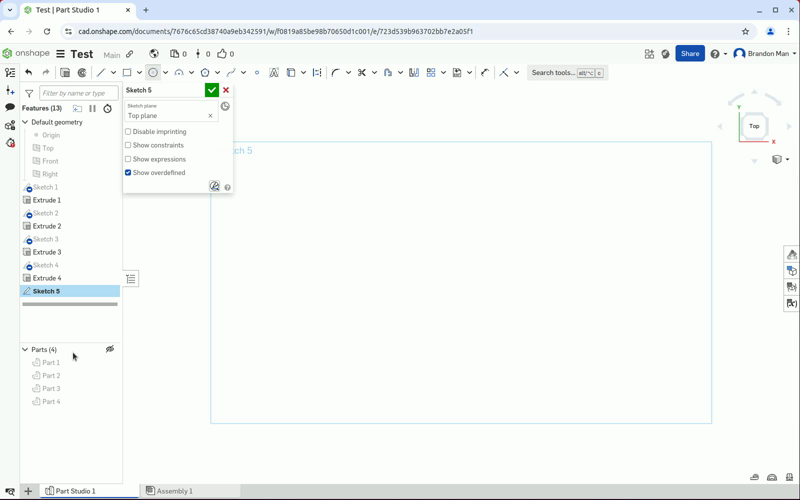
mouse_move(558, 284)
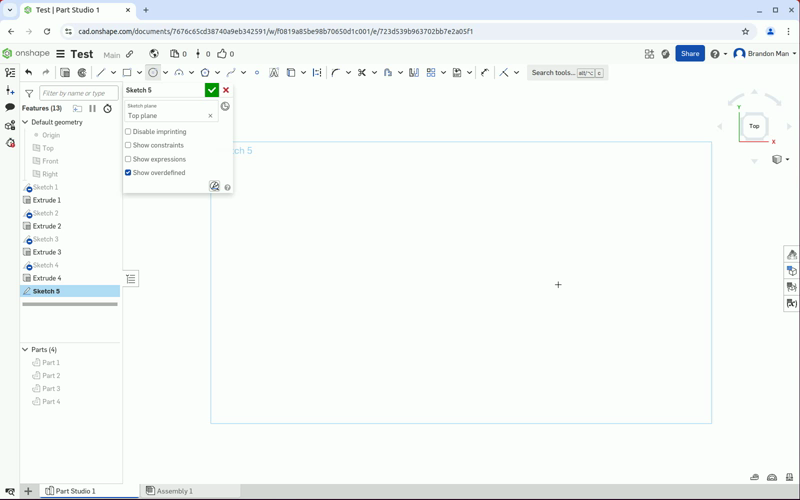
click(558, 284)
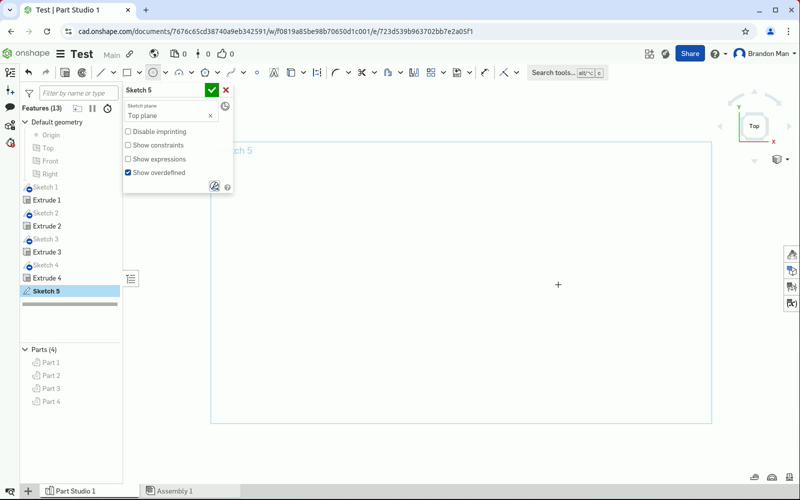
key_up(shift)
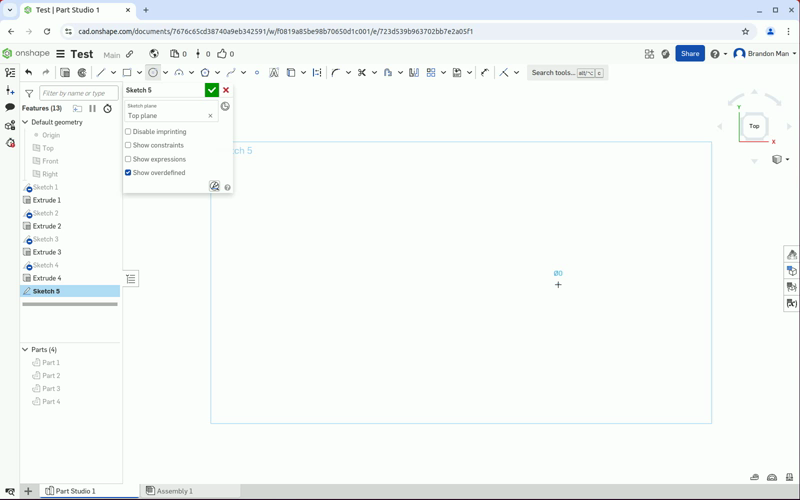
mouse_move(564, 284)
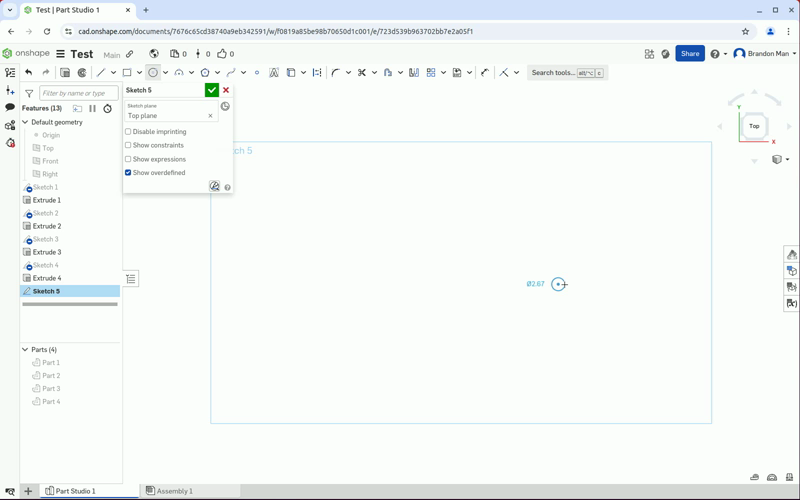
click(564, 284)
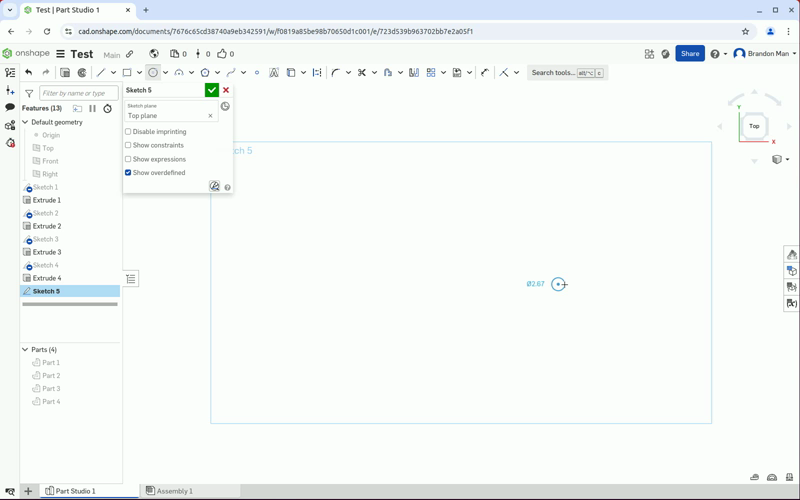
key(esc)
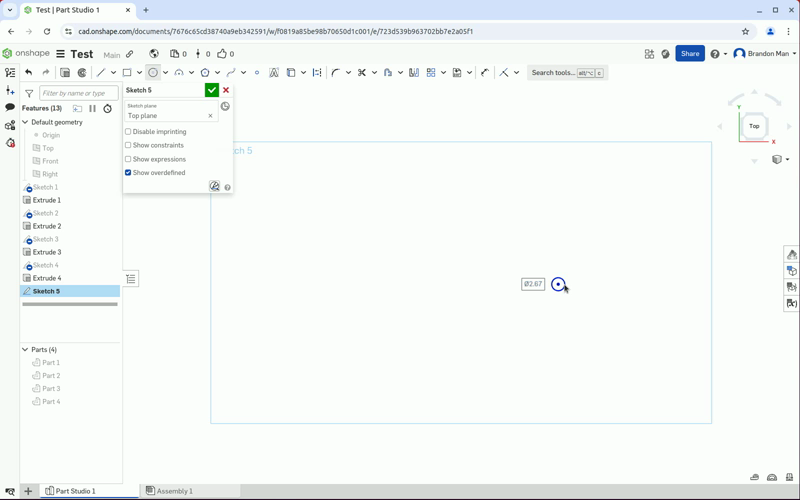
mouse_move(559, 278)
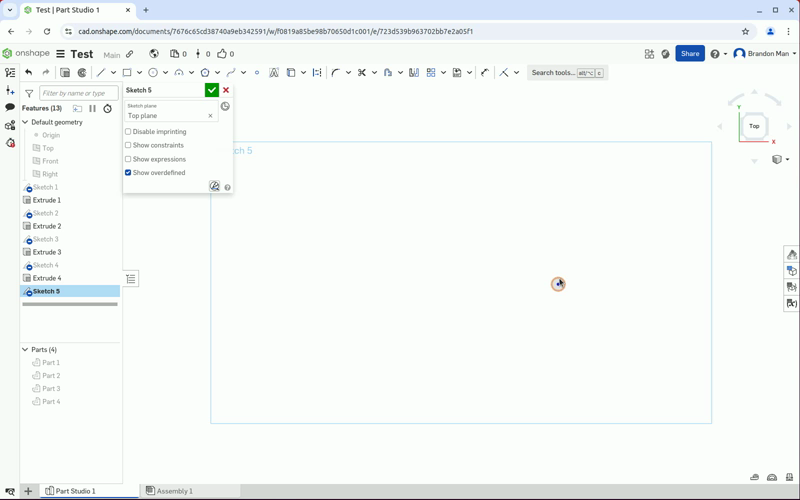
scroll(6)
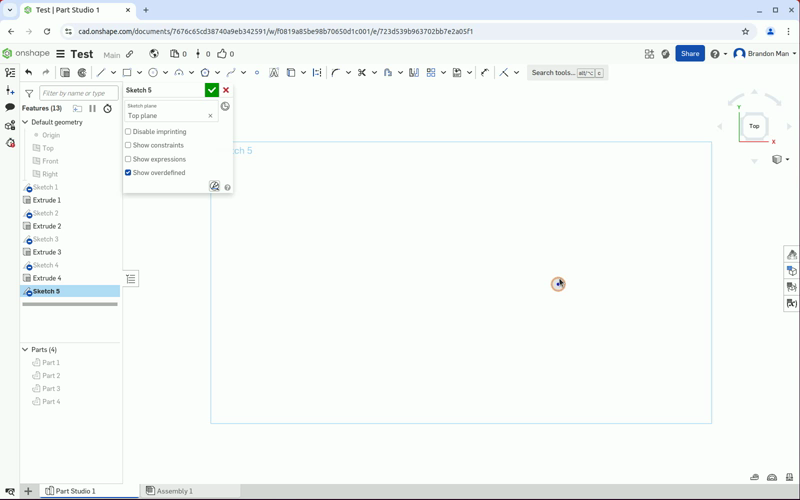
scroll(6)
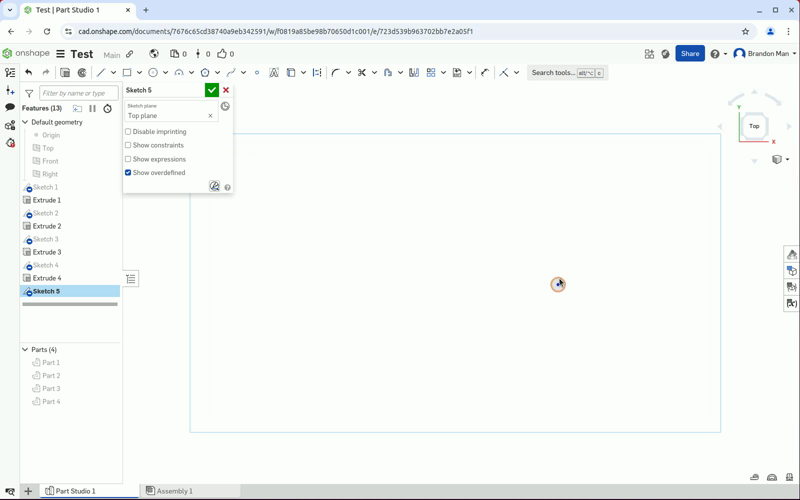
scroll(6)
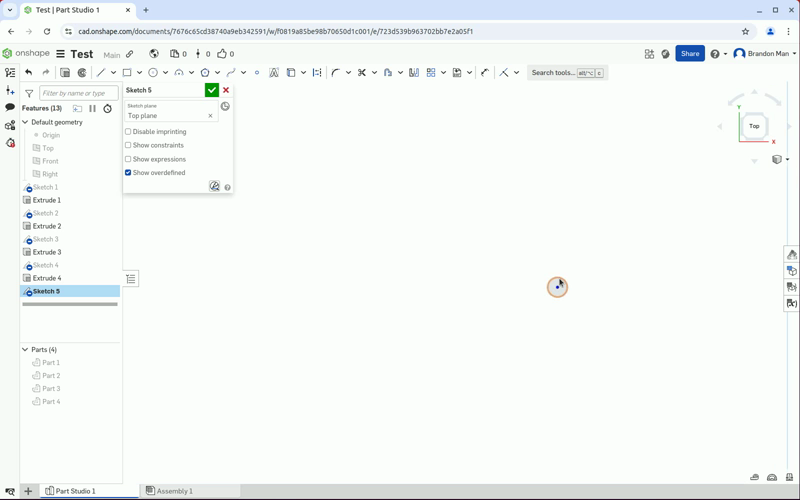
scroll(6)
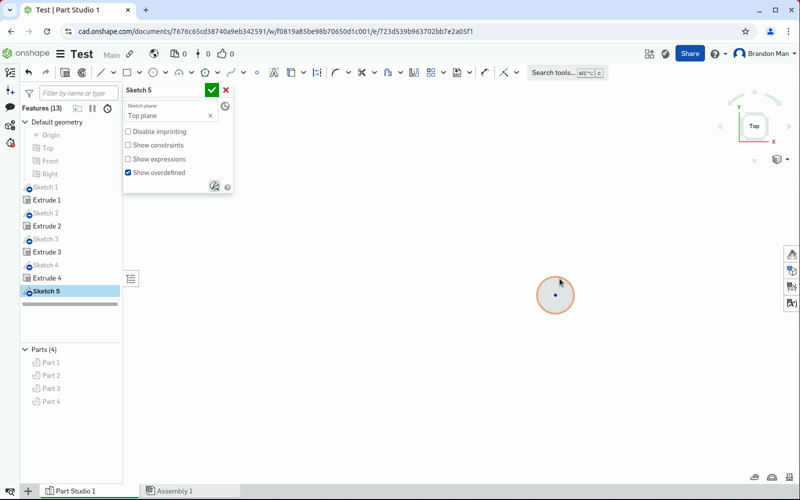
scroll(6)
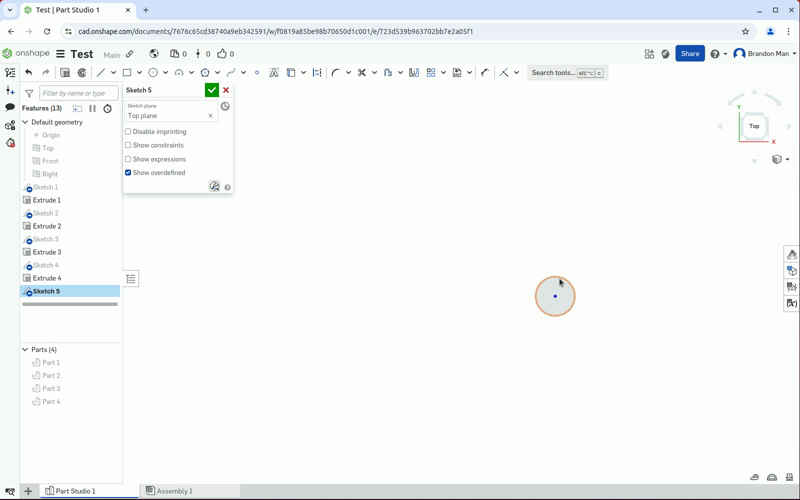
scroll(6)
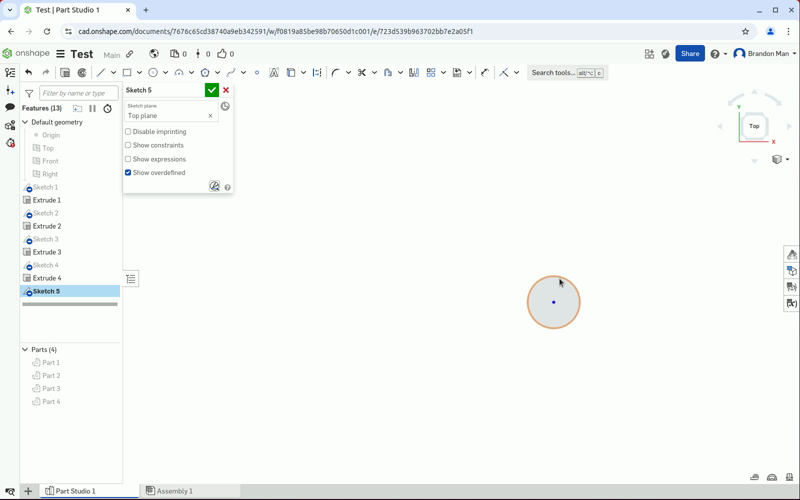
scroll(6)
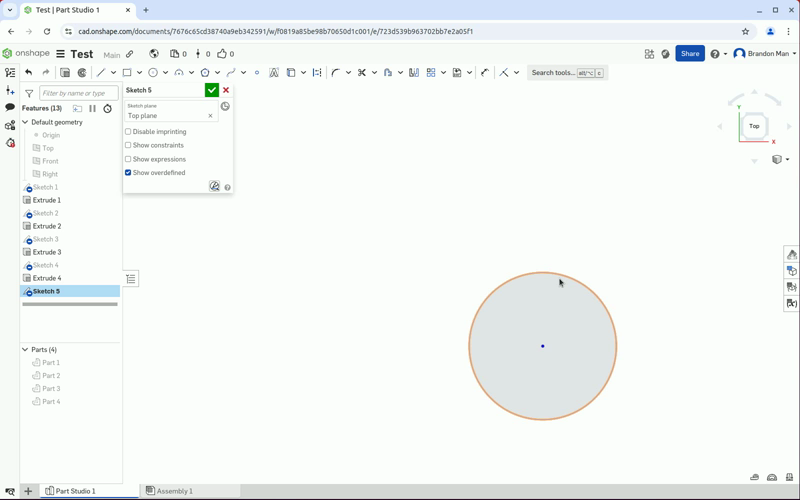
click(559, 278)
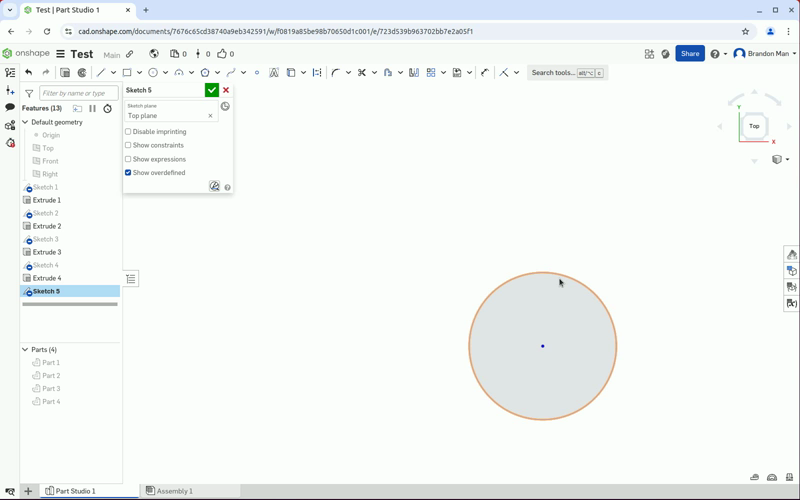
scroll(-6)
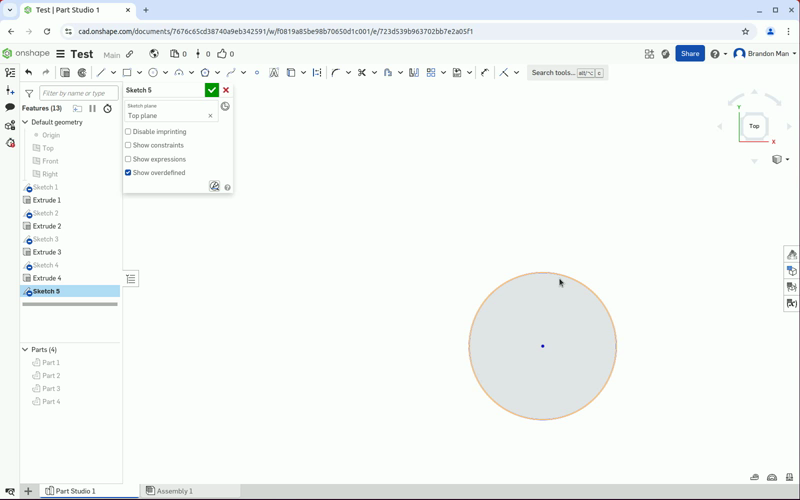
scroll(-6)
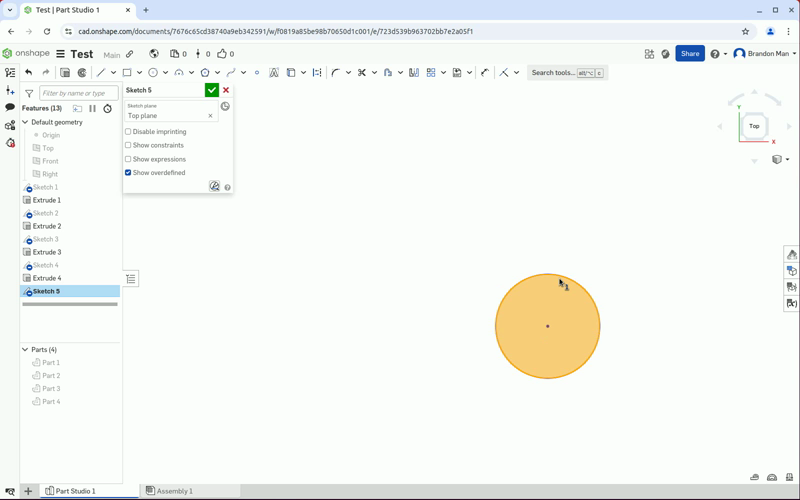
scroll(-6)
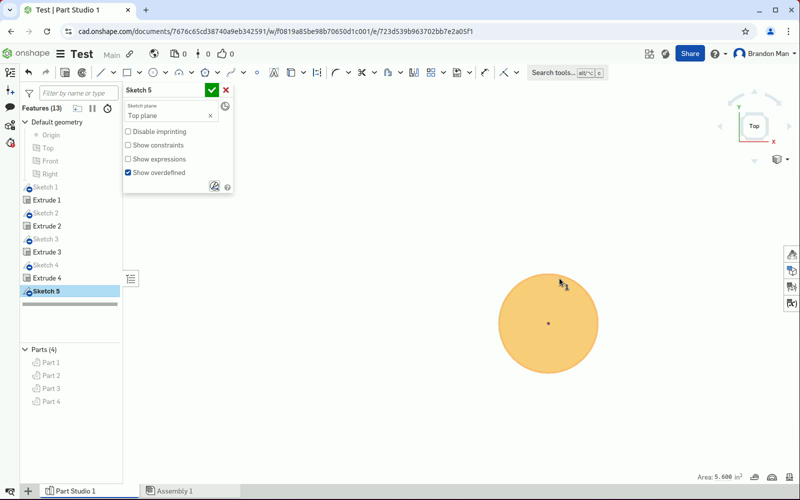
scroll(-6)
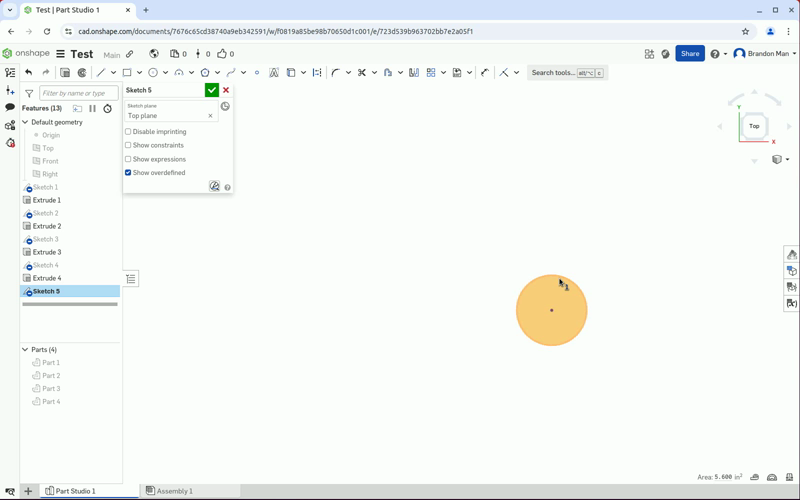
scroll(-6)
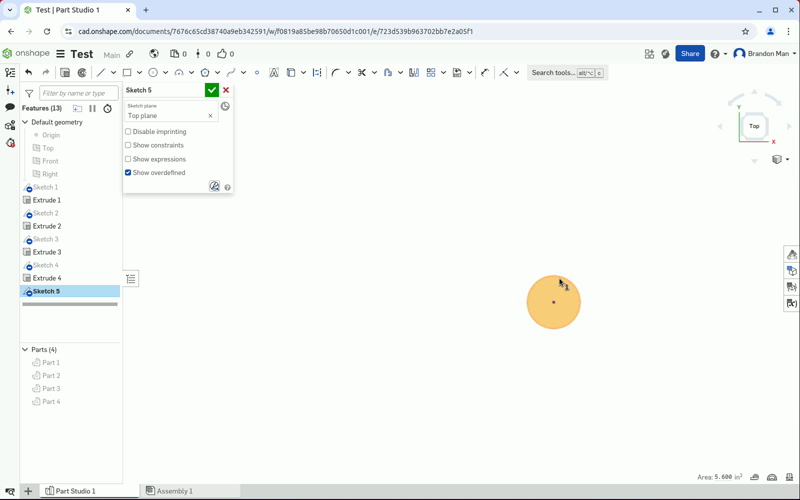
scroll(-6)
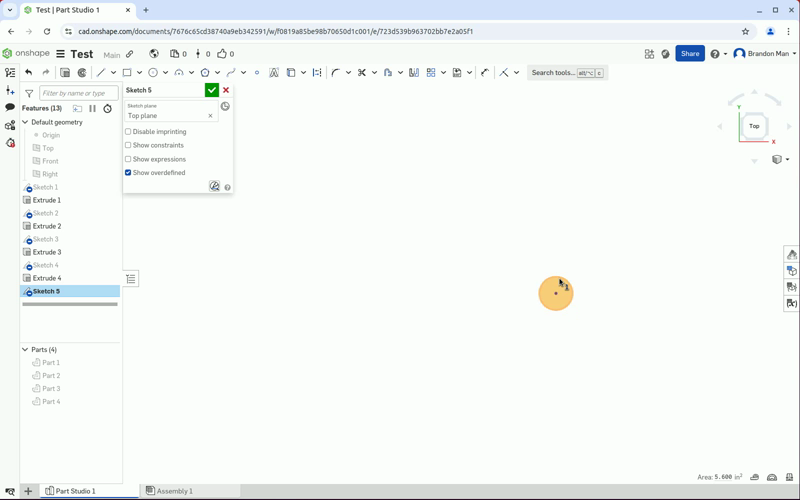
scroll(-6)
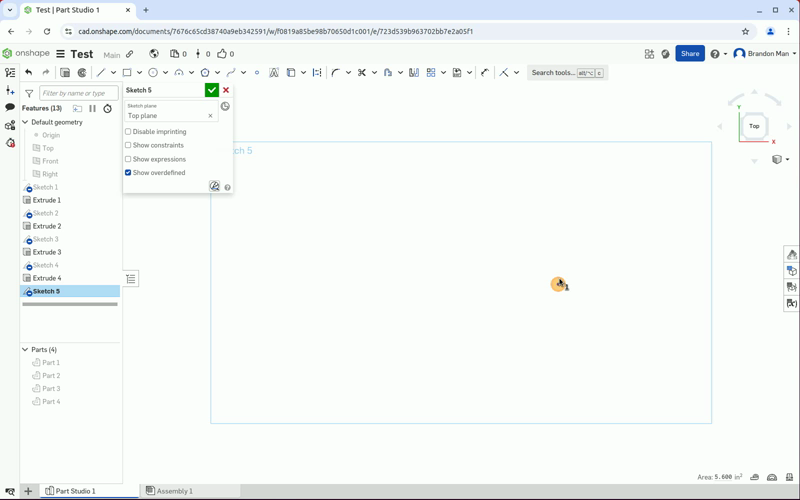
mouse_move(73, 352)
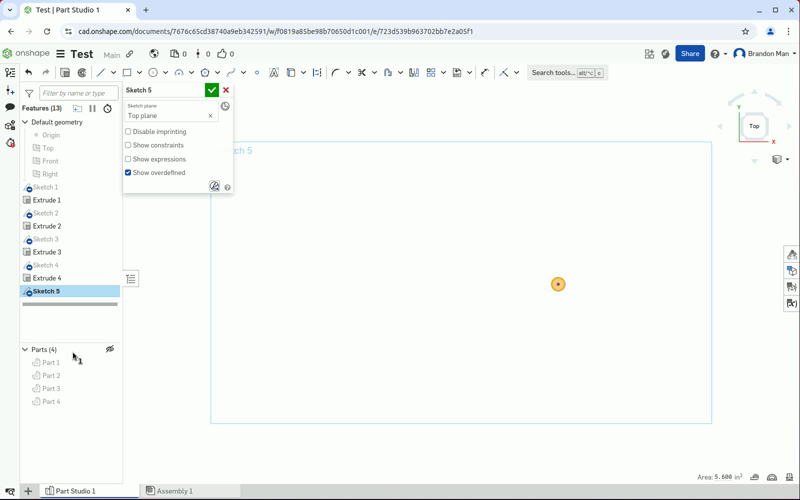
key(shift+y)
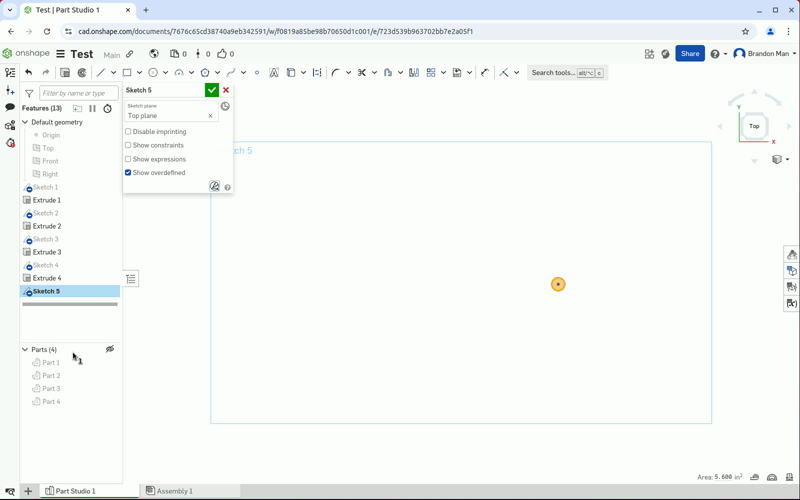
key(shift+e)
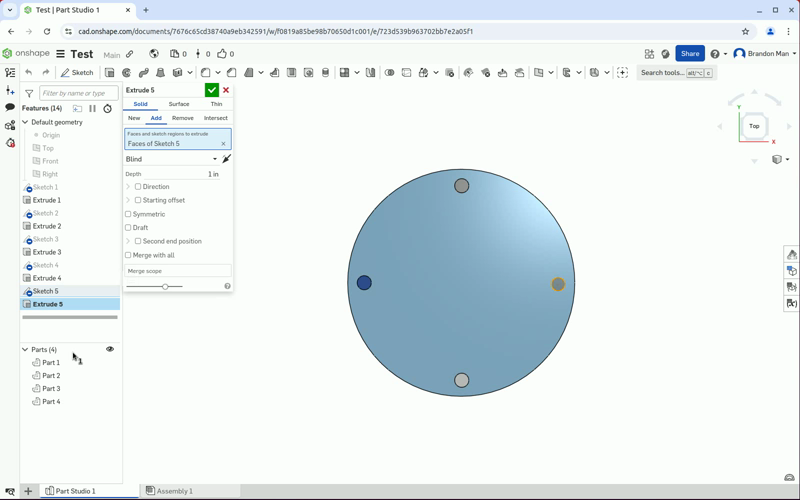
mouse_move(143, 106)
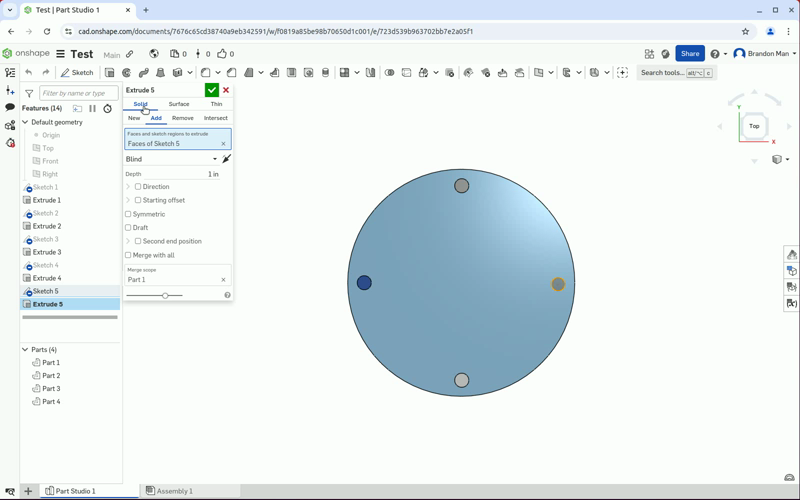
click(143, 106)
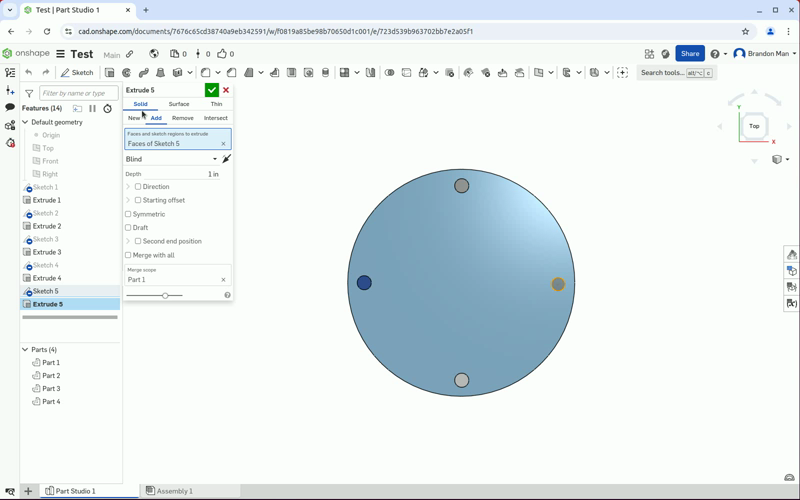
mouse_move(137, 120)
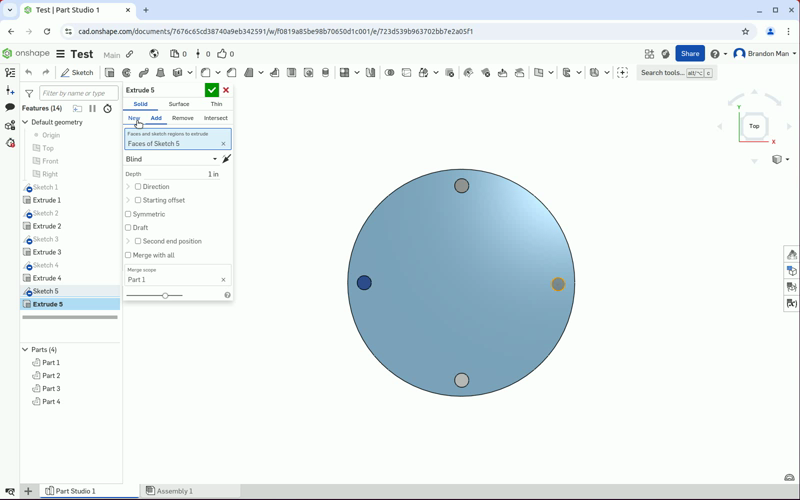
click(137, 120)
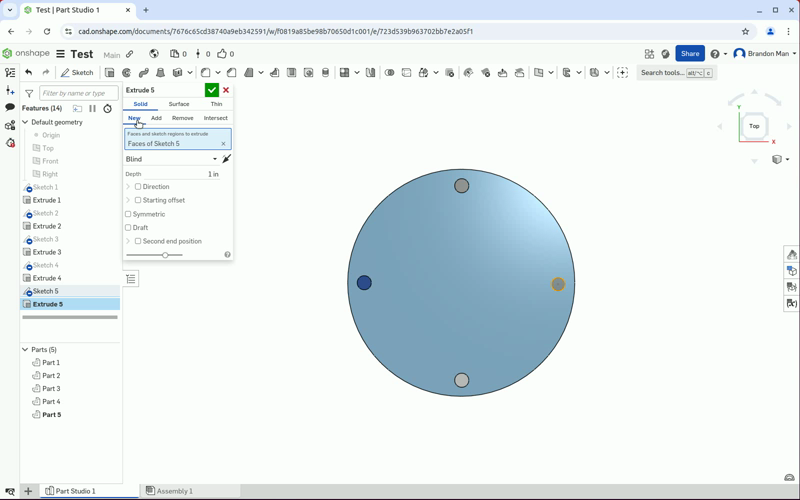
key(tab, 4)
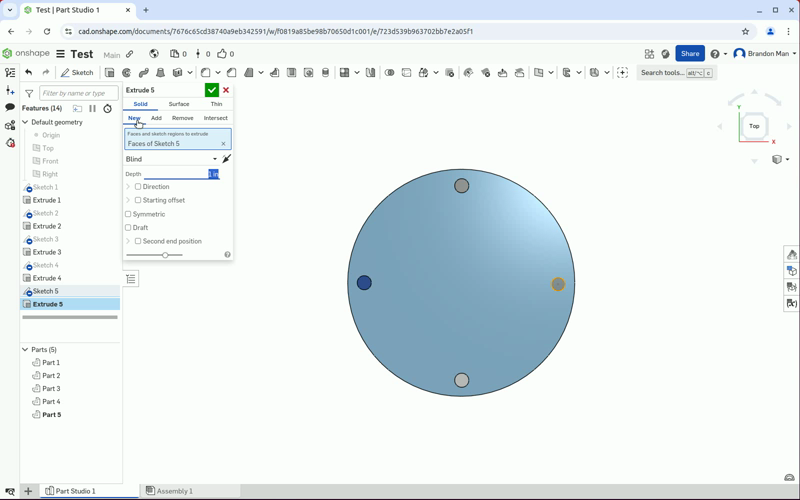
text(2.648)
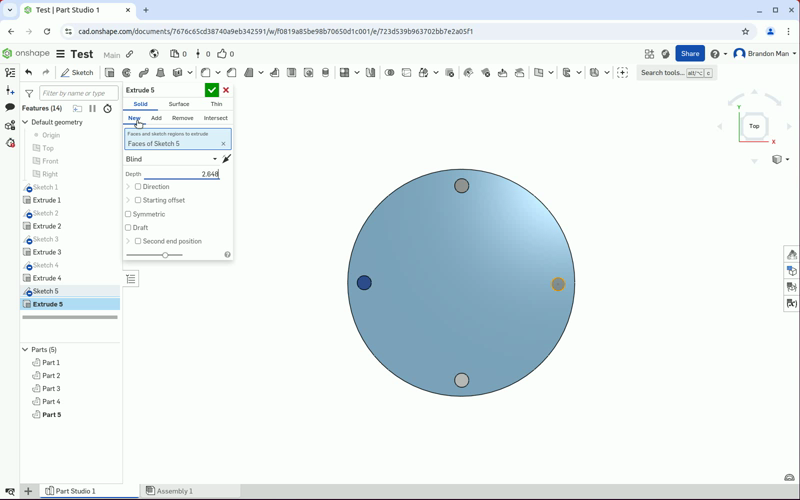
key(enter)
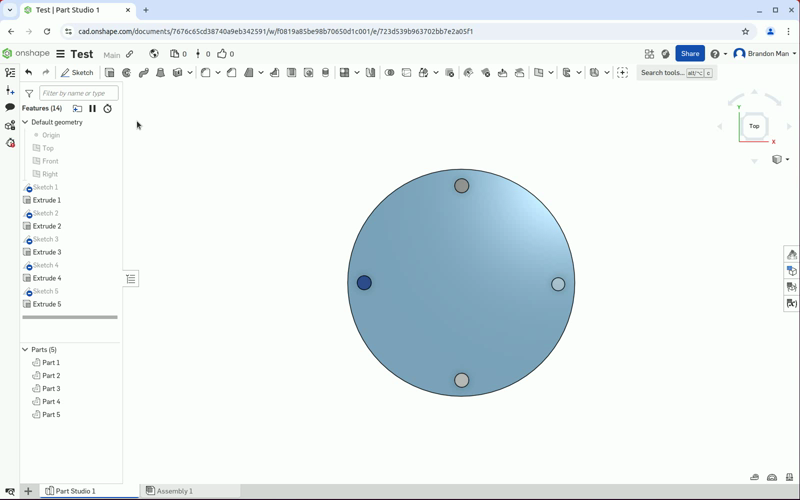
key(shift+h)
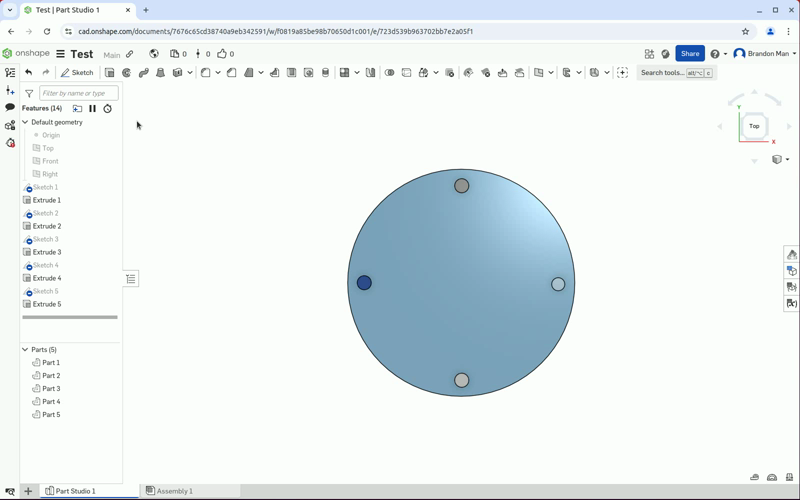
key(shift+h)
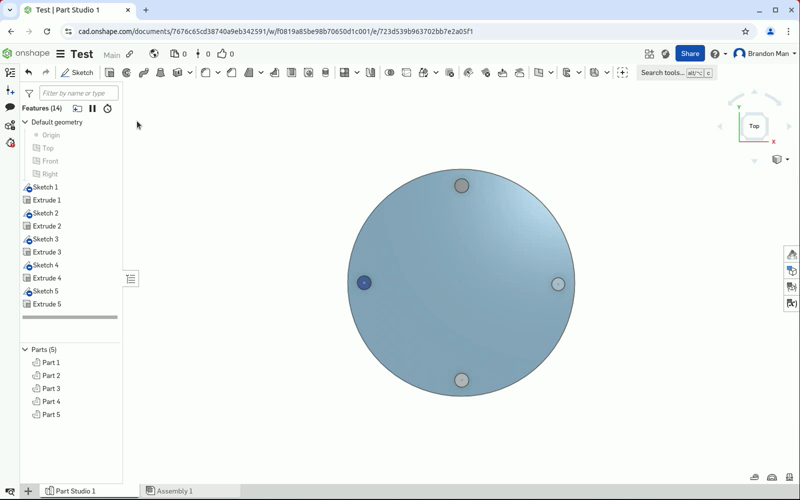
key(shift+7)
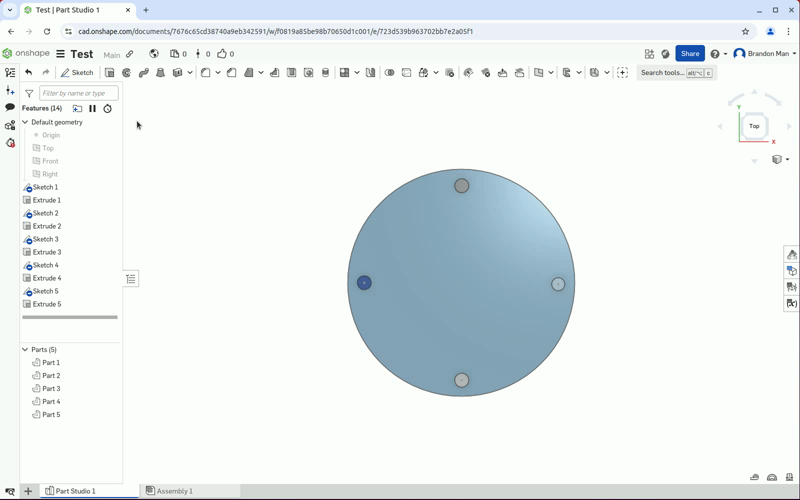
key(up, 3)
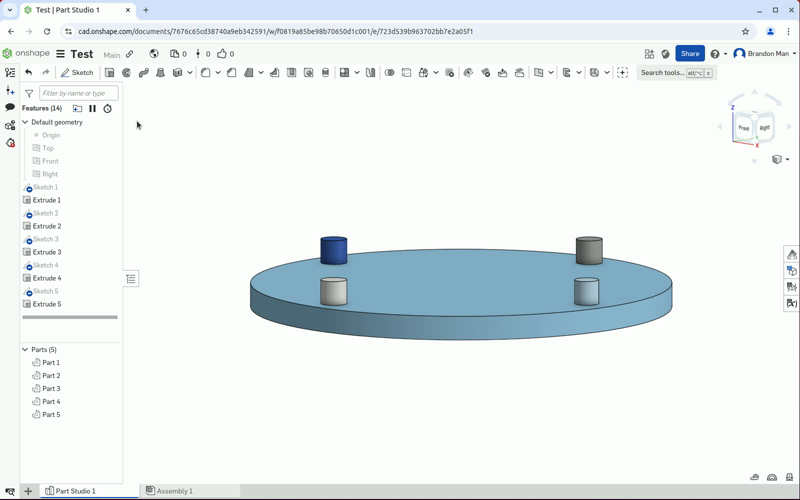
key(left, 3)
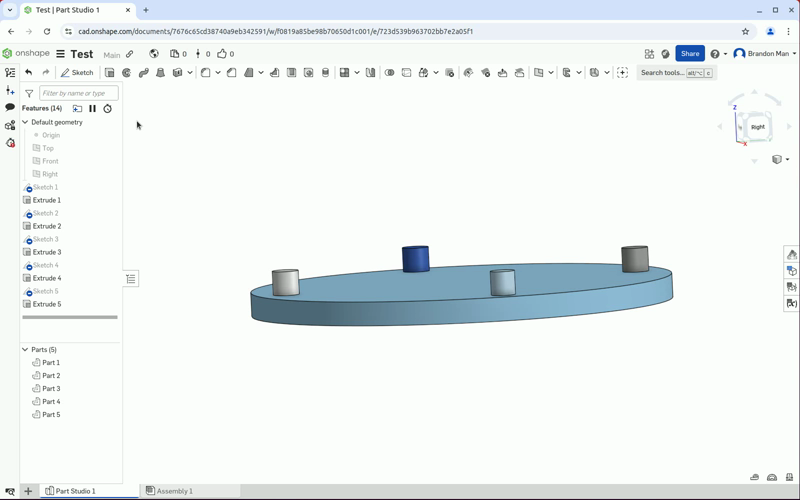
key(right, 3)
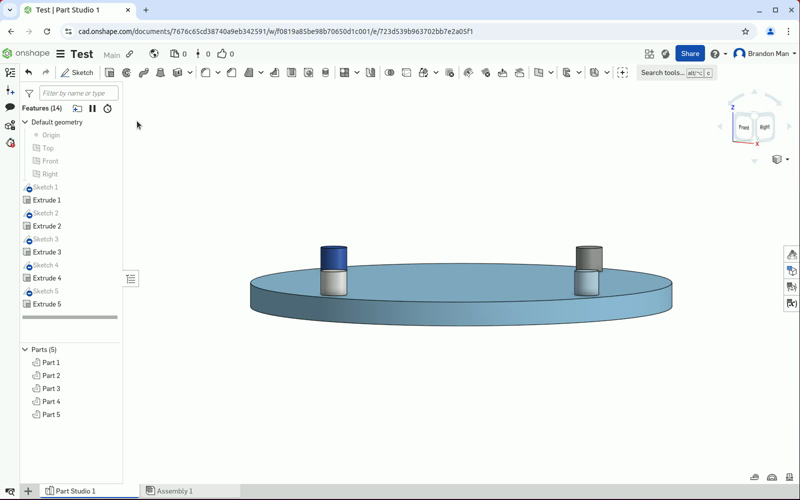
key(down, 3)
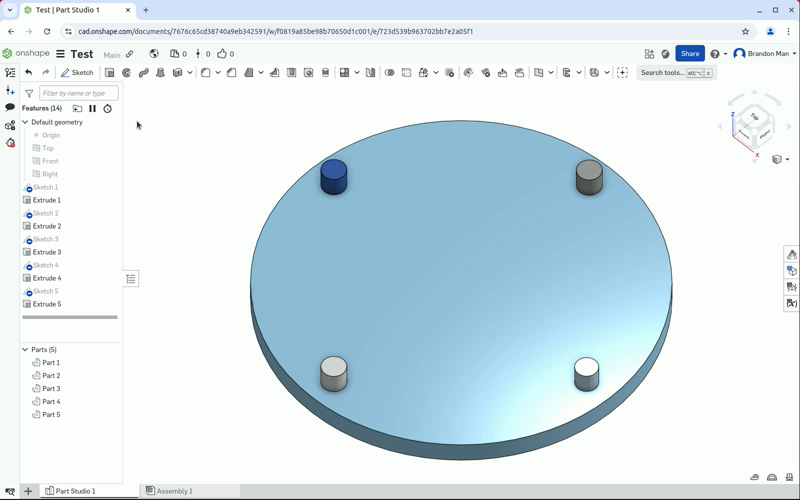
mouse_move(73, 189)
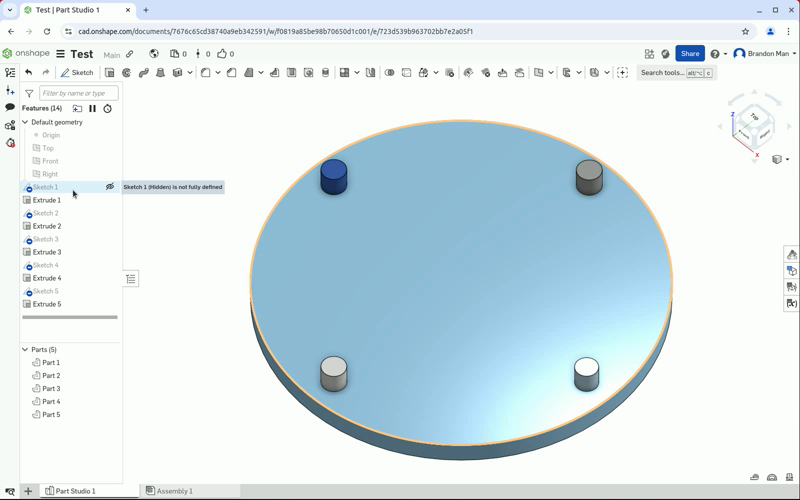
click(73, 189)